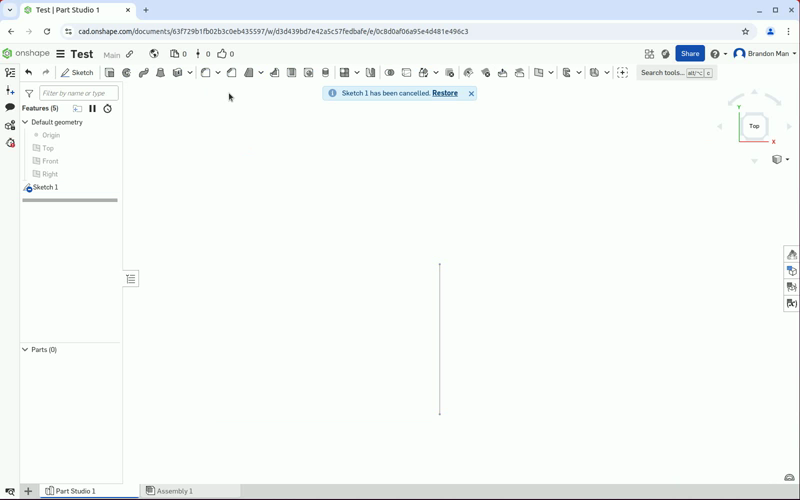
key(shift+h)
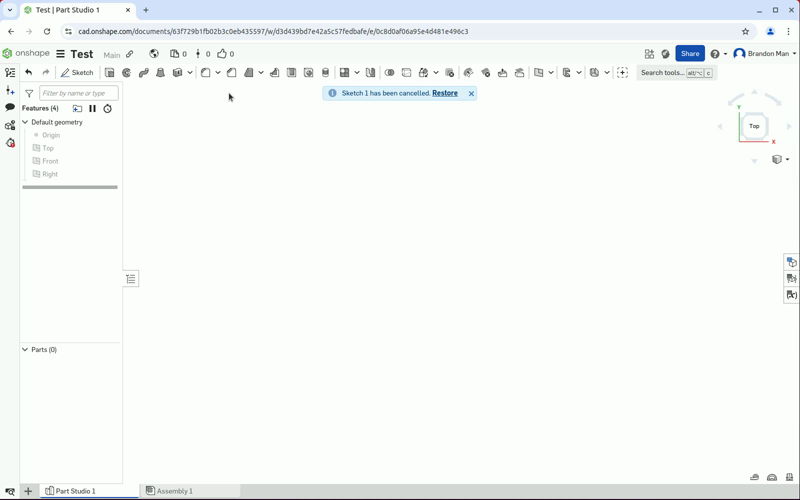
mouse_move(73, 352)
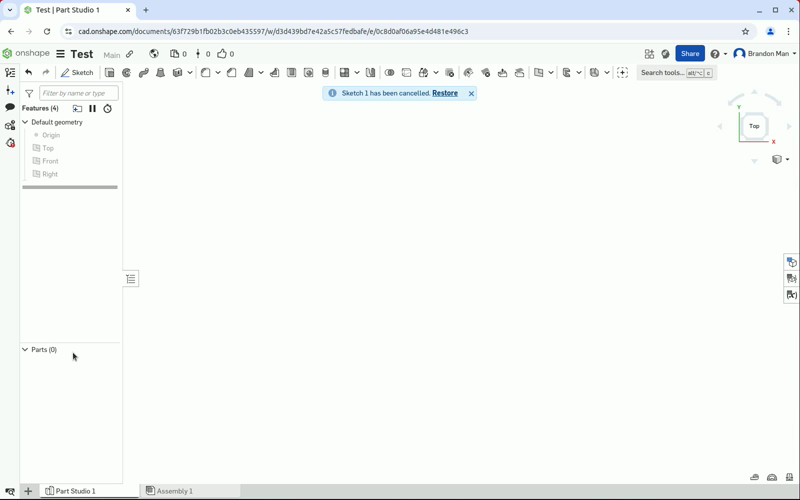
key(y)
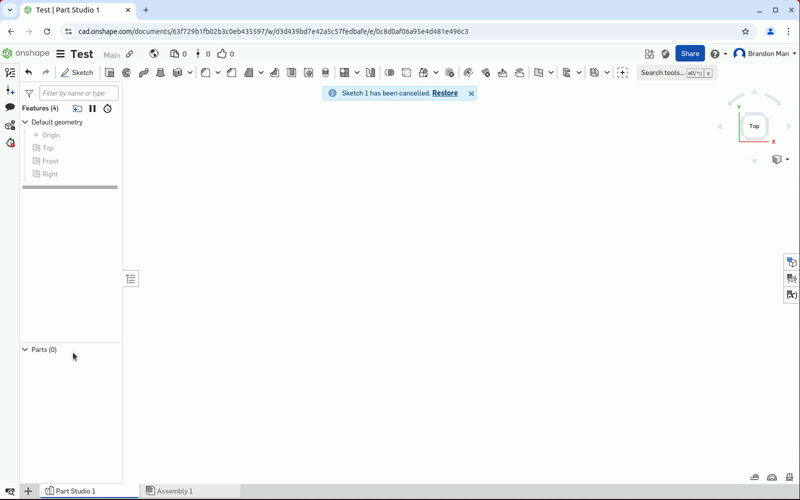
key(shift+p)
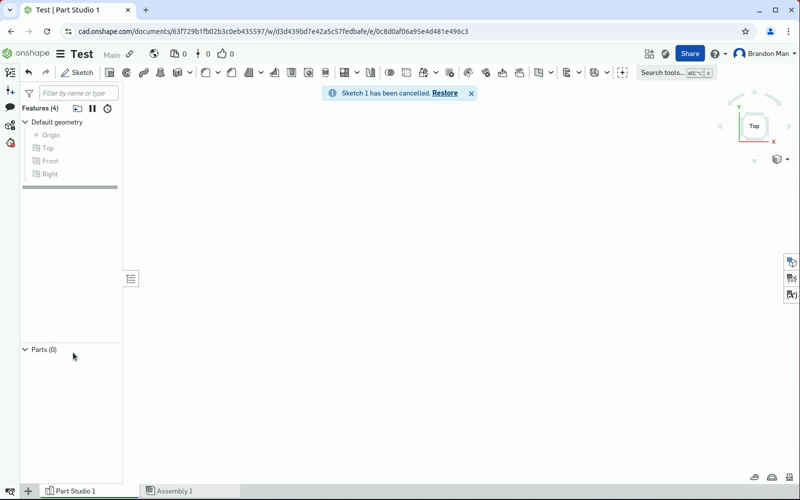
key(space)
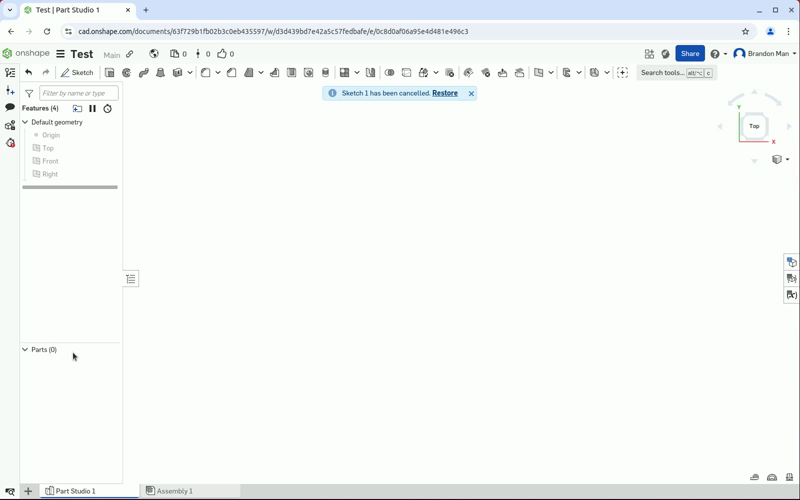
key_down(shift)
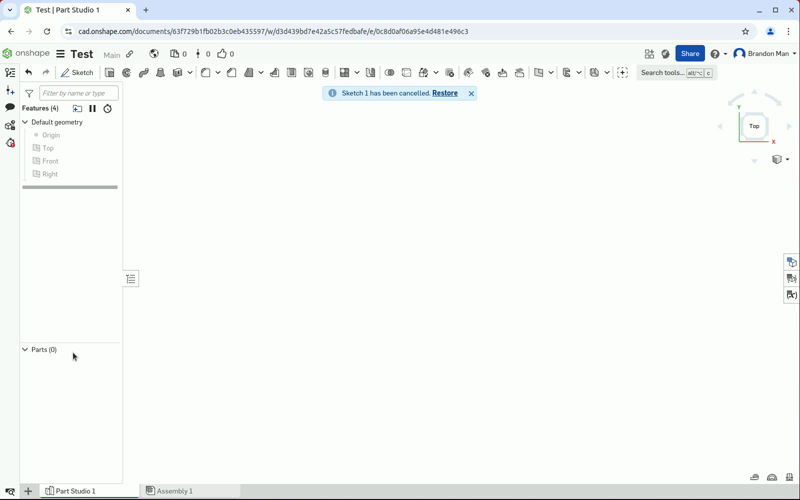
key(up)
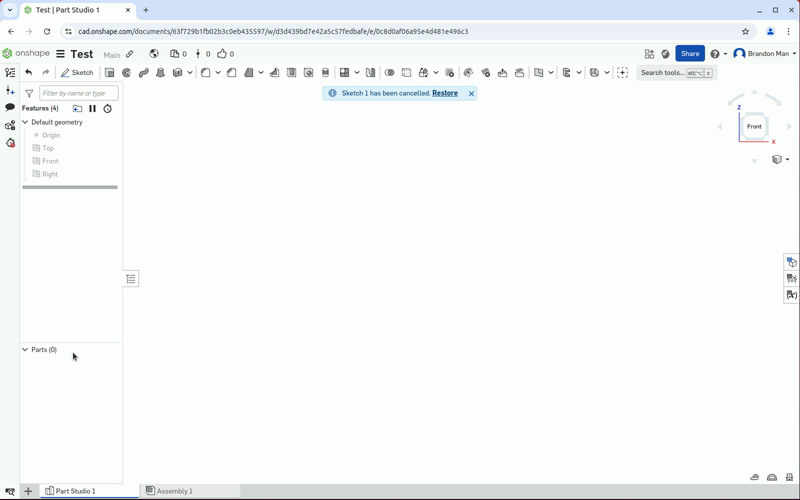
key_up(shift)
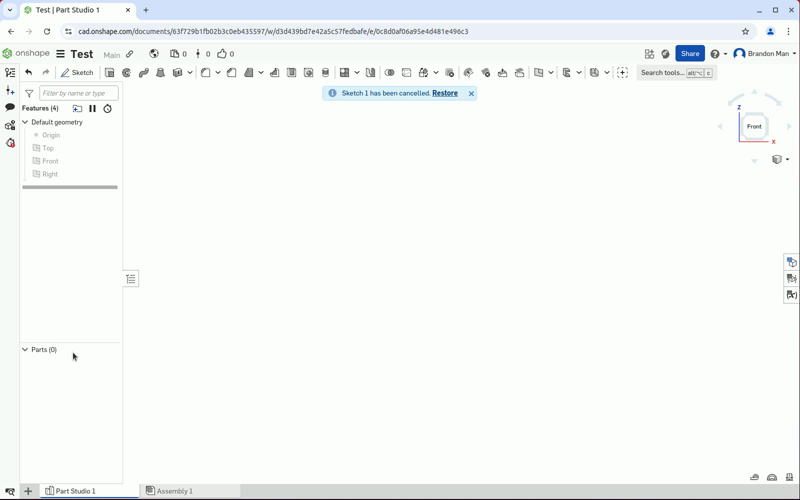
mouse_move(73, 352)
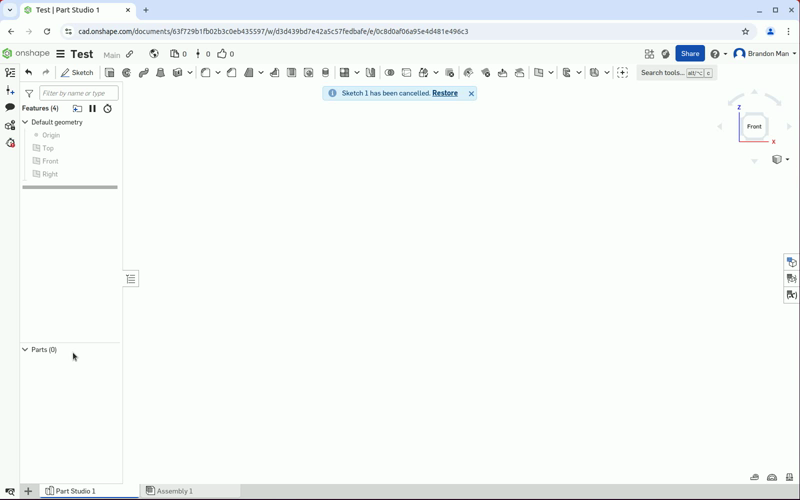
key(shift+y)
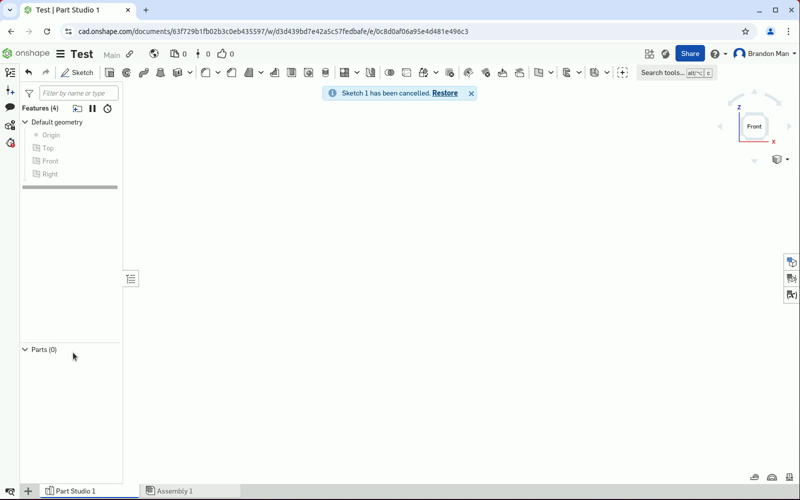
key(shift+s)
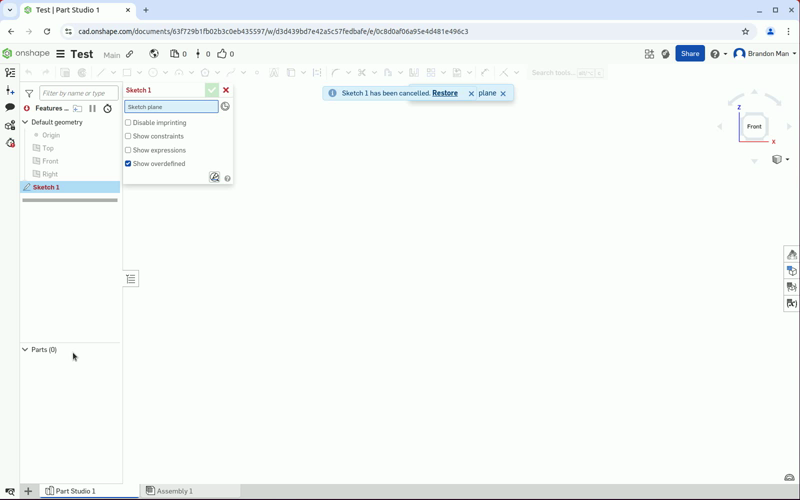
mouse_move(73, 163)
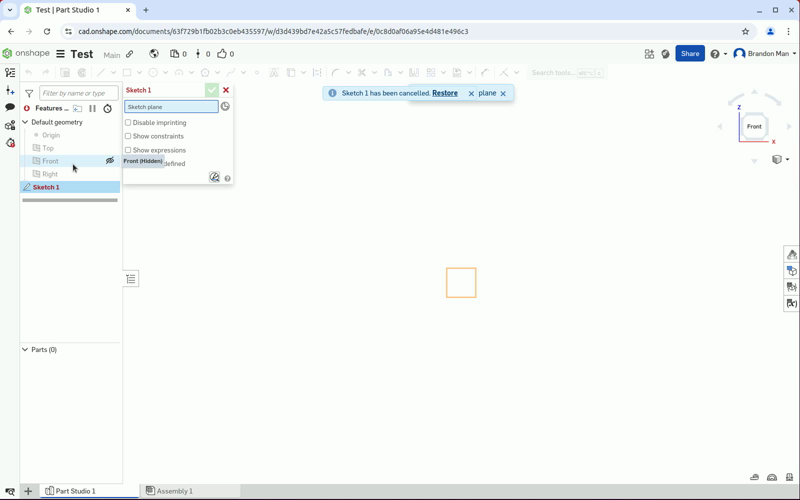
click(73, 163)
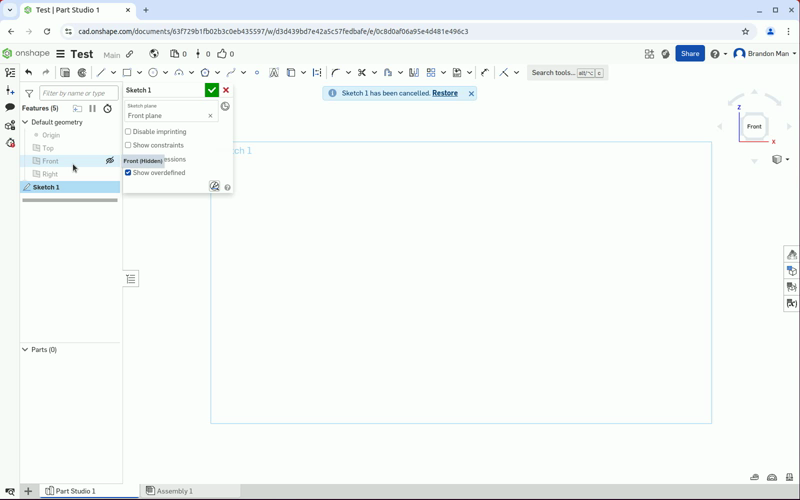
mouse_move(73, 352)
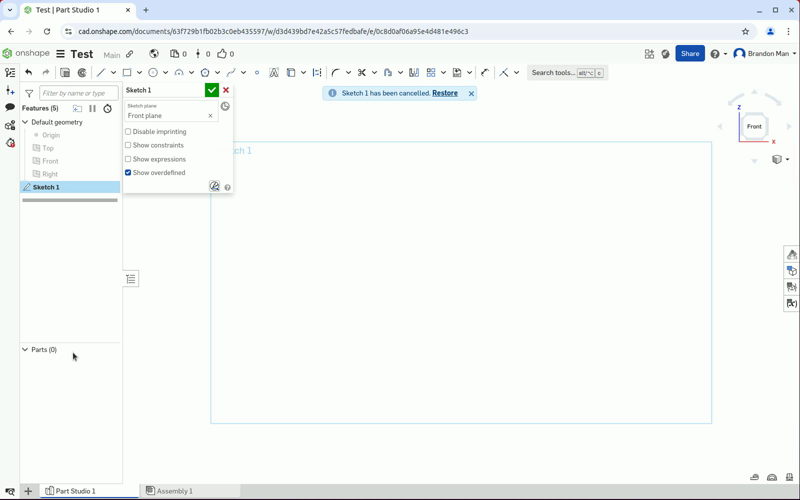
key(y)
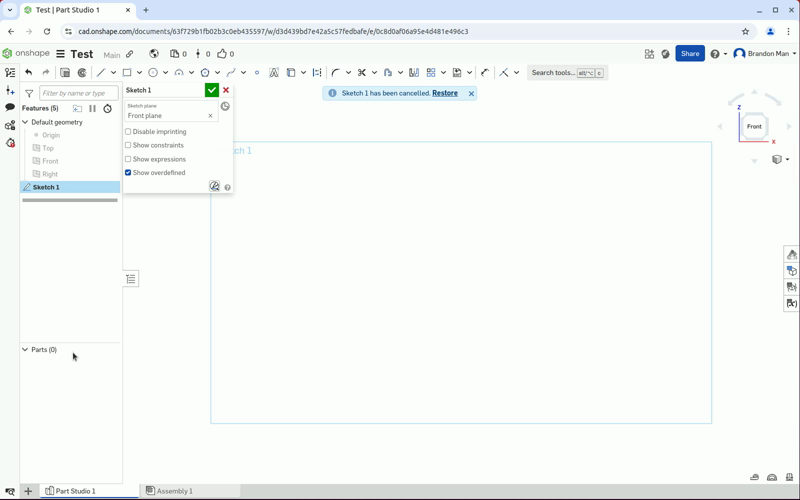
key(l)
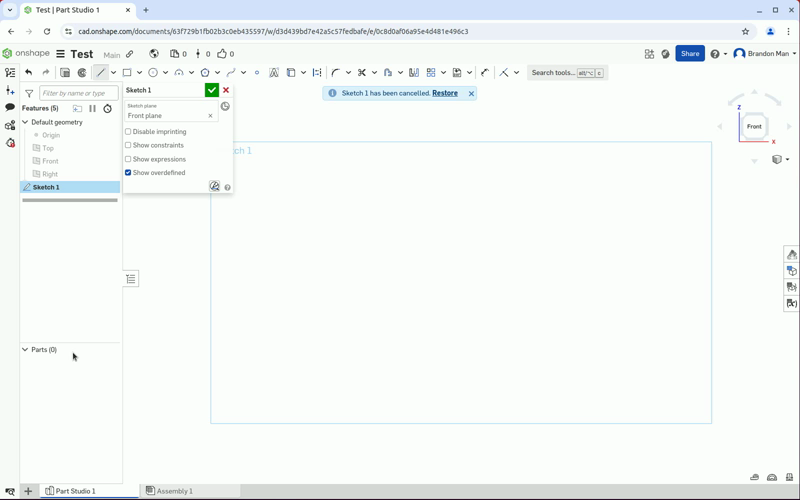
key_down(shift)
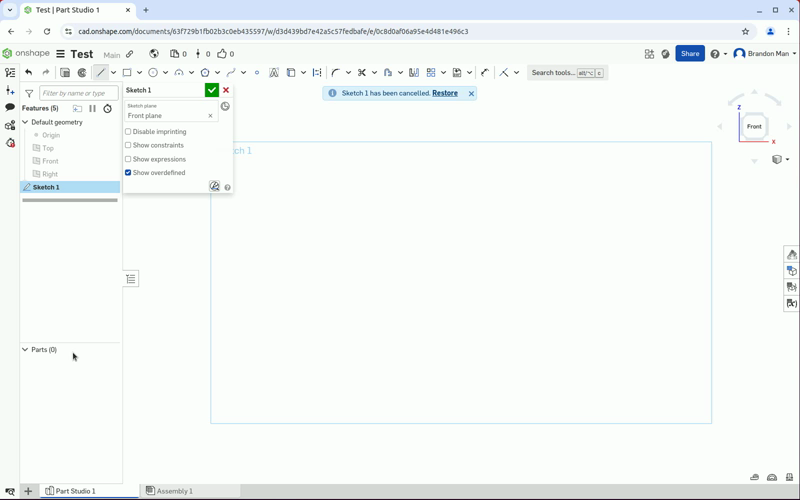
mouse_move(460, 367)
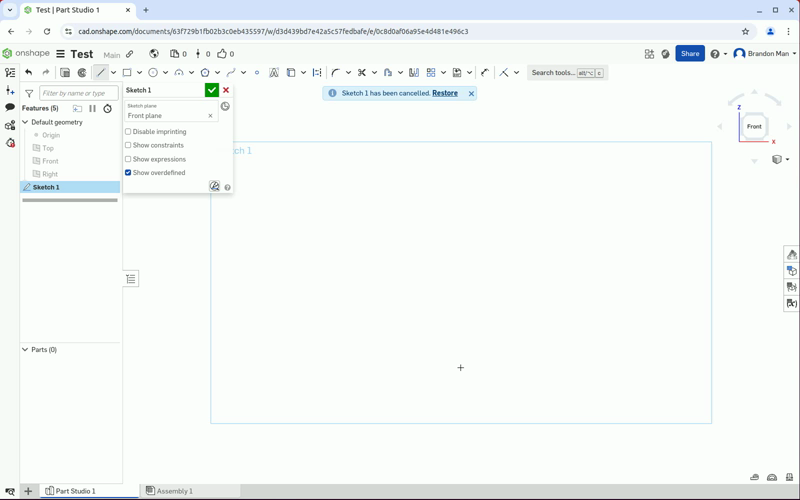
click(460, 367)
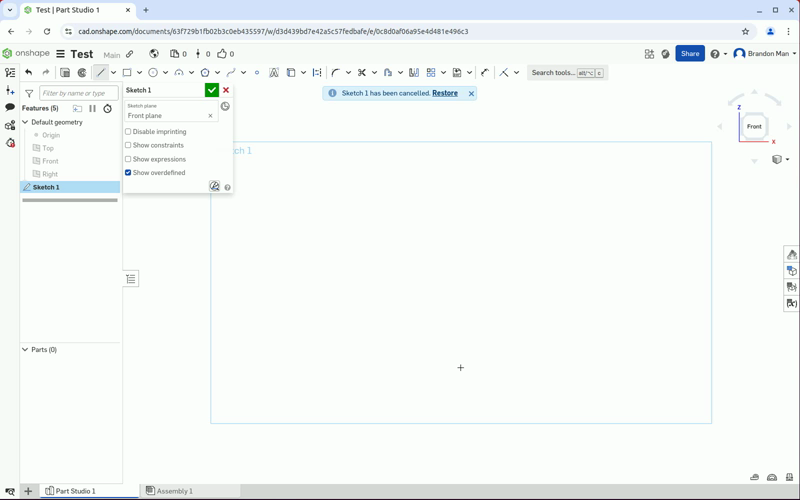
key_up(shift)
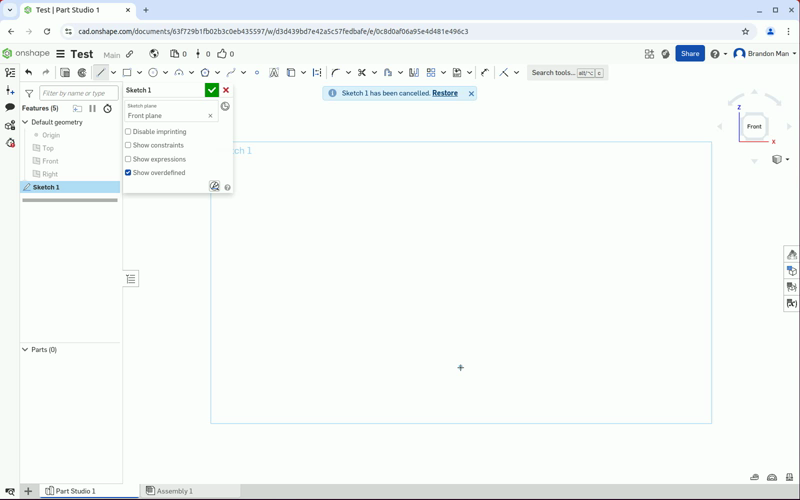
key_down(shift)
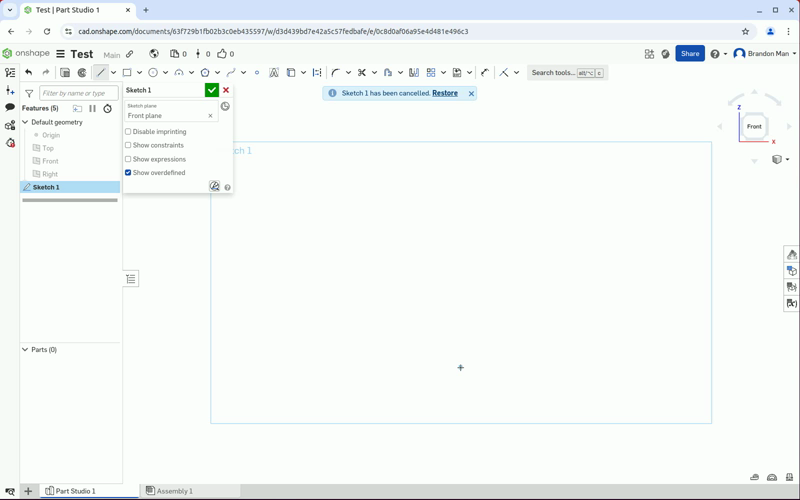
mouse_move(490, 367)
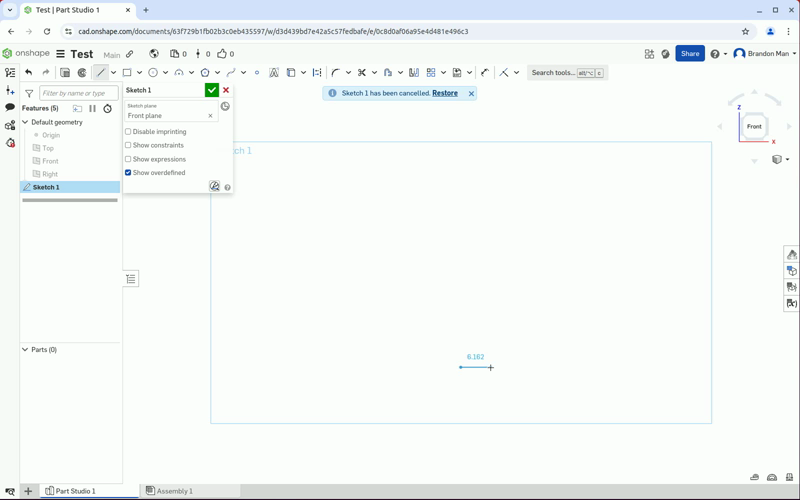
mouse_move(471, 367)
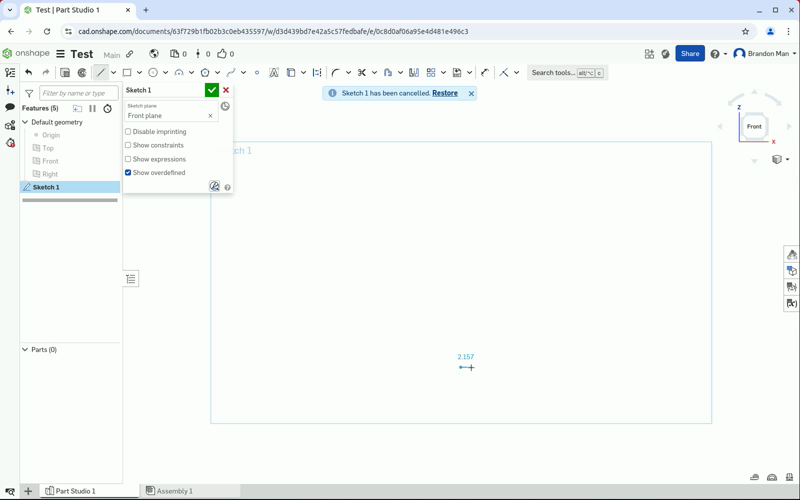
click(471, 367)
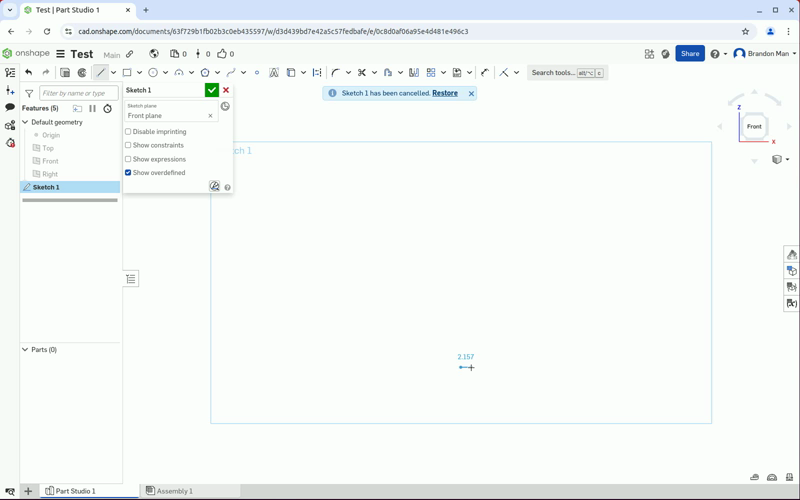
key_up(shift)
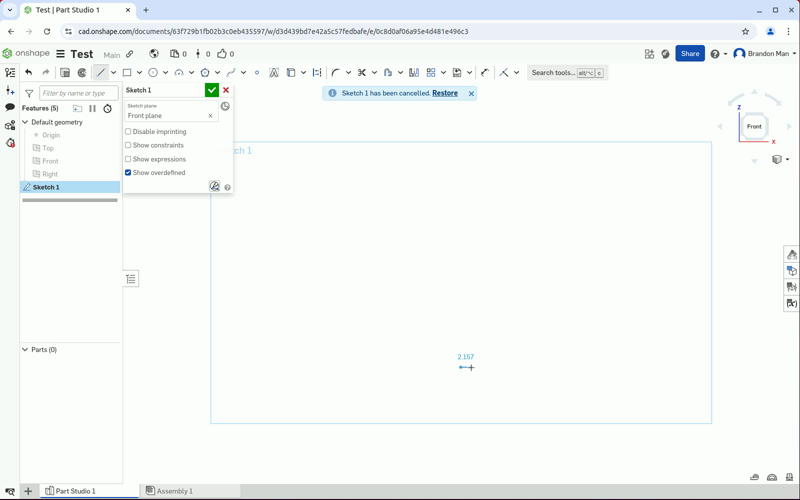
key_down(shift)
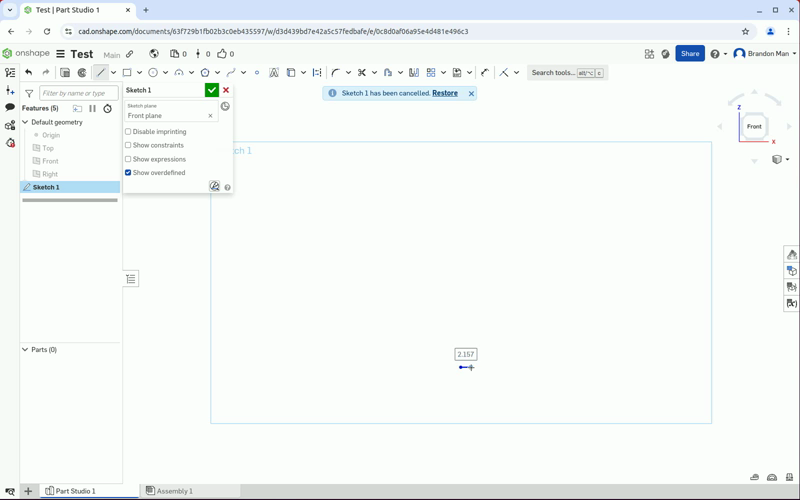
mouse_move(471, 300)
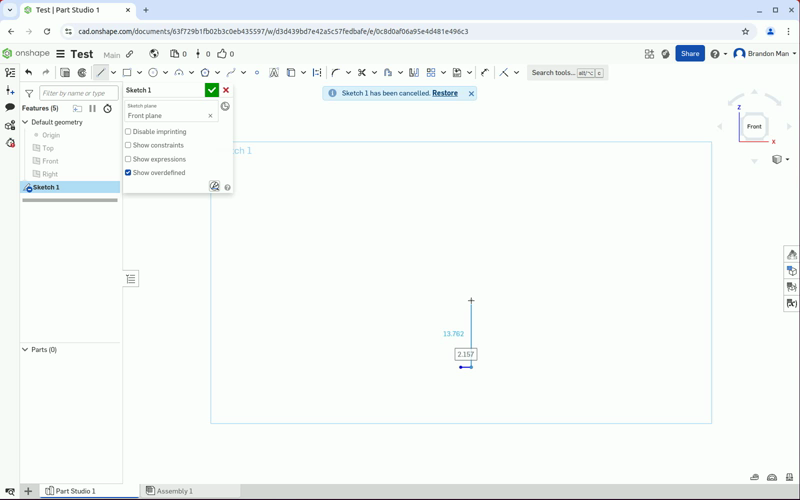
click(471, 300)
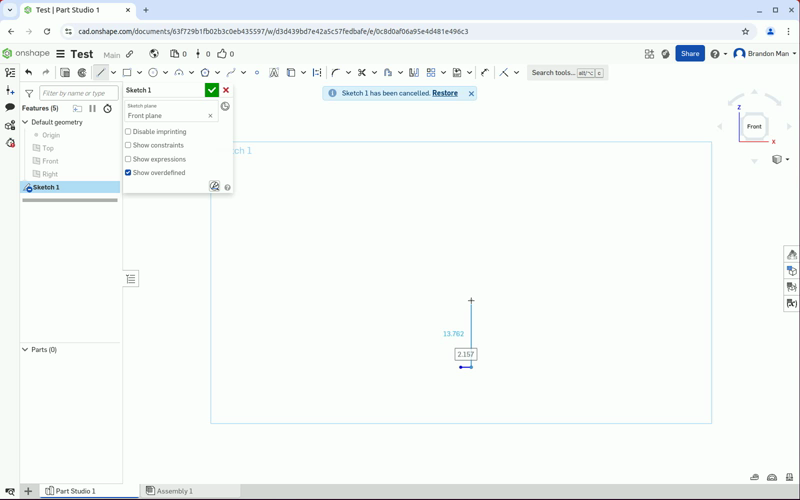
key_up(shift)
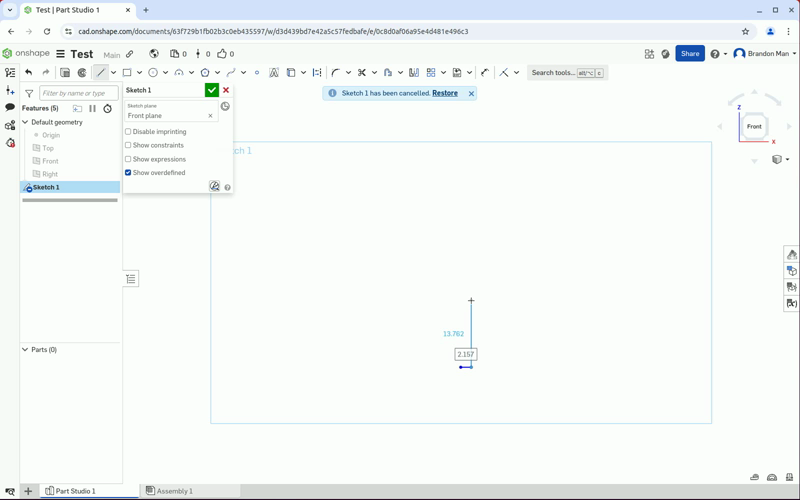
key_down(shift)
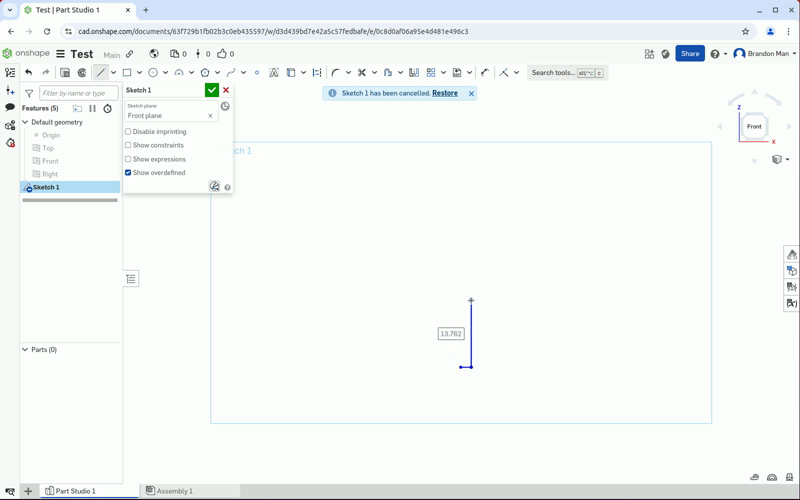
mouse_move(501, 300)
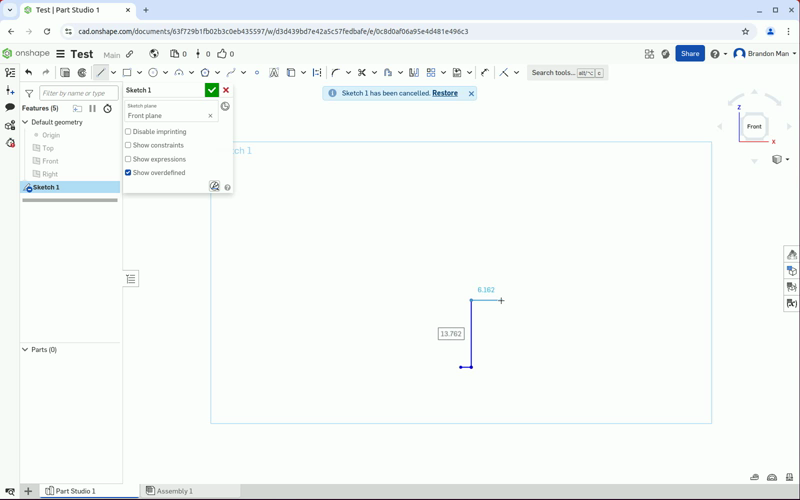
mouse_move(471, 266)
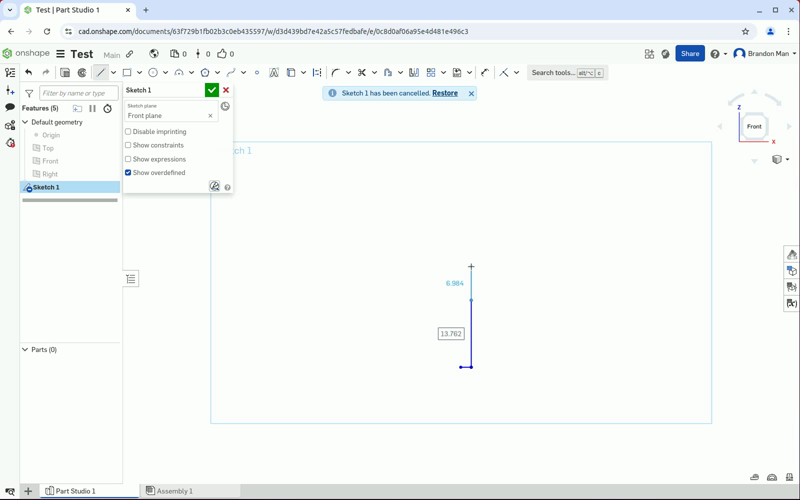
click(471, 266)
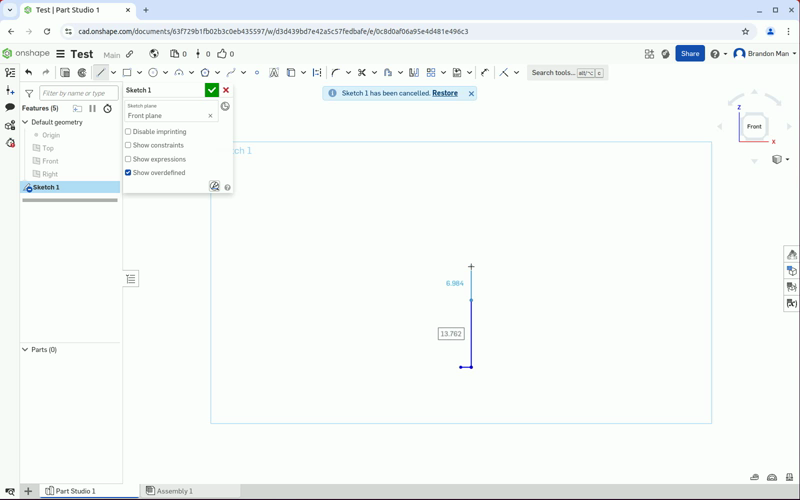
key_up(shift)
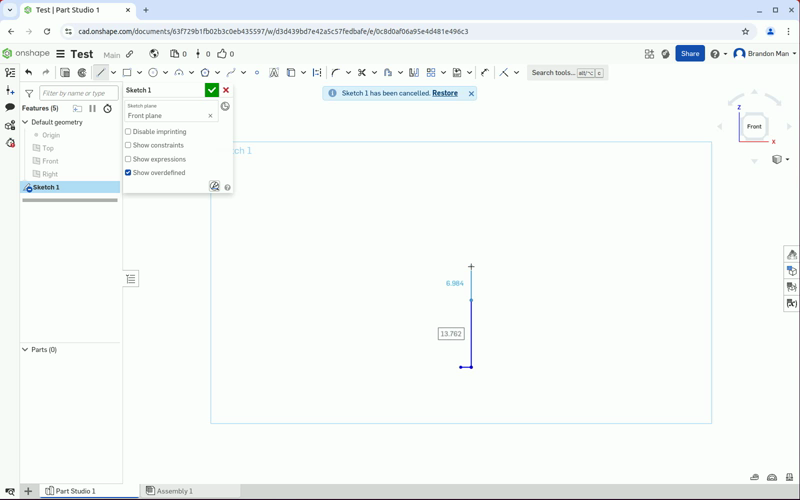
key_down(shift)
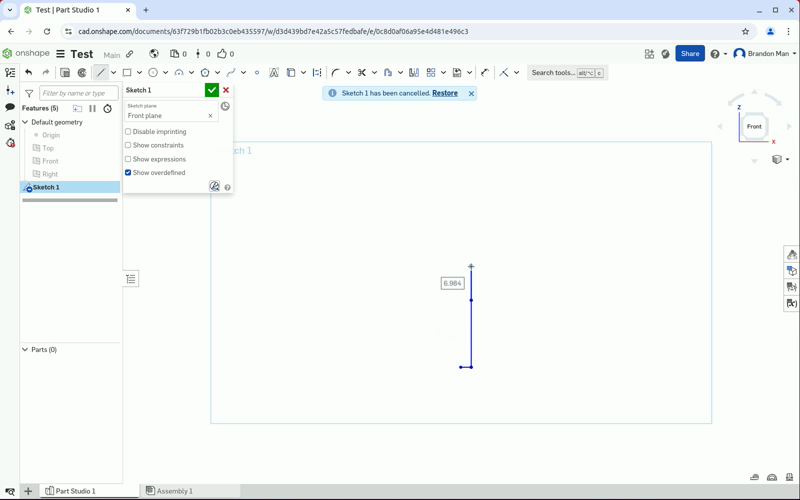
mouse_move(471, 198)
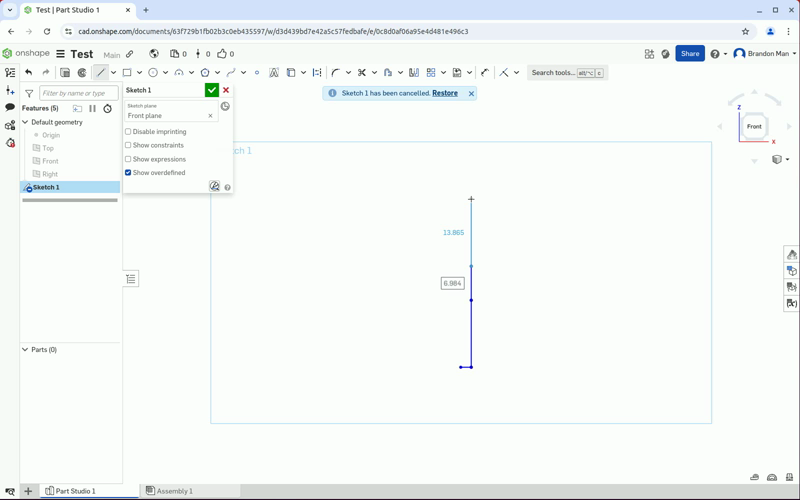
click(471, 198)
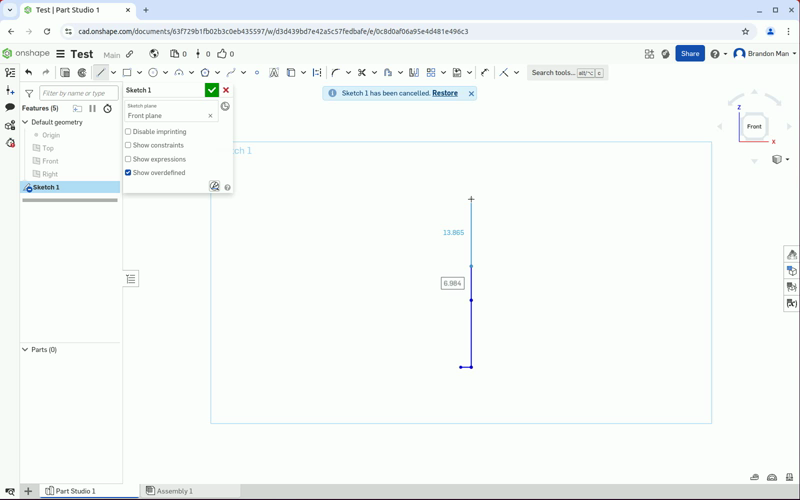
key_up(shift)
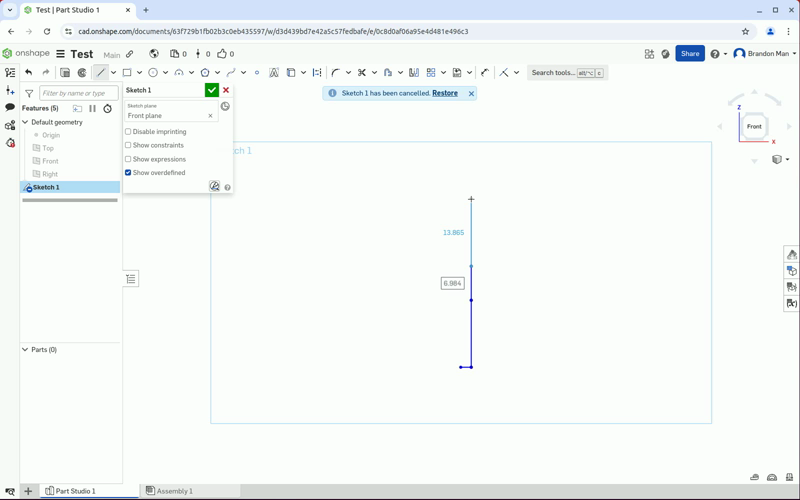
key_down(shift)
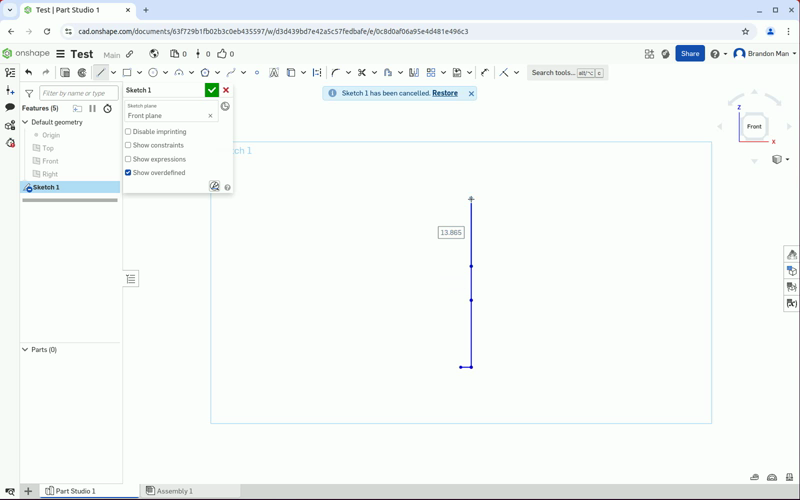
mouse_move(501, 198)
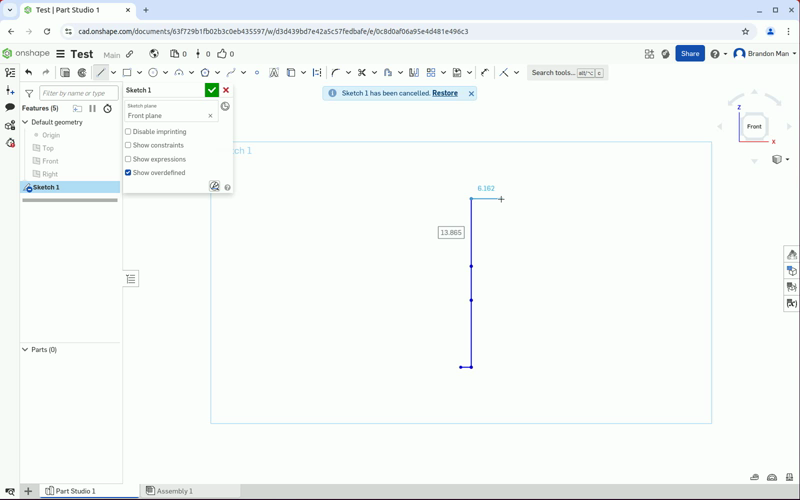
mouse_move(460, 198)
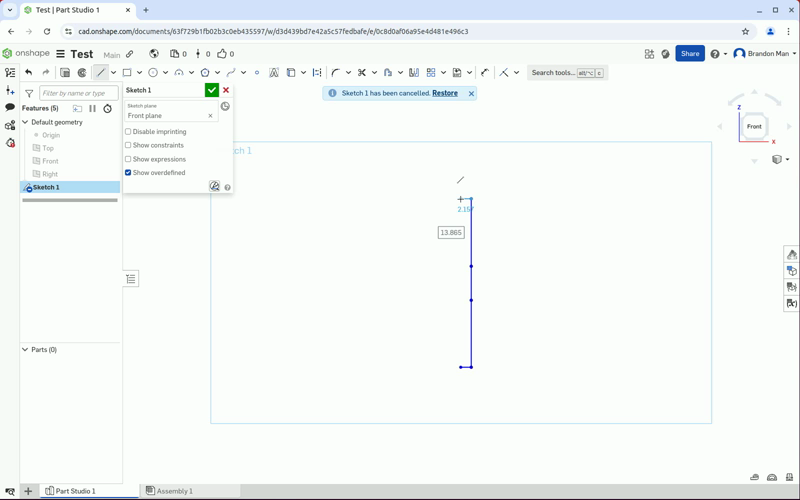
click(460, 198)
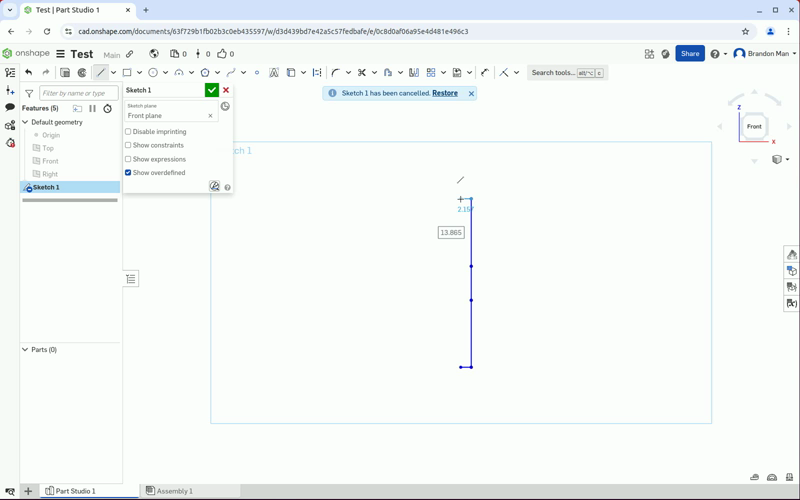
key_up(shift)
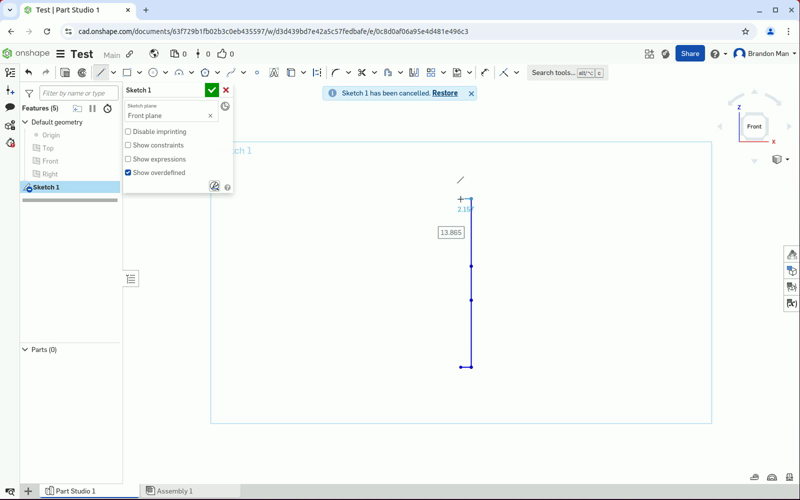
key_down(shift)
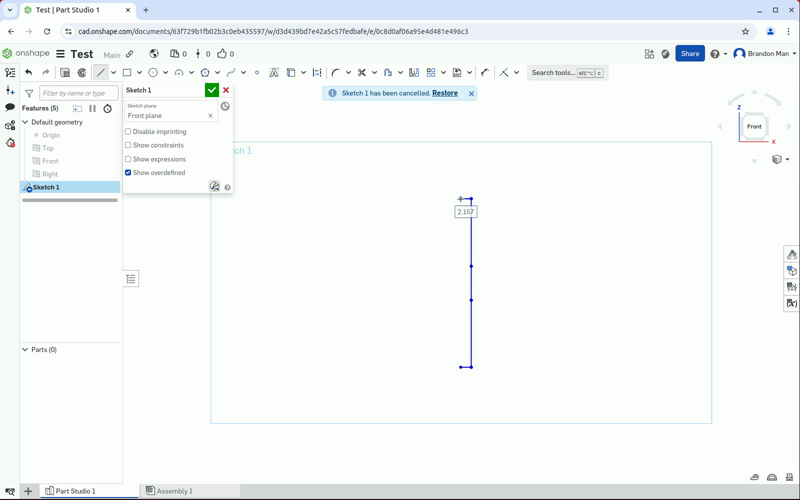
mouse_move(460, 367)
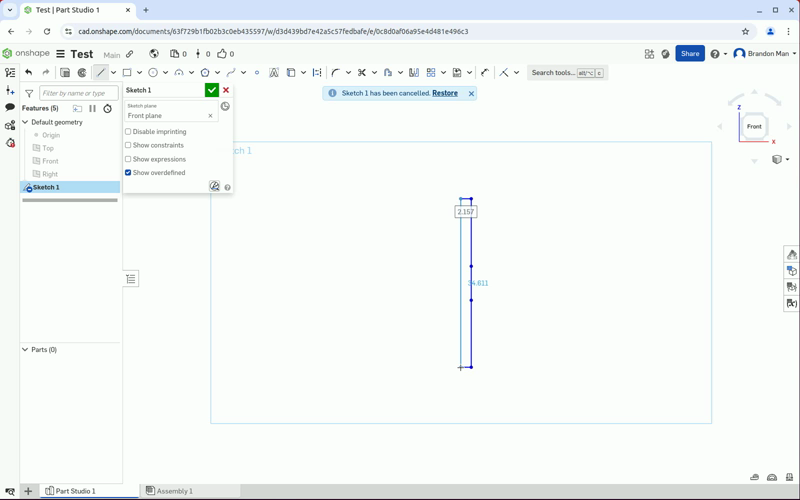
key_up(shift)
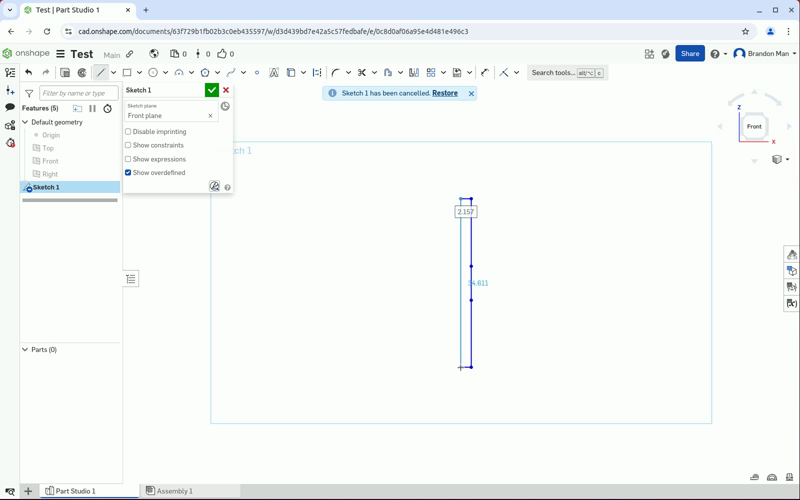
click(460, 367)
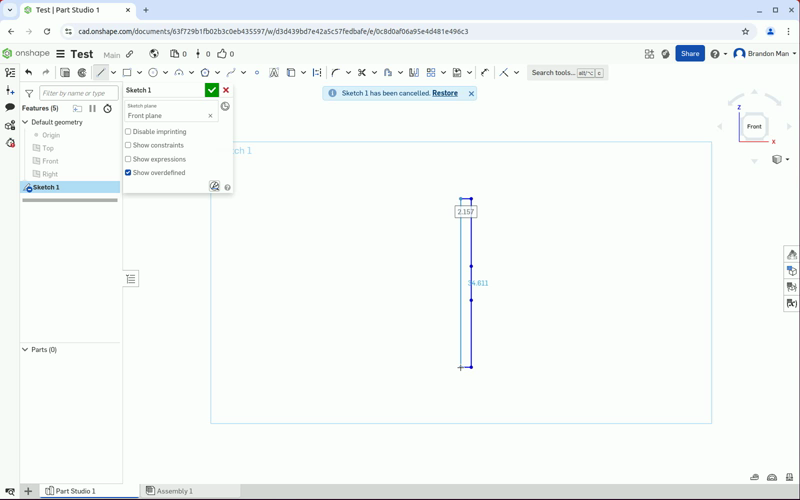
key(esc)
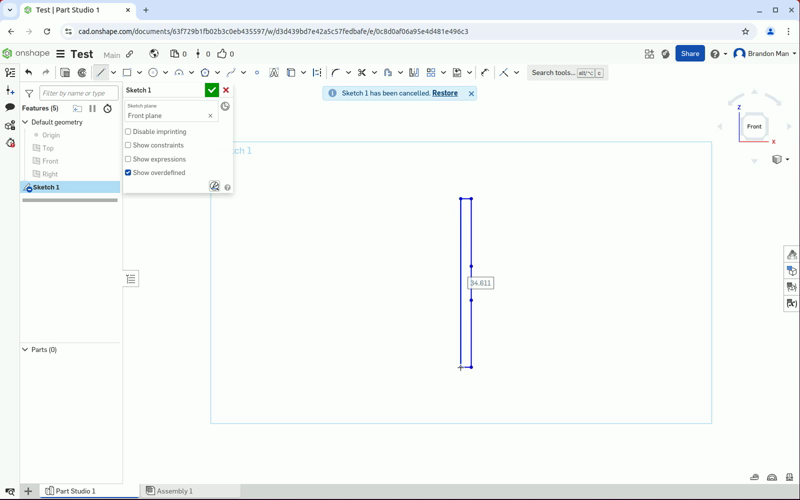
key(c)
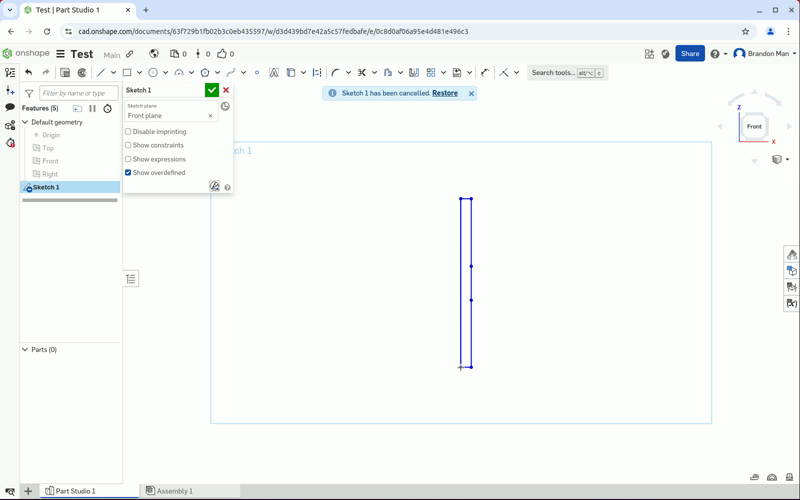
key_down(shift)
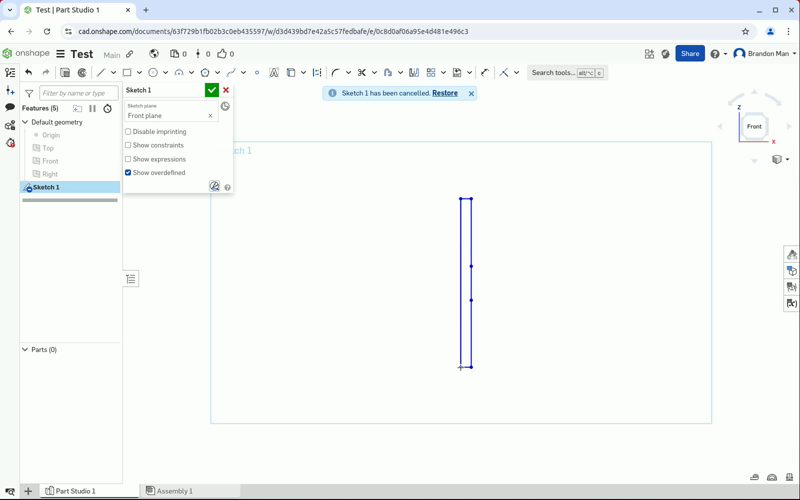
mouse_move(462, 321)
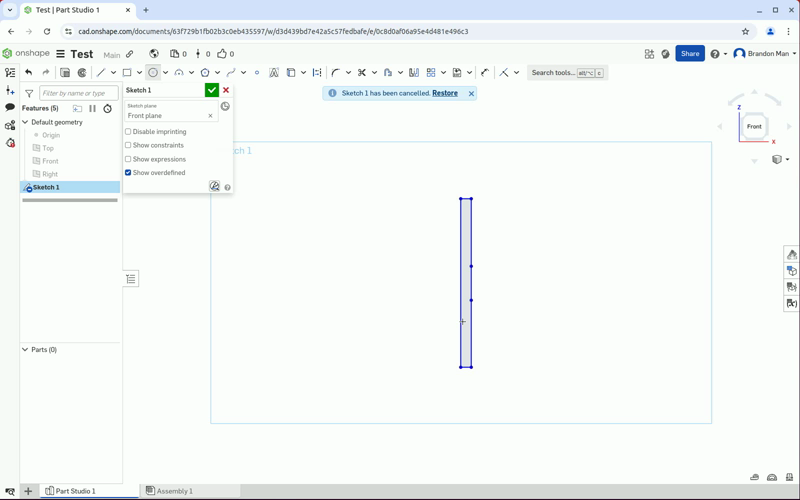
click(462, 321)
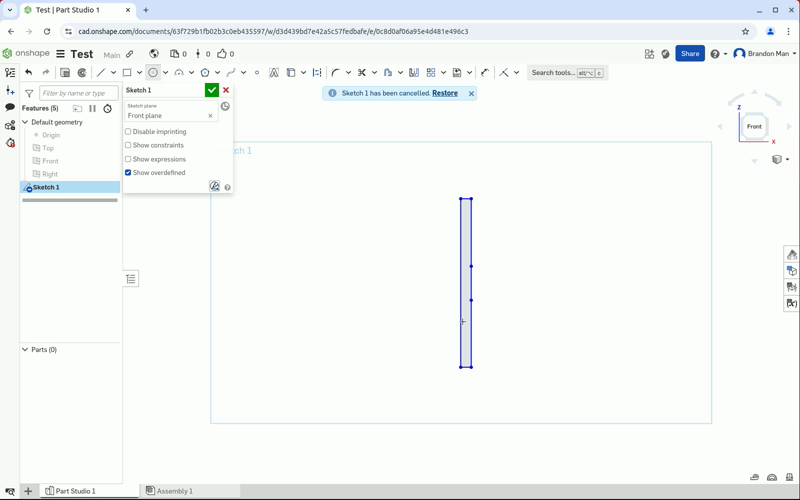
key_up(shift)
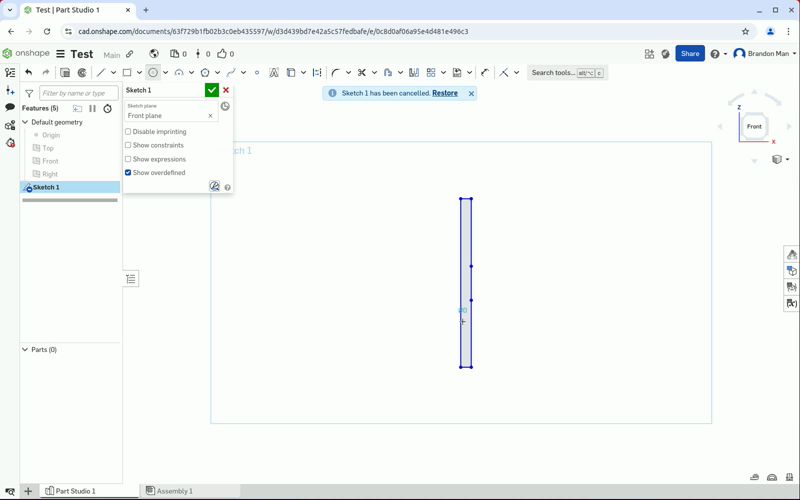
mouse_move(464, 321)
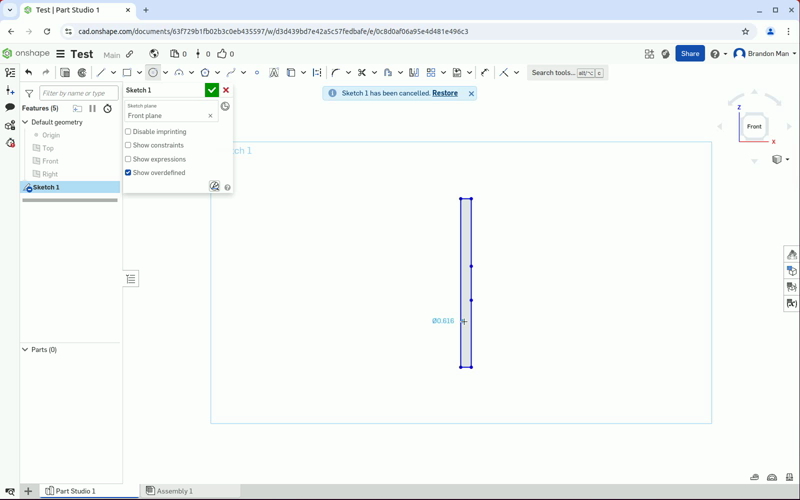
scroll(6)
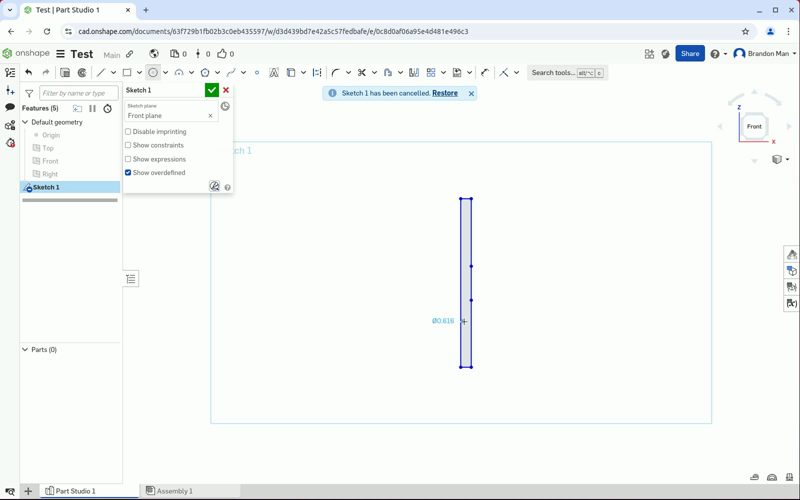
scroll(6)
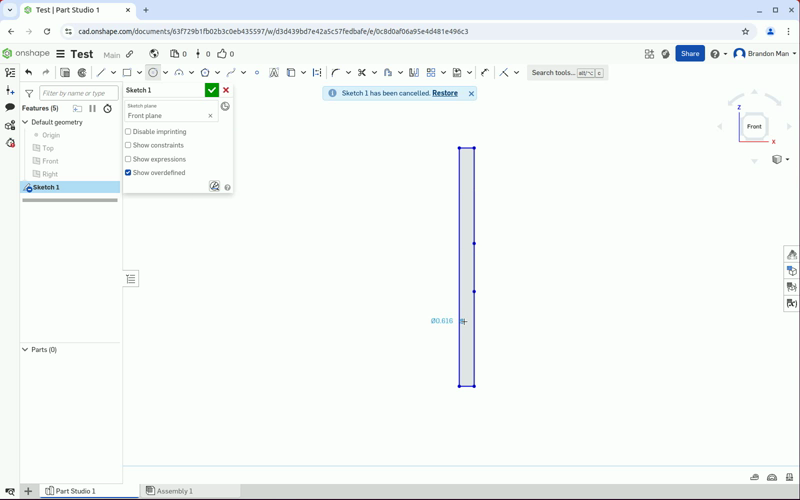
scroll(6)
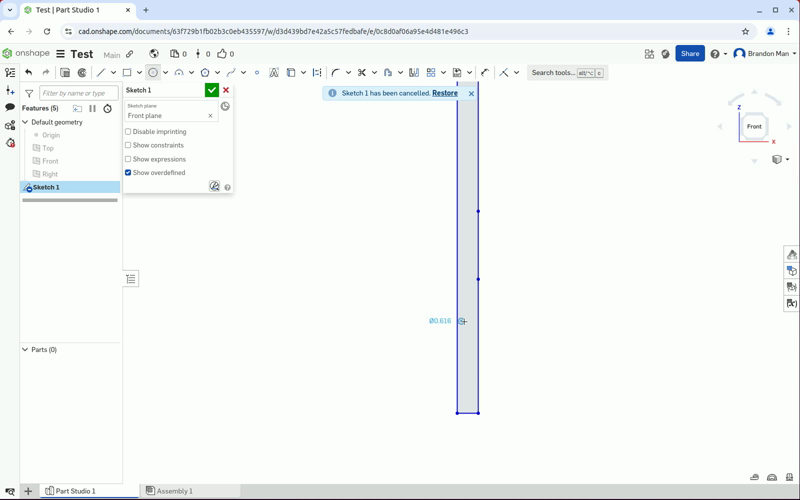
scroll(6)
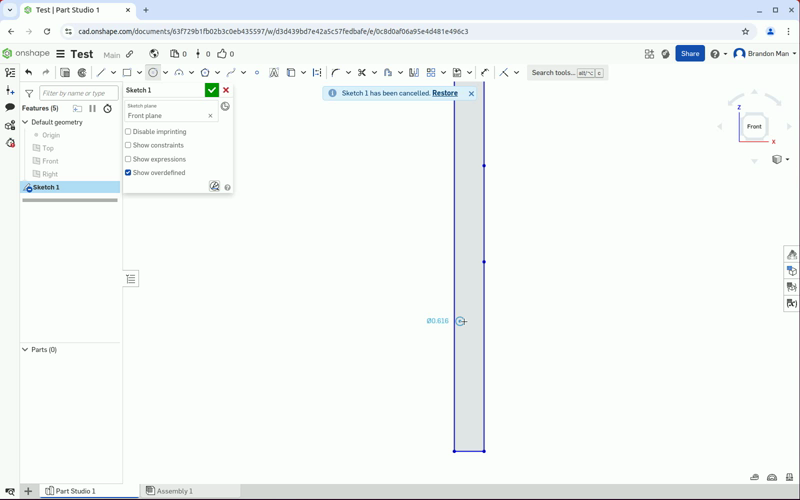
scroll(6)
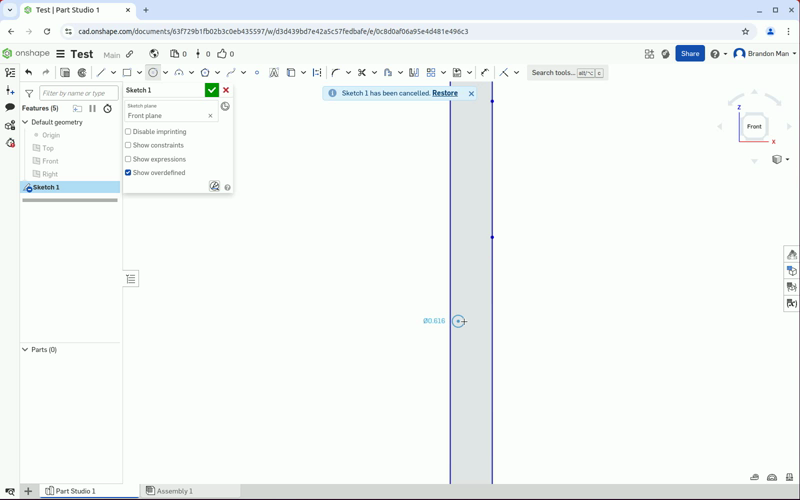
scroll(6)
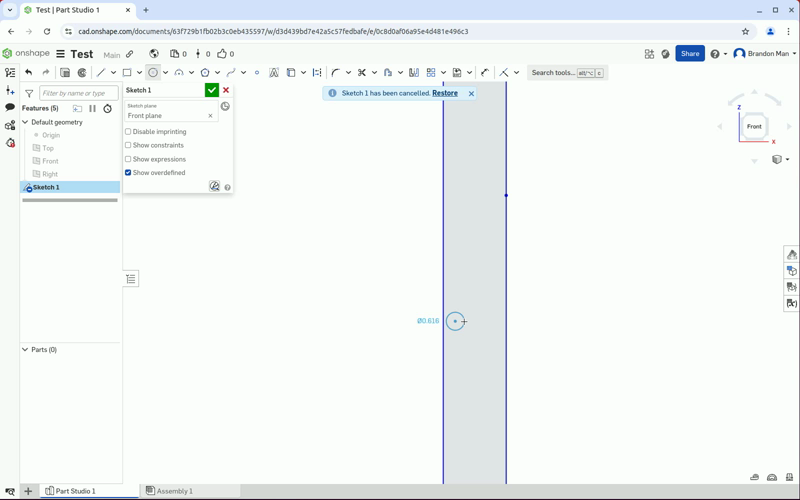
scroll(6)
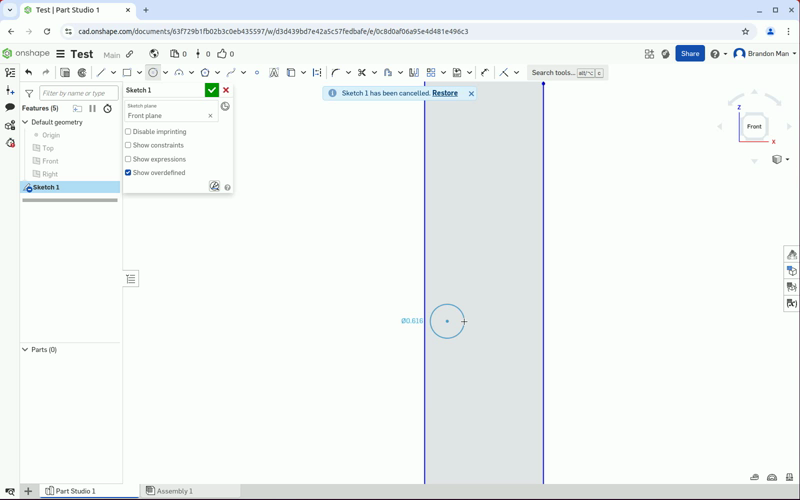
click(464, 321)
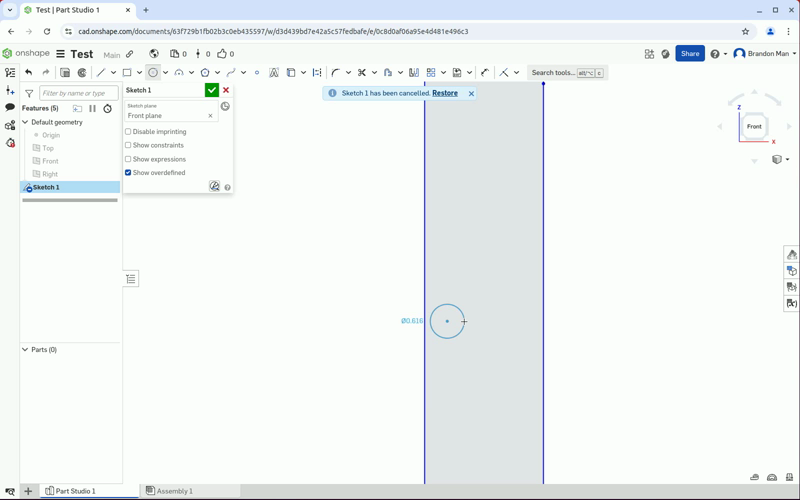
scroll(-6)
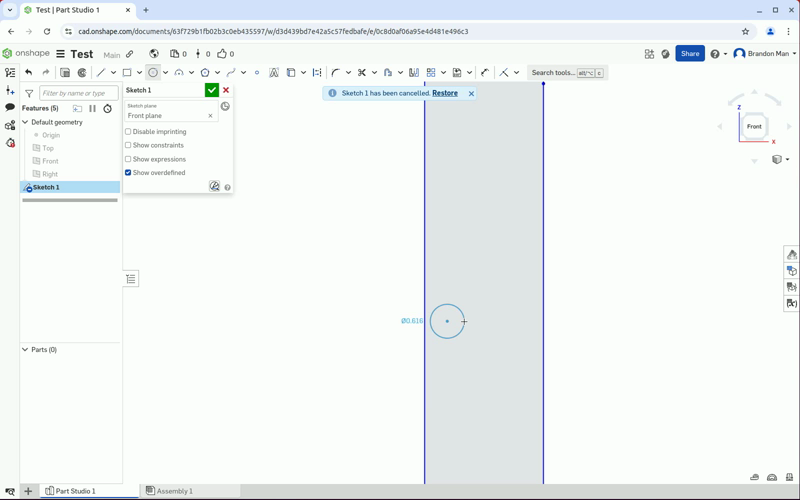
scroll(-6)
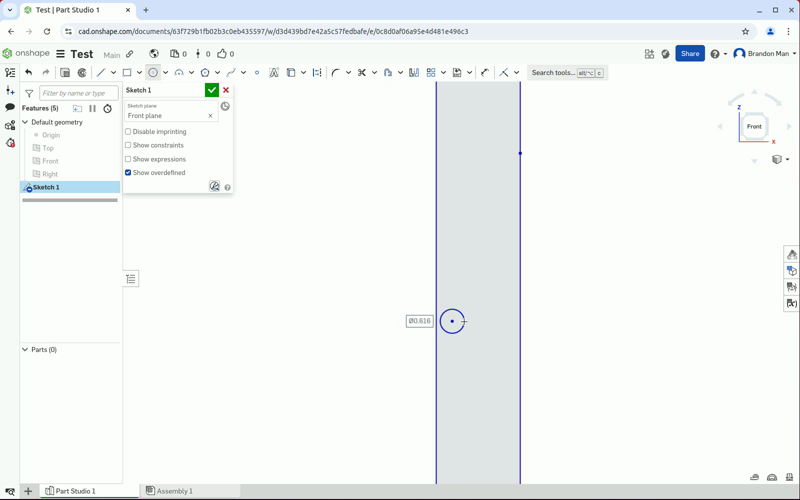
scroll(-6)
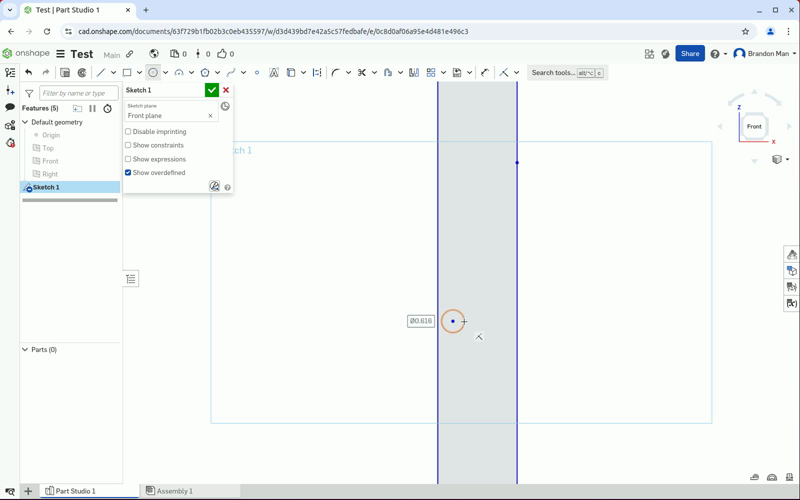
scroll(-6)
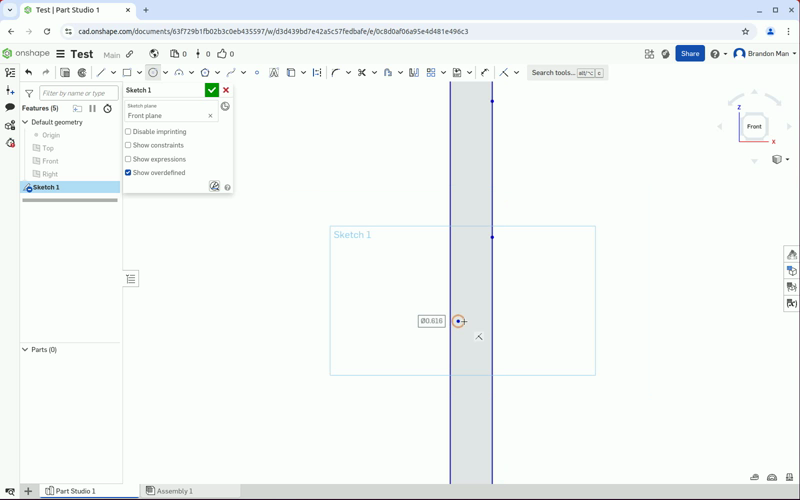
scroll(-6)
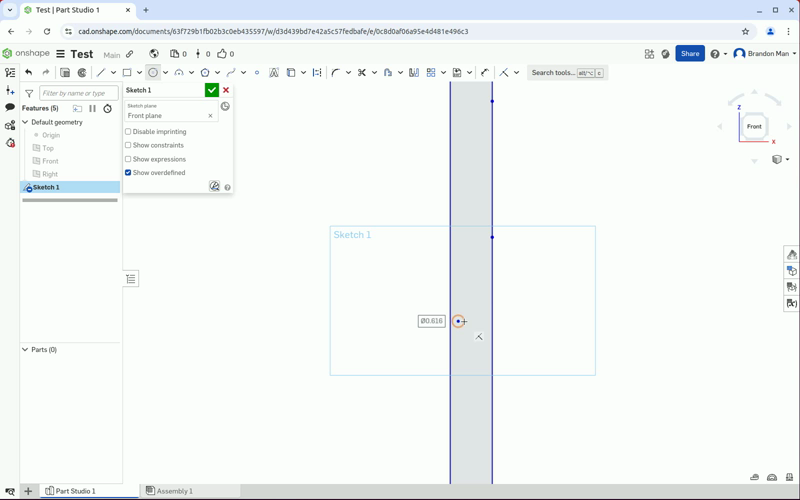
scroll(-6)
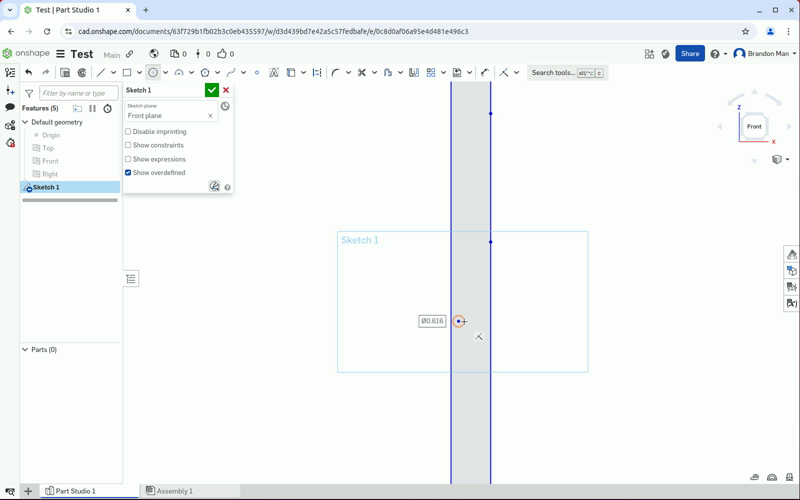
scroll(-6)
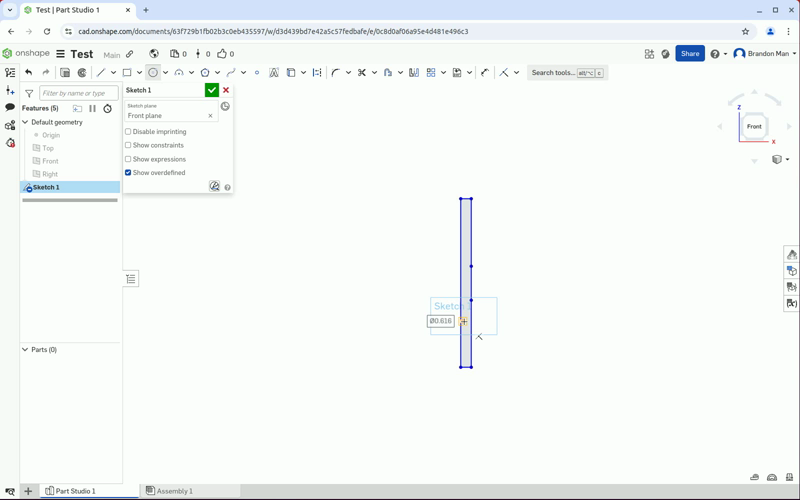
key(esc)
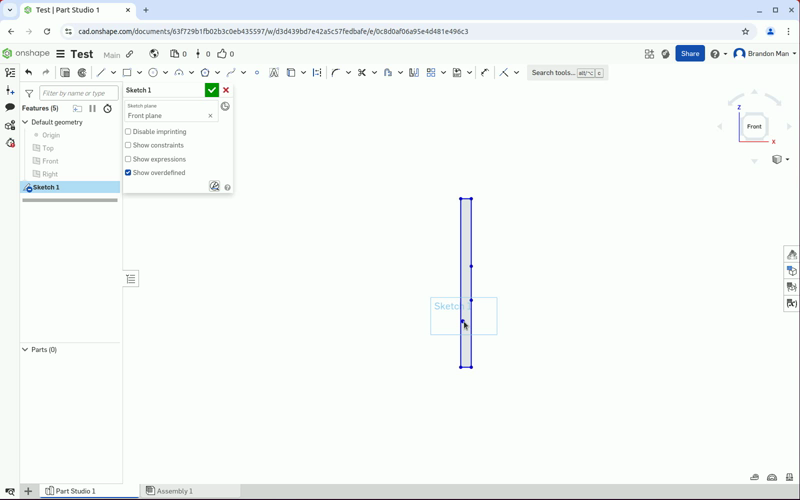
key(c)
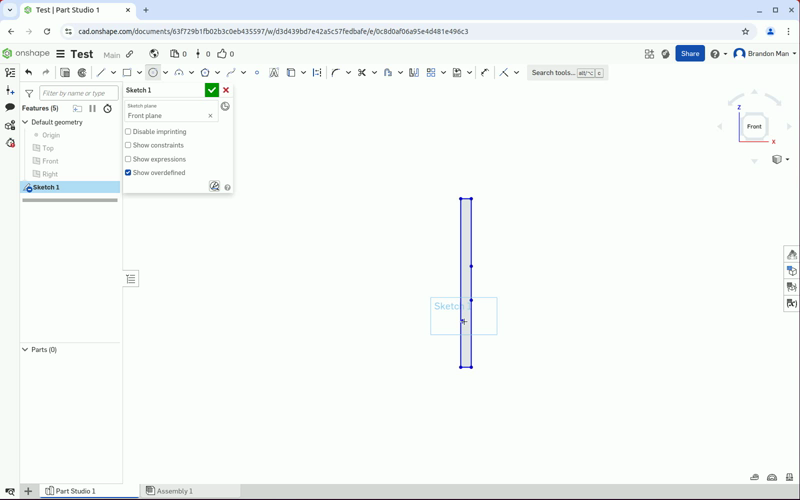
key_down(shift)
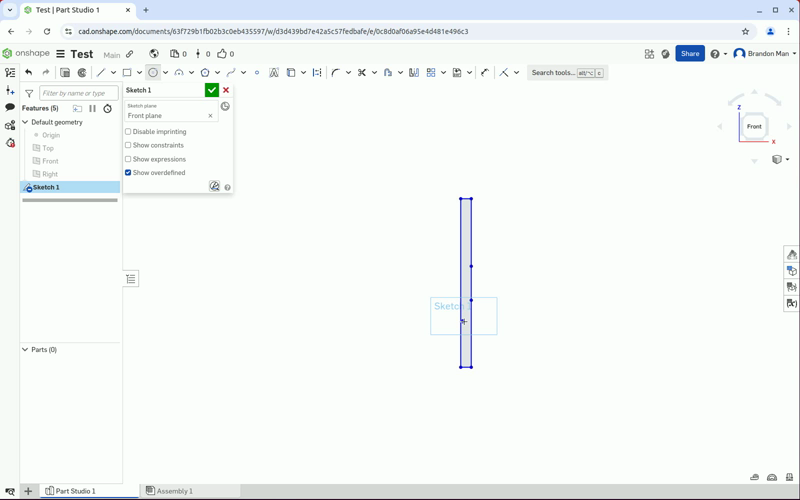
mouse_move(462, 245)
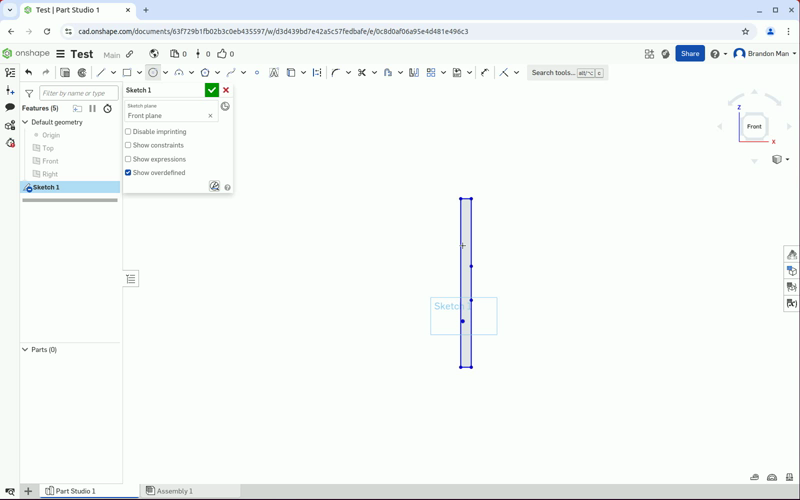
click(462, 245)
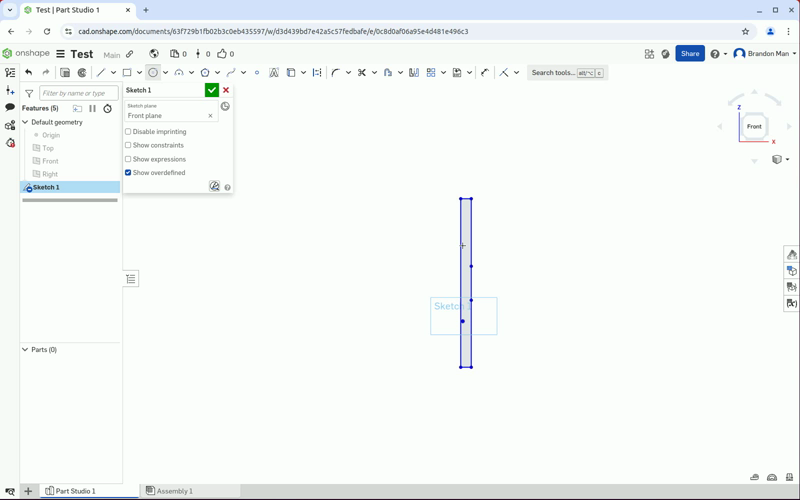
key_up(shift)
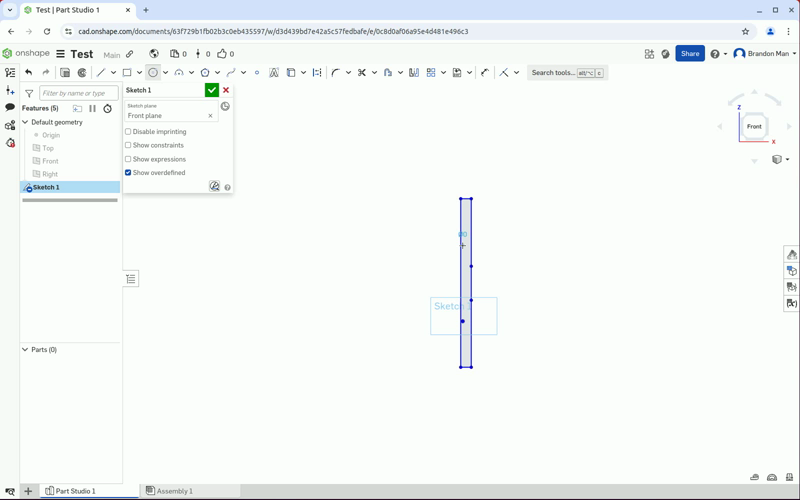
mouse_move(464, 245)
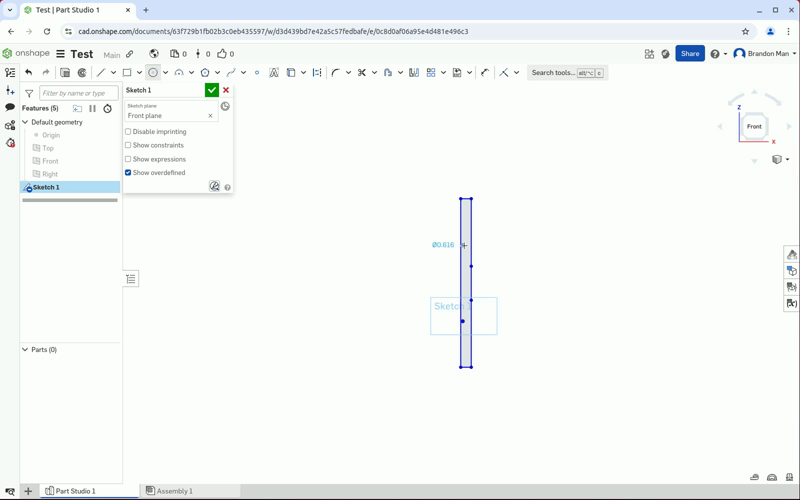
scroll(6)
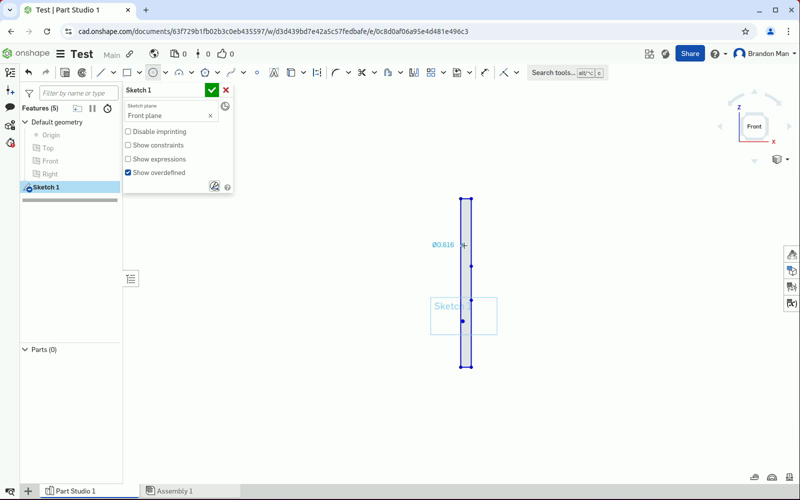
scroll(6)
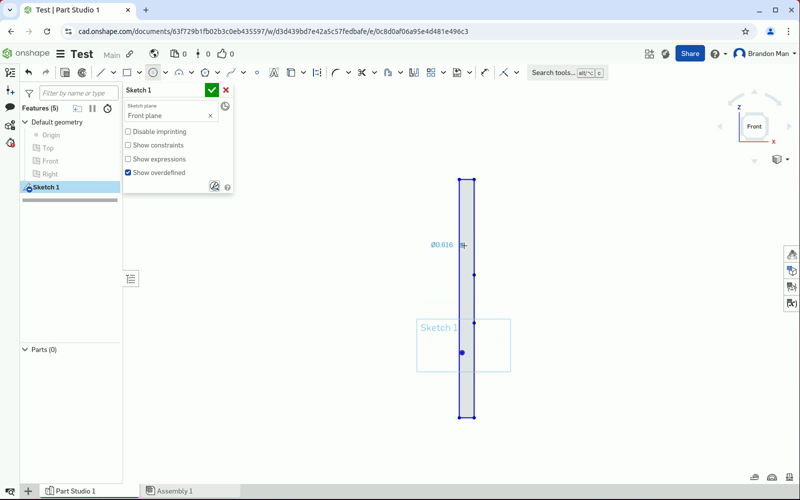
scroll(6)
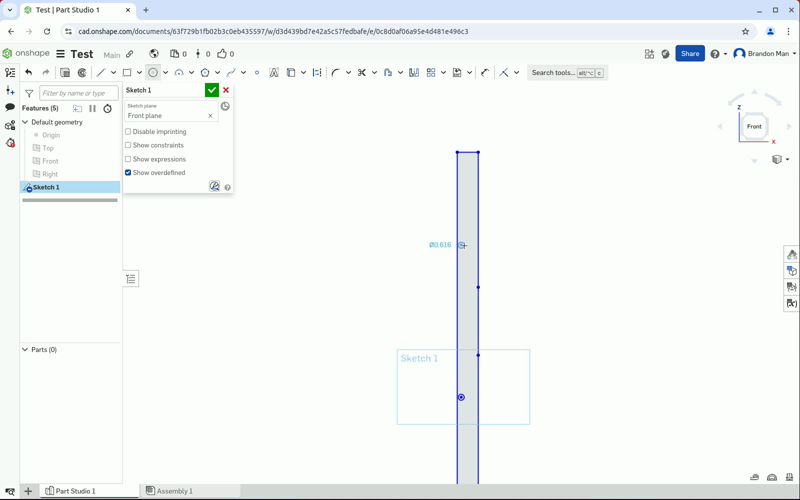
scroll(6)
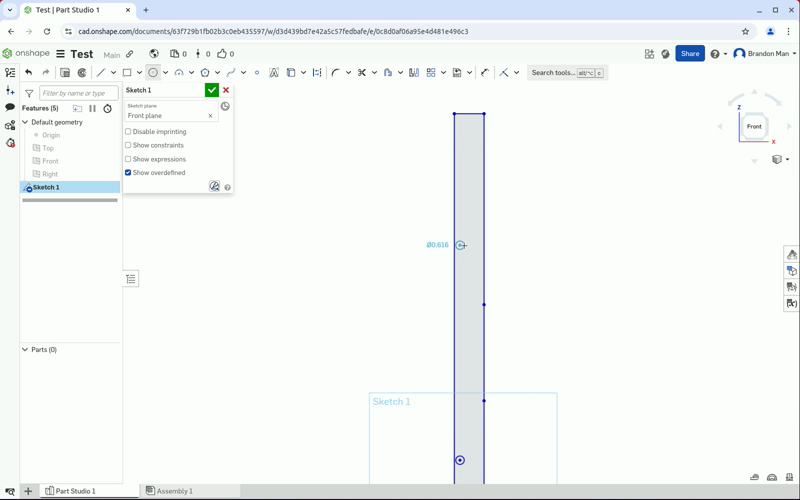
scroll(6)
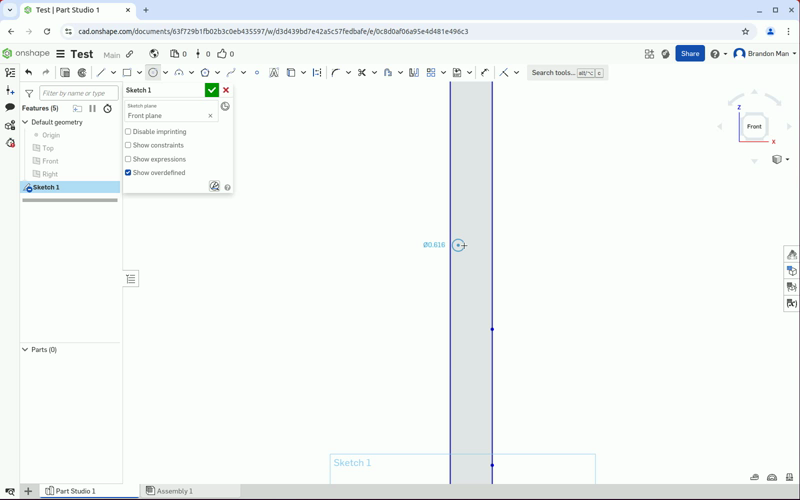
scroll(6)
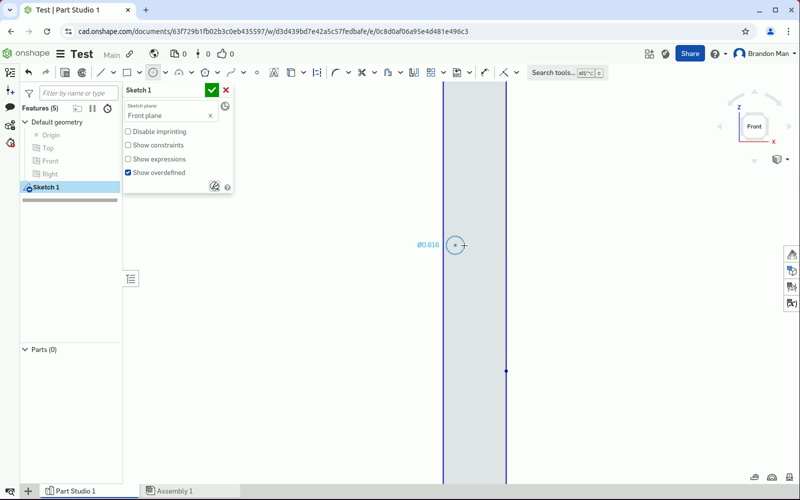
scroll(6)
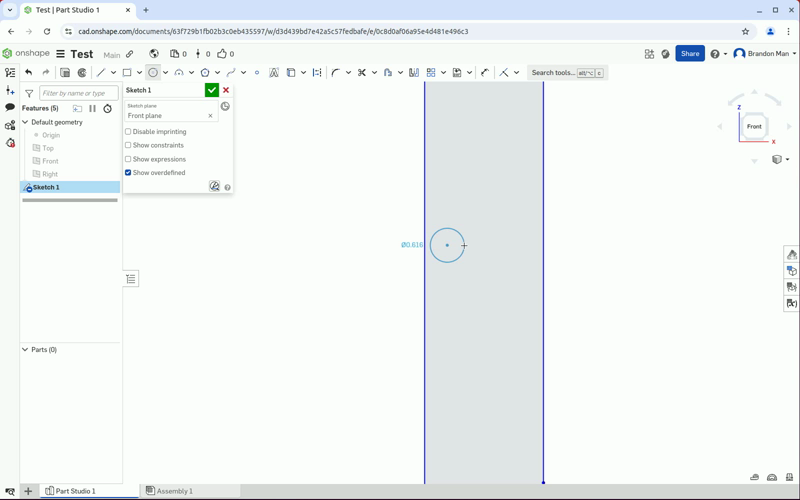
click(464, 245)
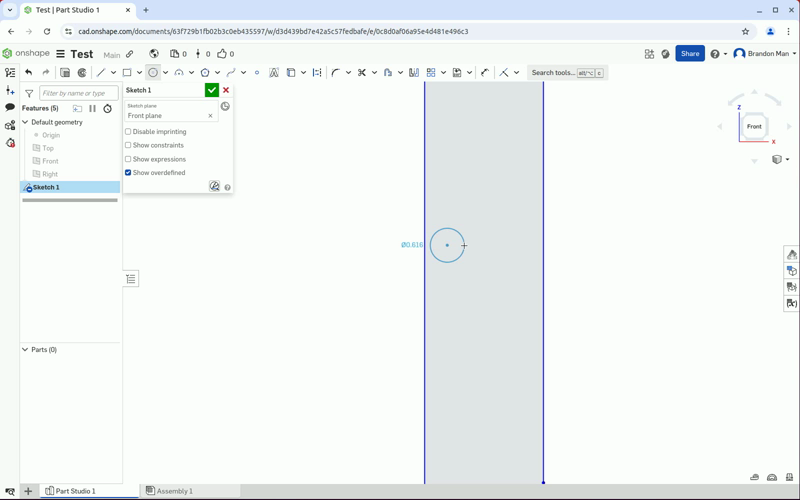
scroll(-6)
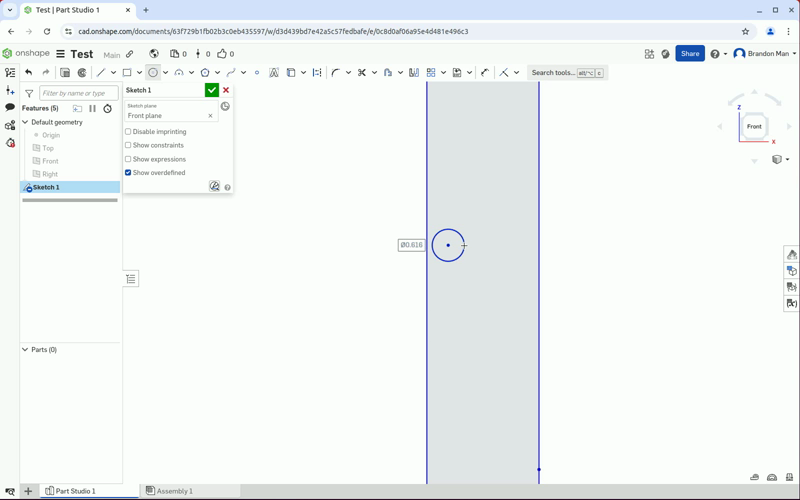
scroll(-6)
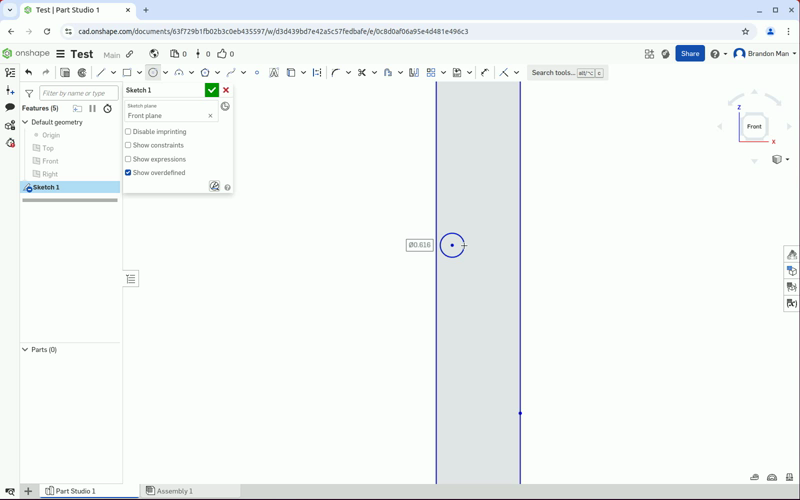
scroll(-6)
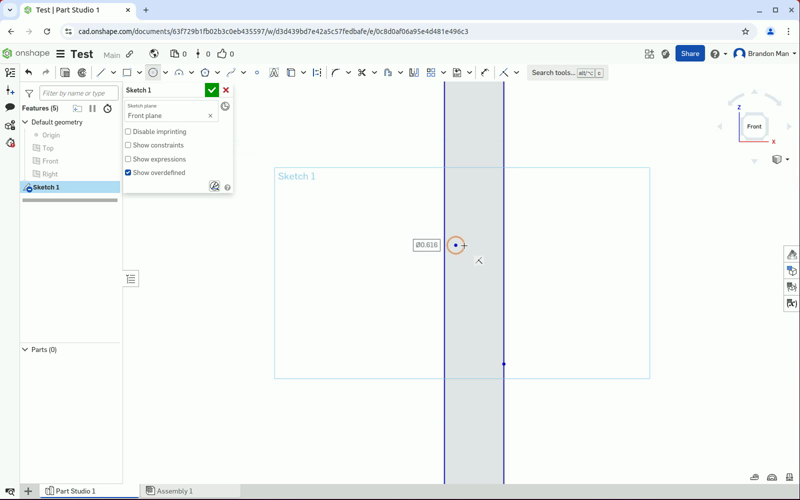
scroll(-6)
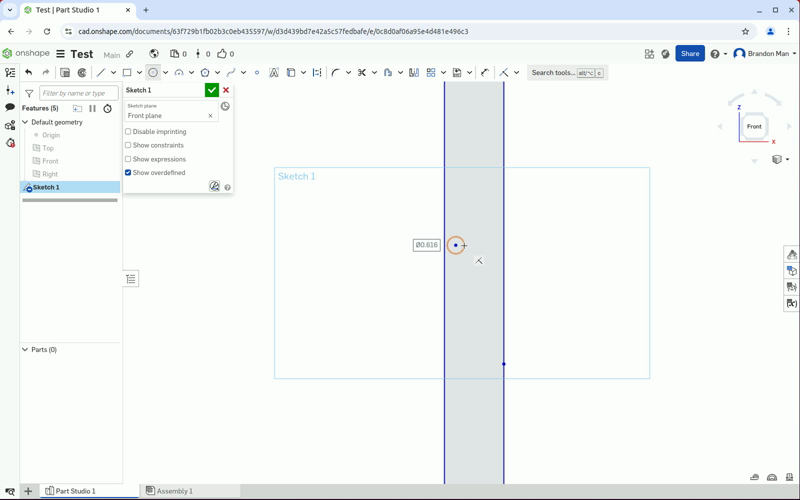
scroll(-6)
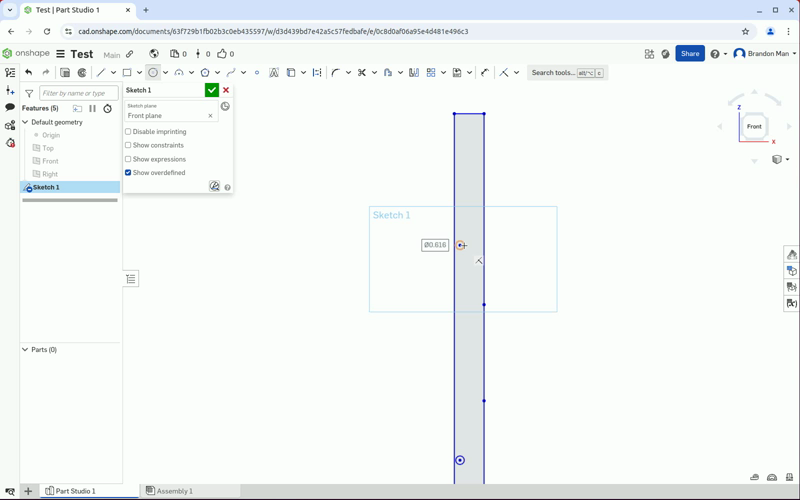
scroll(-6)
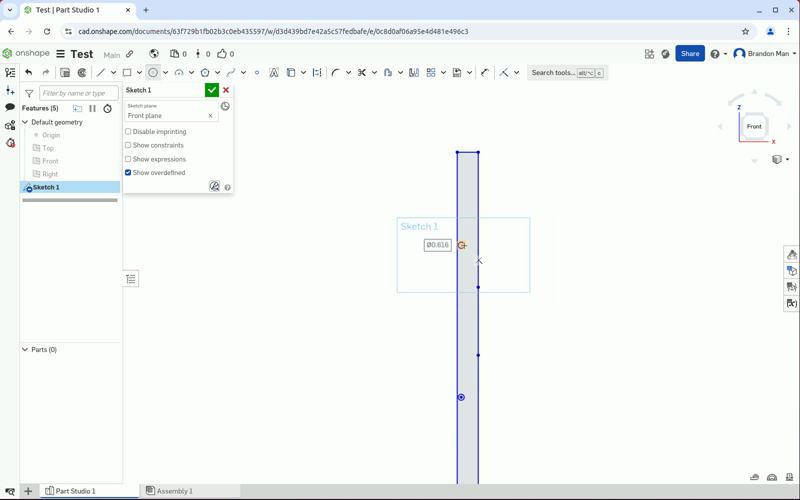
scroll(-6)
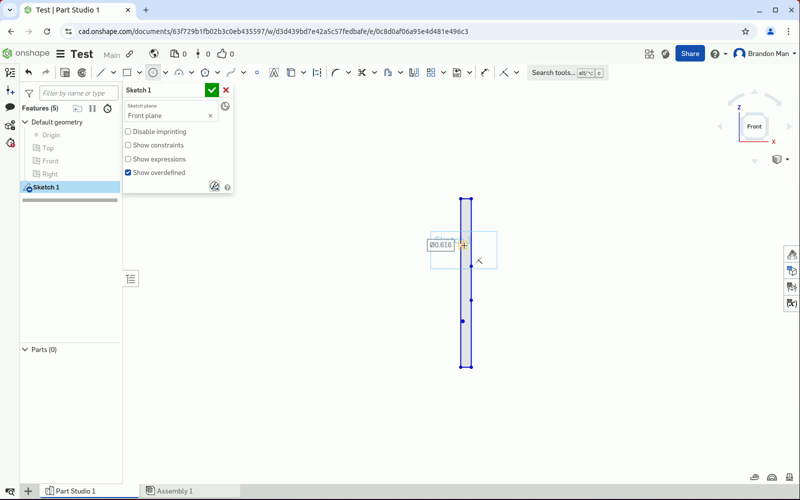
key(esc)
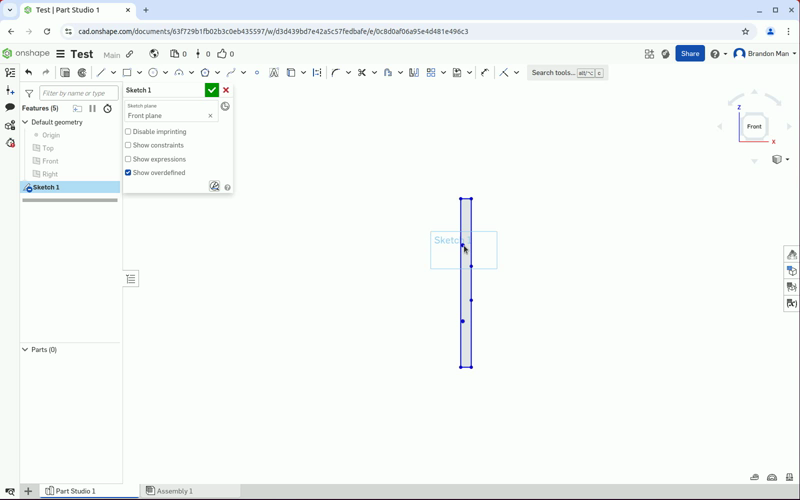
key(c)
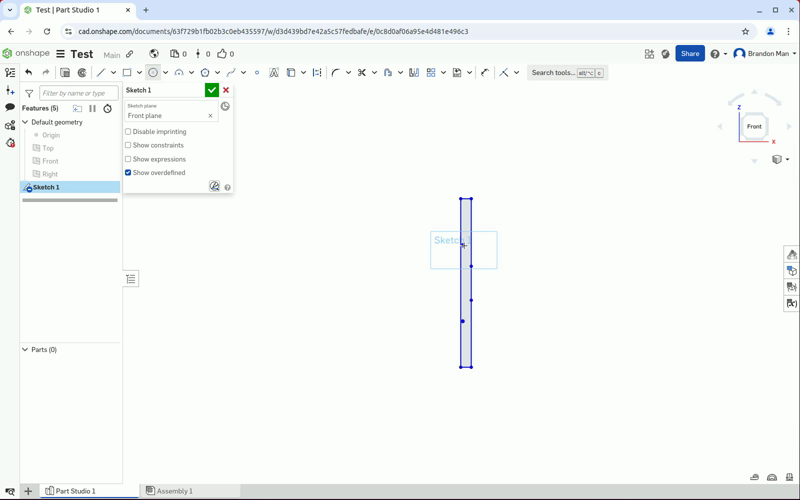
key_down(shift)
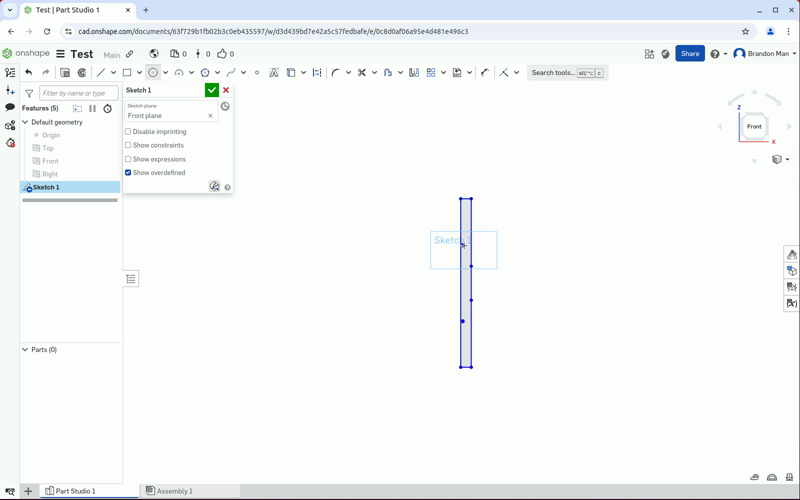
mouse_move(469, 321)
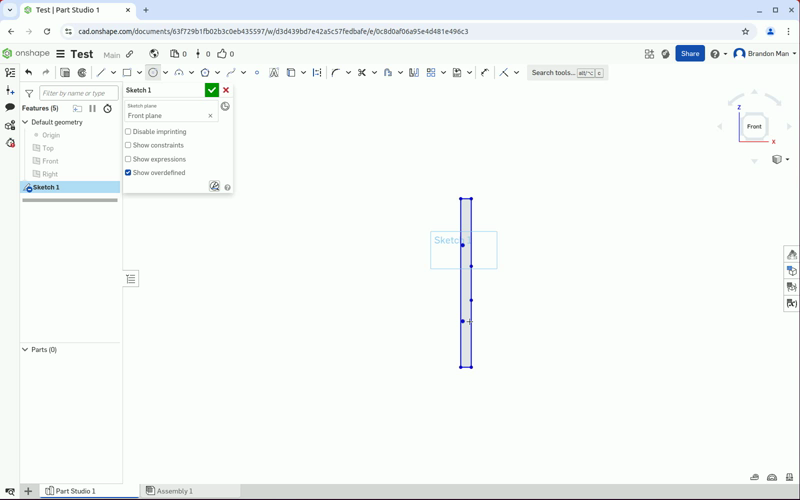
click(469, 321)
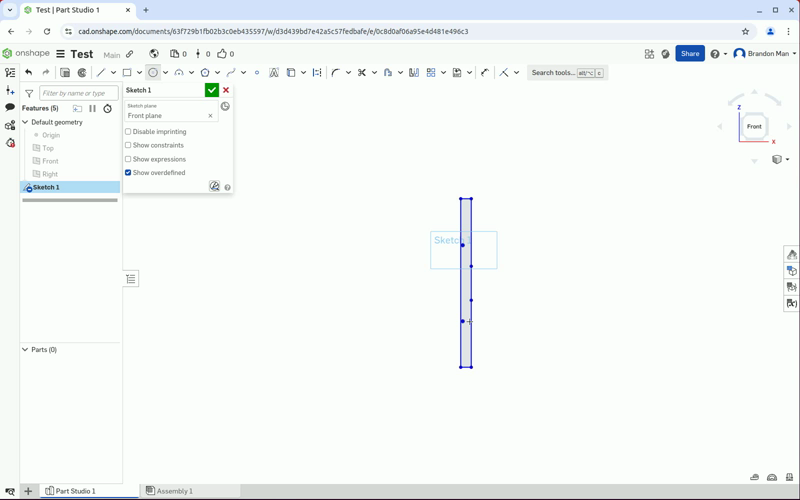
key_up(shift)
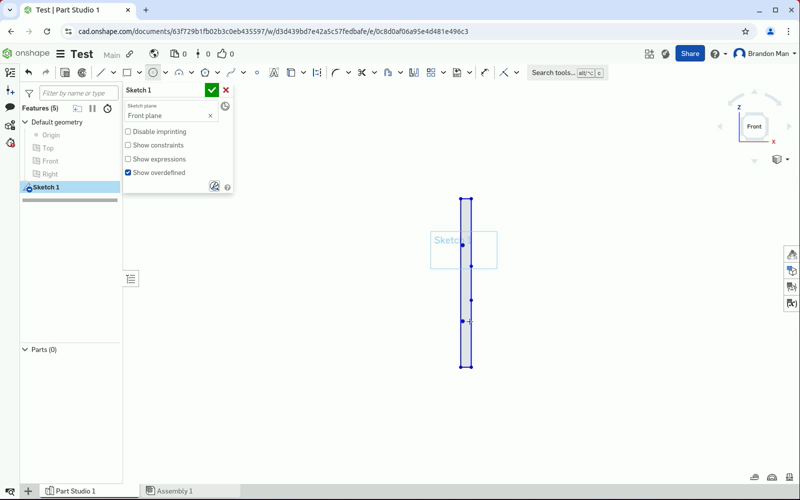
mouse_move(471, 321)
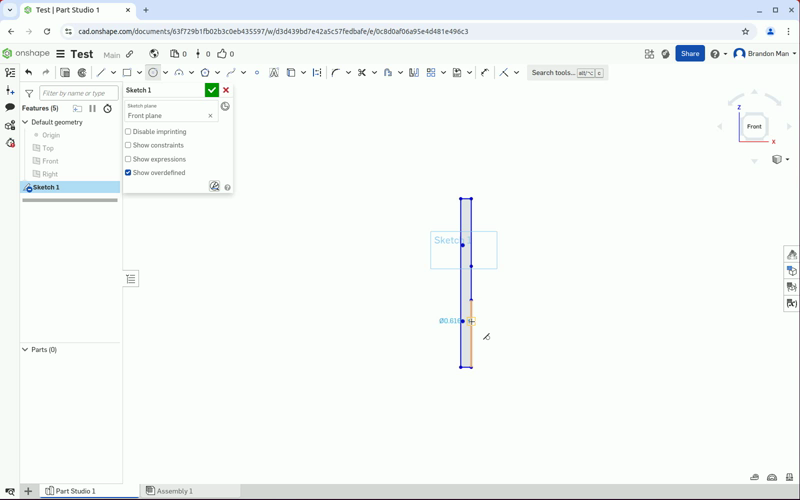
scroll(6)
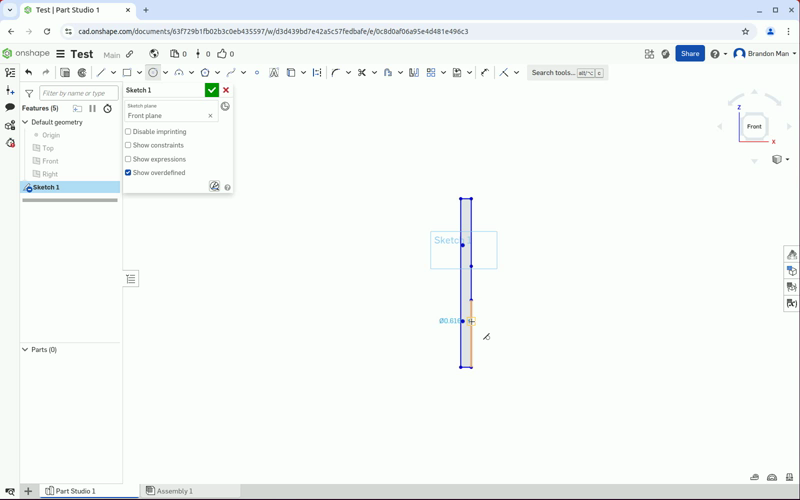
scroll(6)
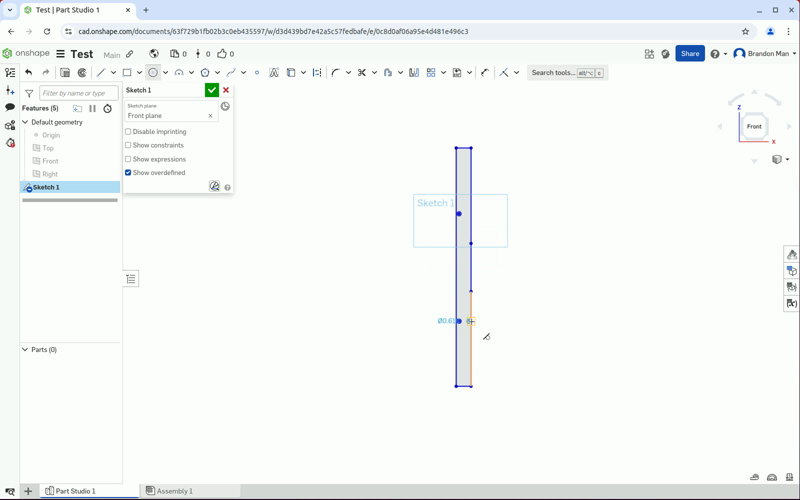
scroll(6)
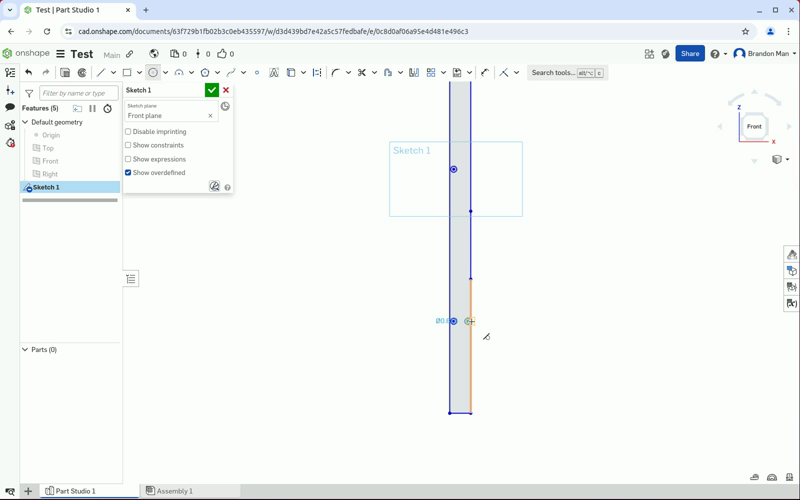
scroll(6)
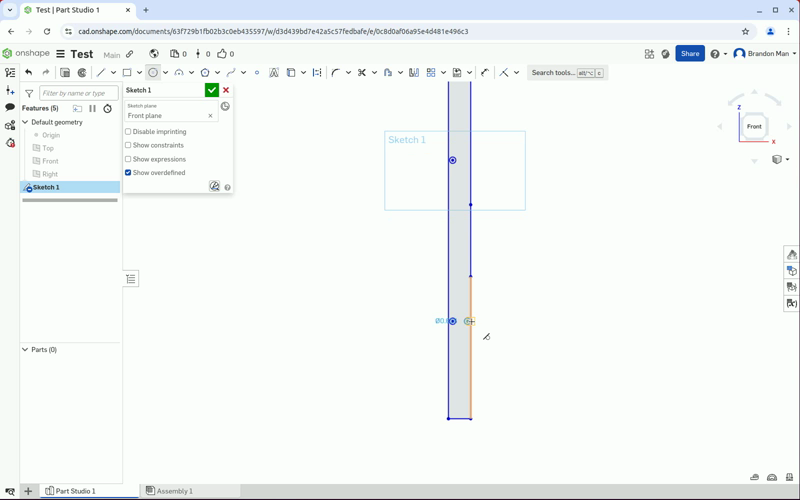
scroll(6)
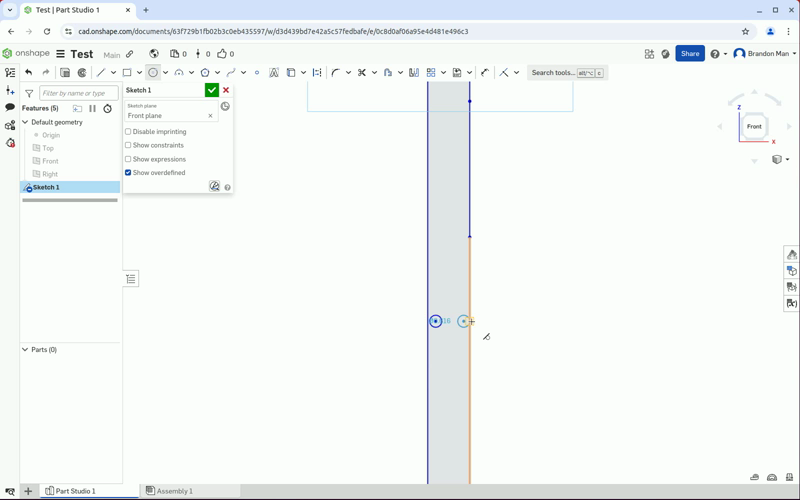
scroll(6)
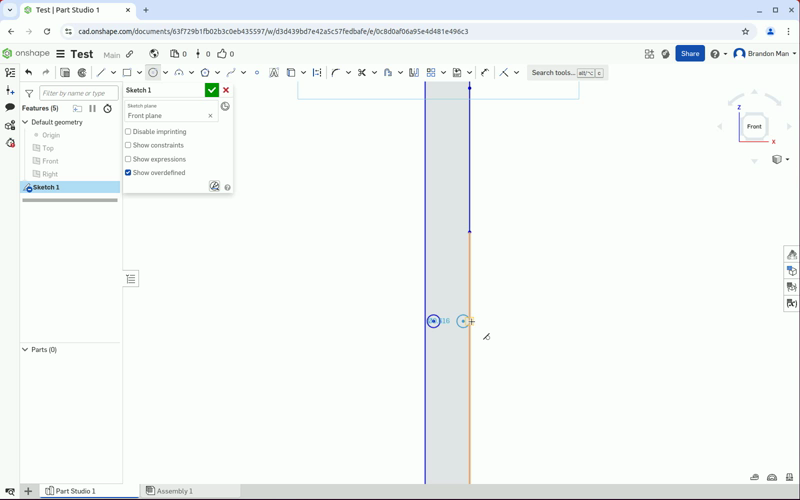
scroll(6)
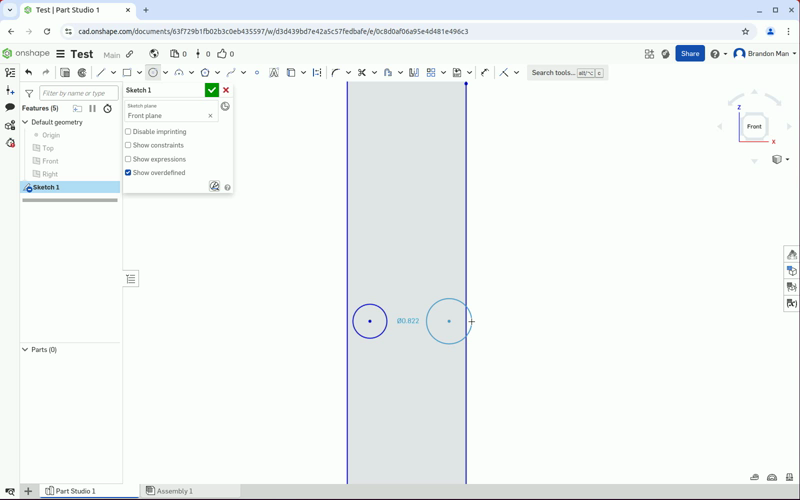
click(471, 321)
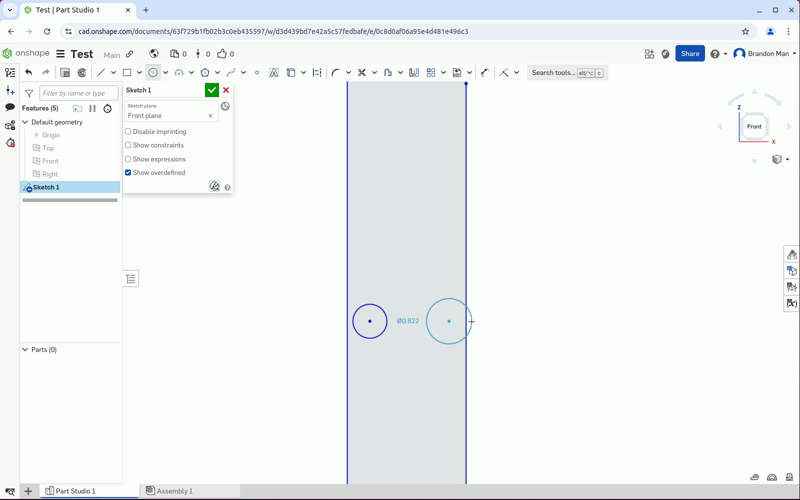
scroll(-6)
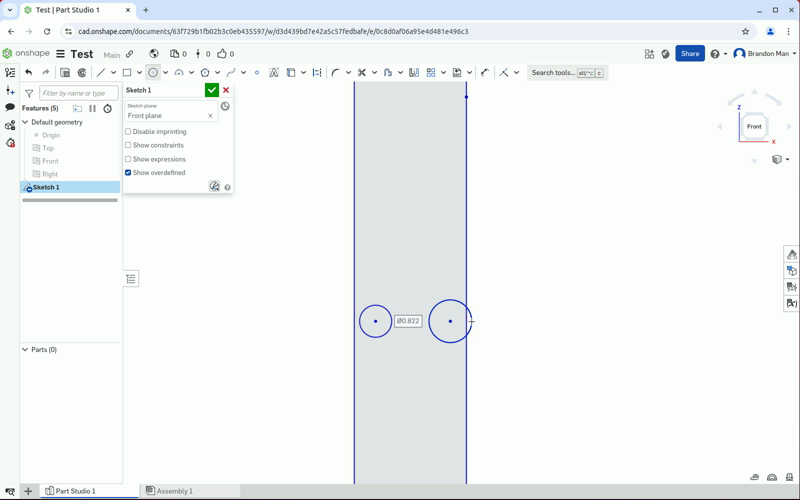
scroll(-6)
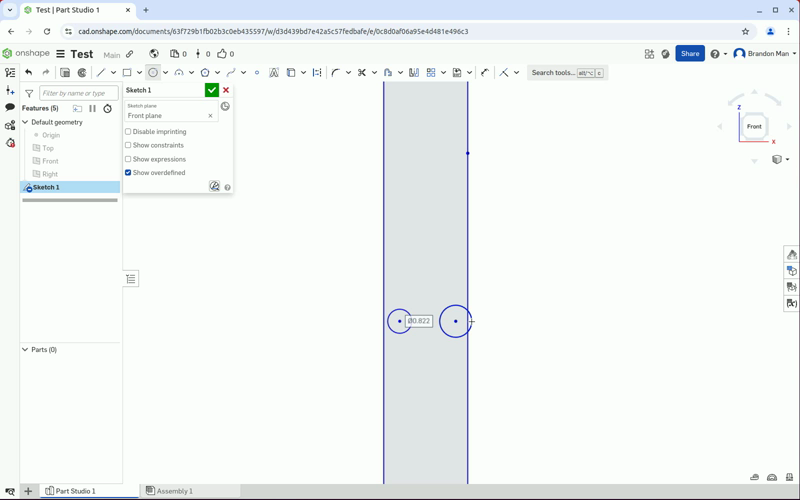
scroll(-6)
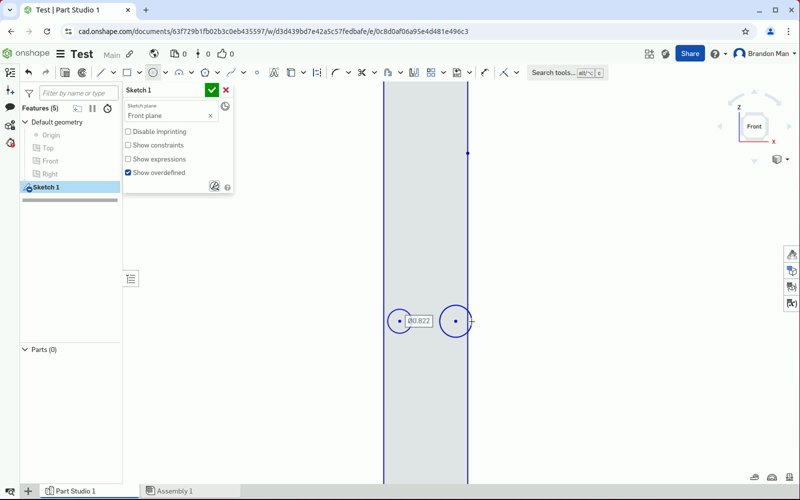
scroll(-6)
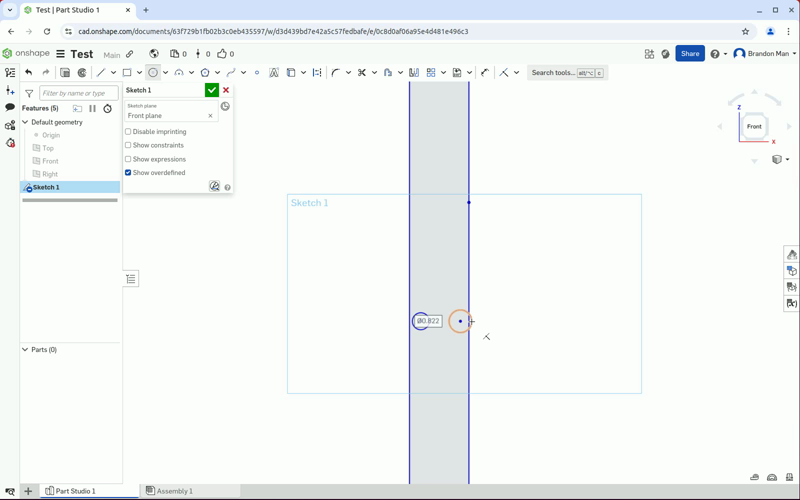
scroll(-6)
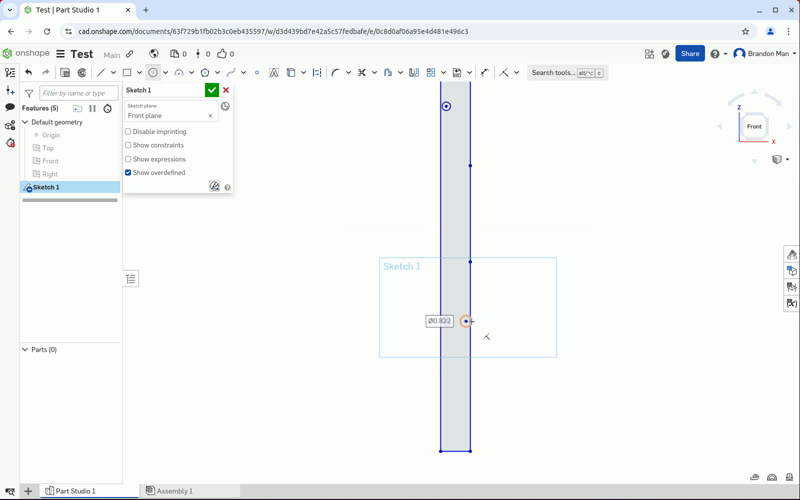
scroll(-6)
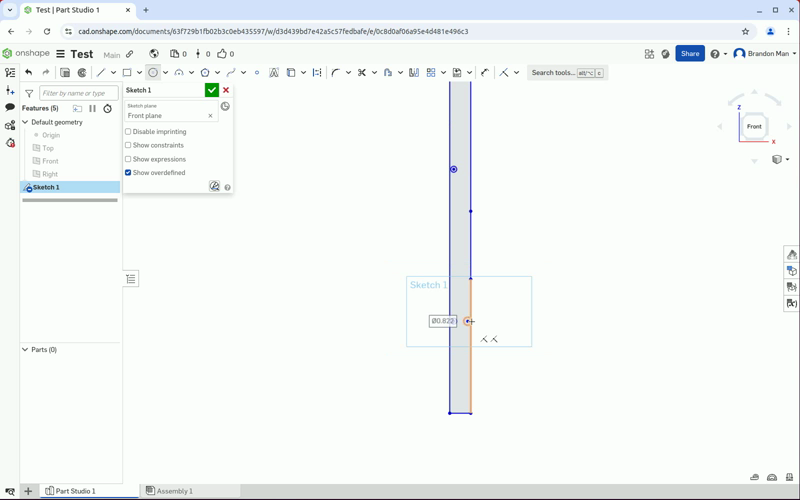
scroll(-6)
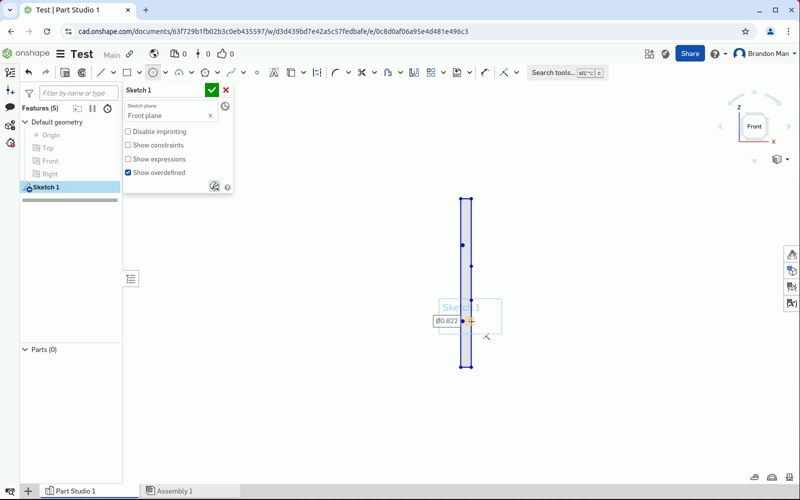
key(esc)
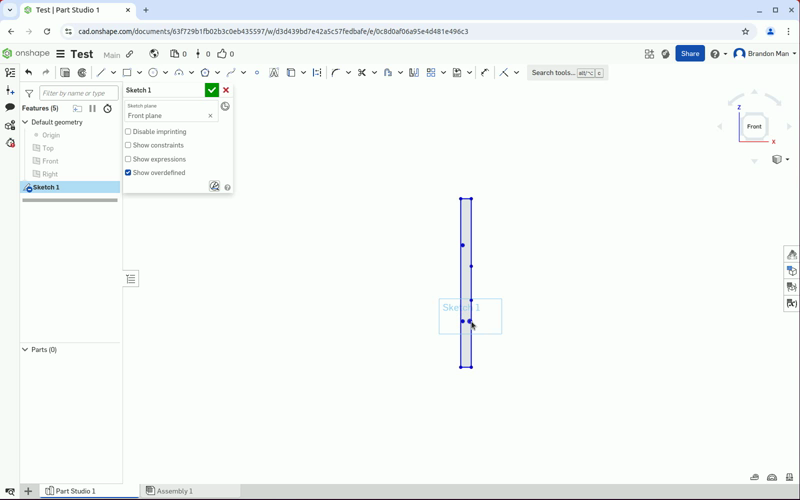
key(c)
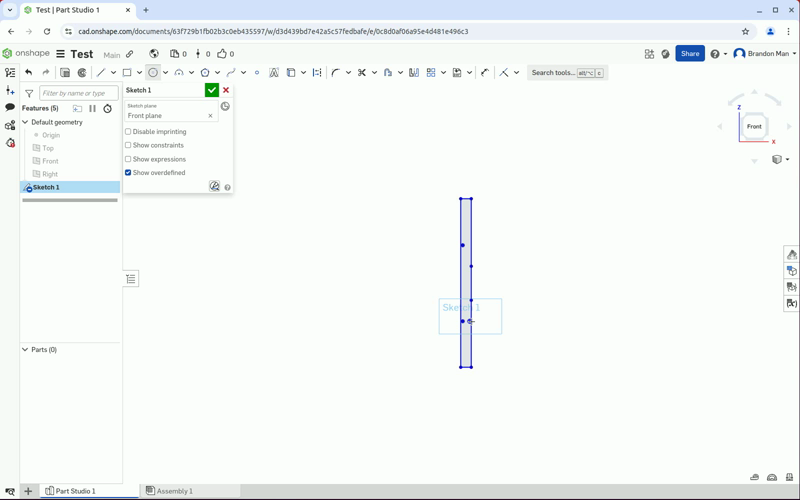
key_down(shift)
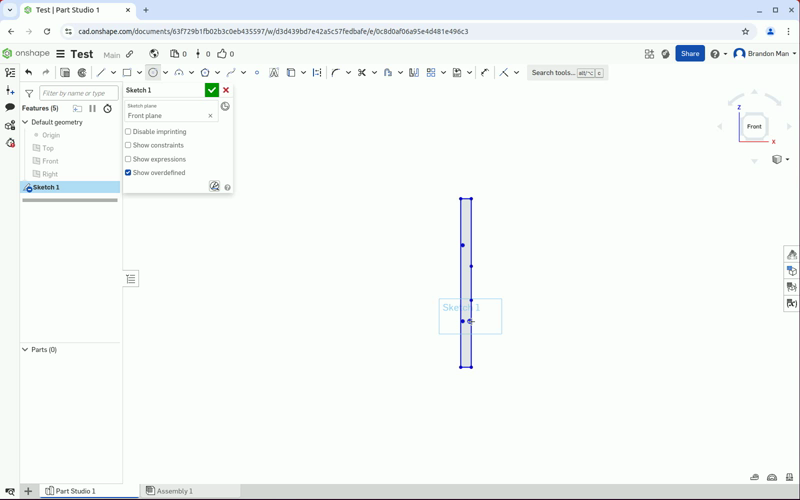
mouse_move(469, 245)
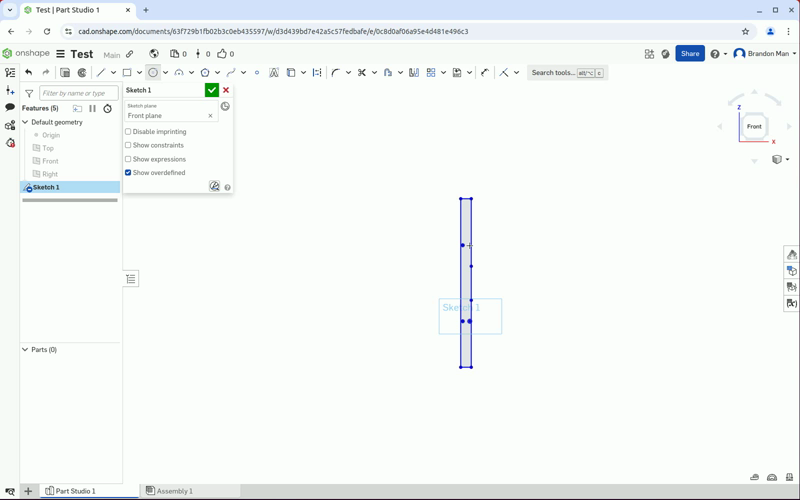
click(469, 245)
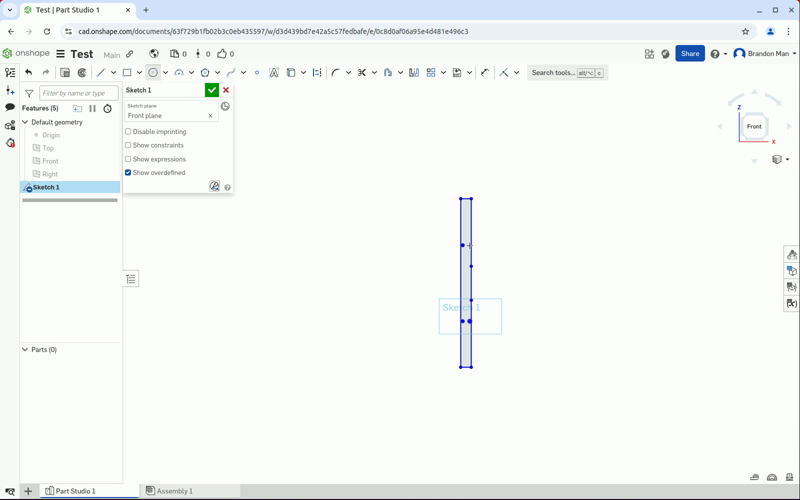
key_up(shift)
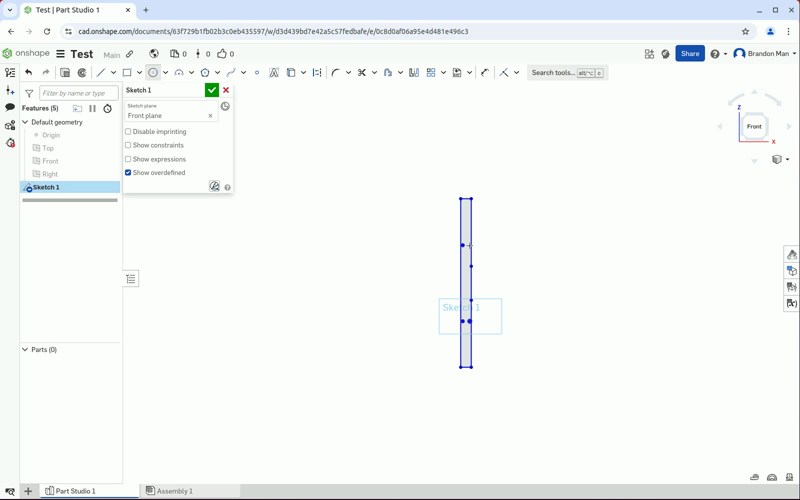
mouse_move(471, 245)
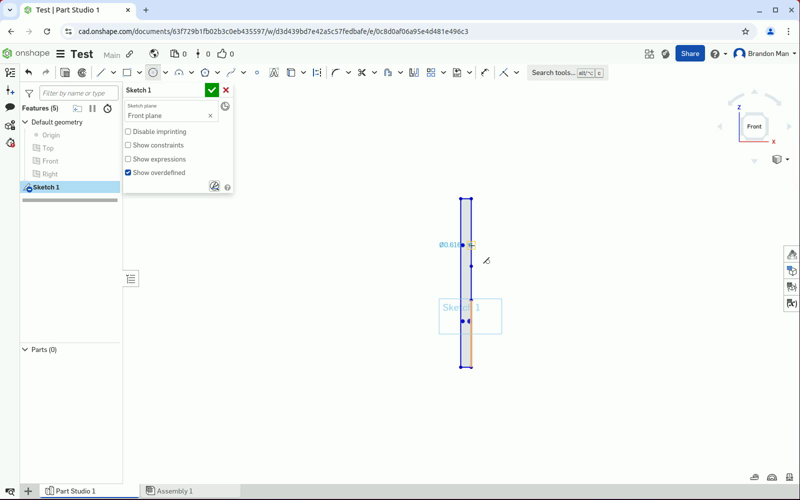
scroll(6)
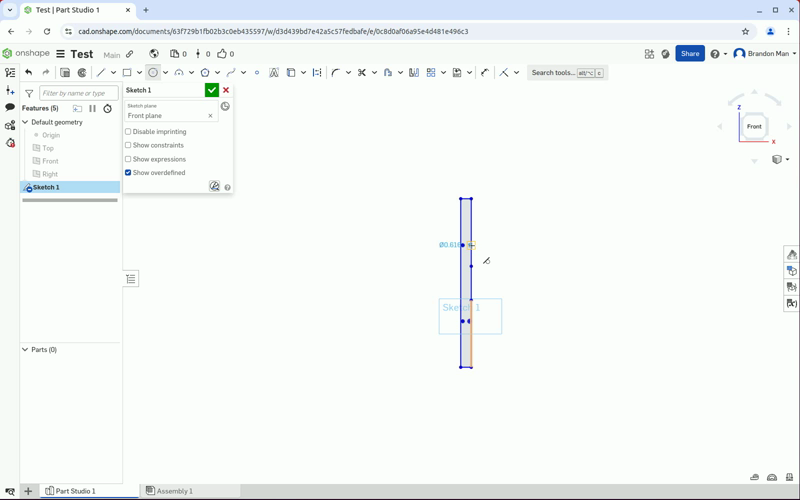
scroll(6)
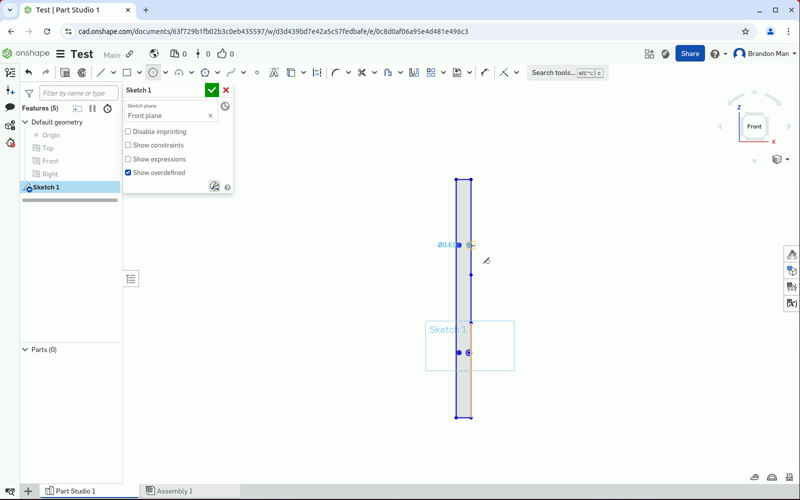
scroll(6)
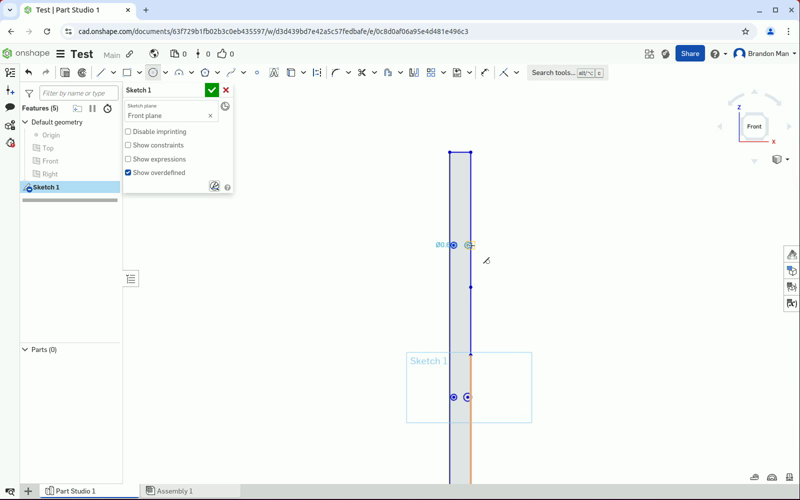
scroll(6)
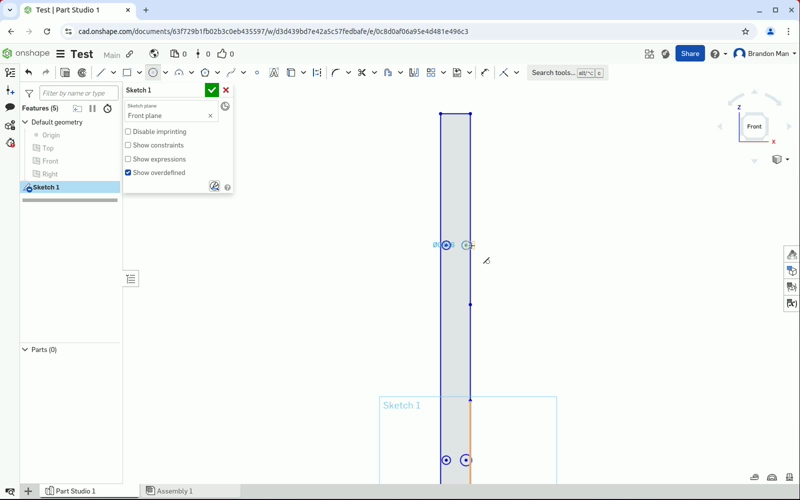
scroll(6)
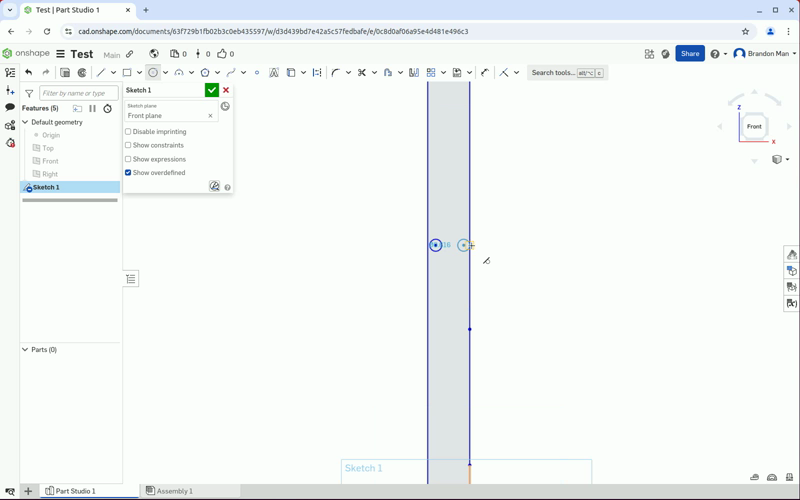
scroll(6)
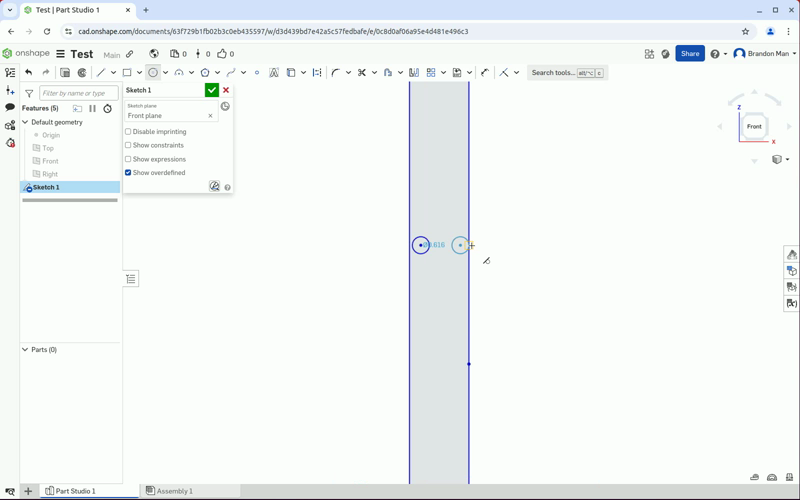
scroll(6)
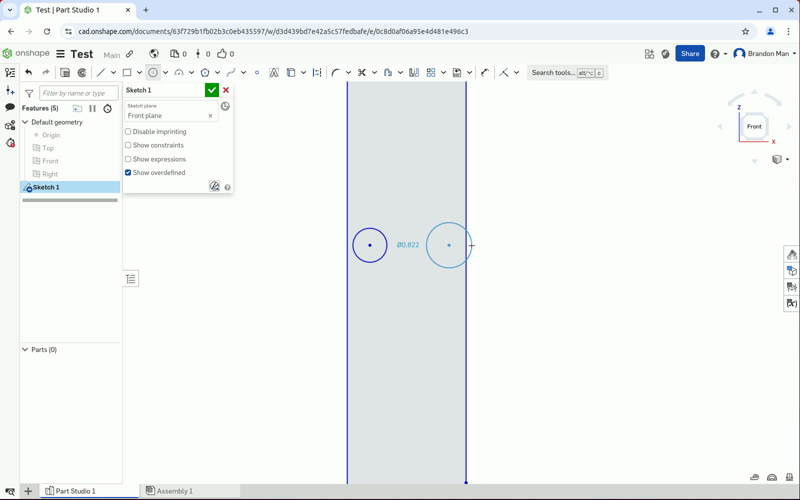
click(471, 245)
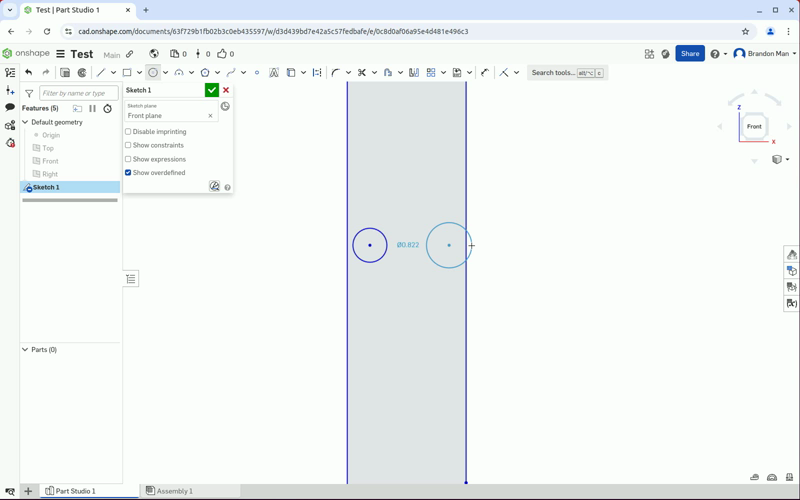
scroll(-6)
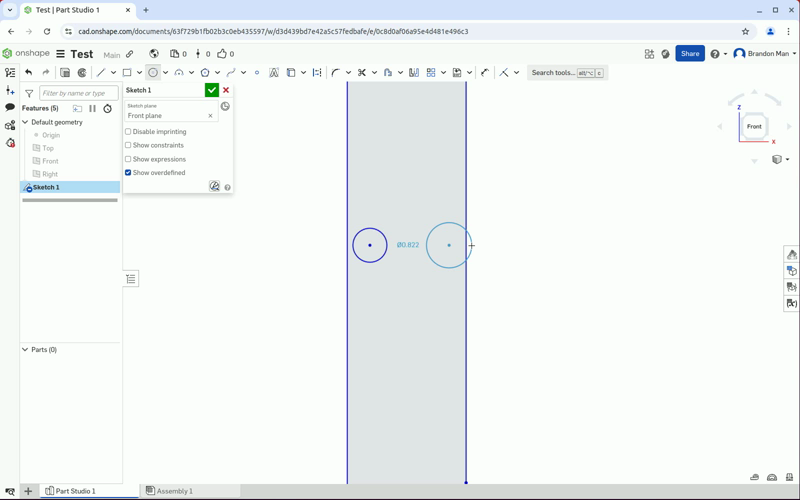
scroll(-6)
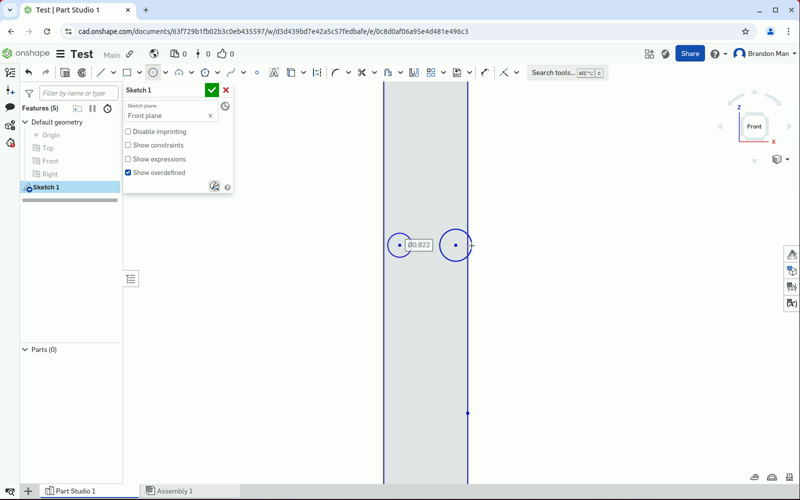
scroll(-6)
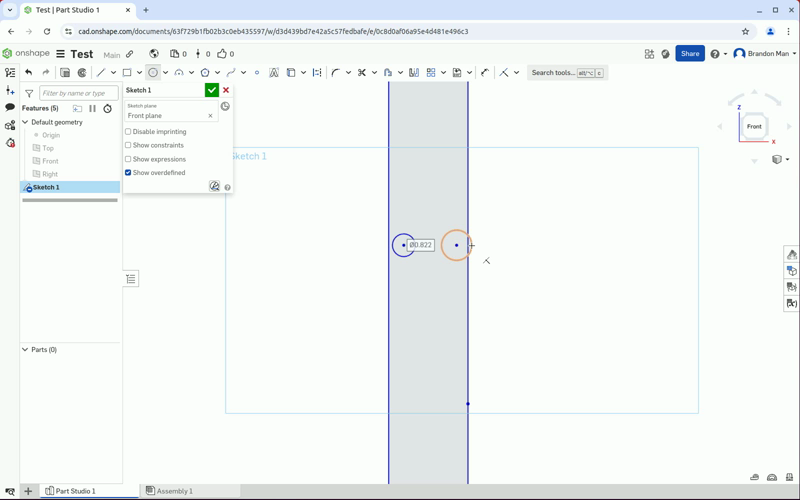
scroll(-6)
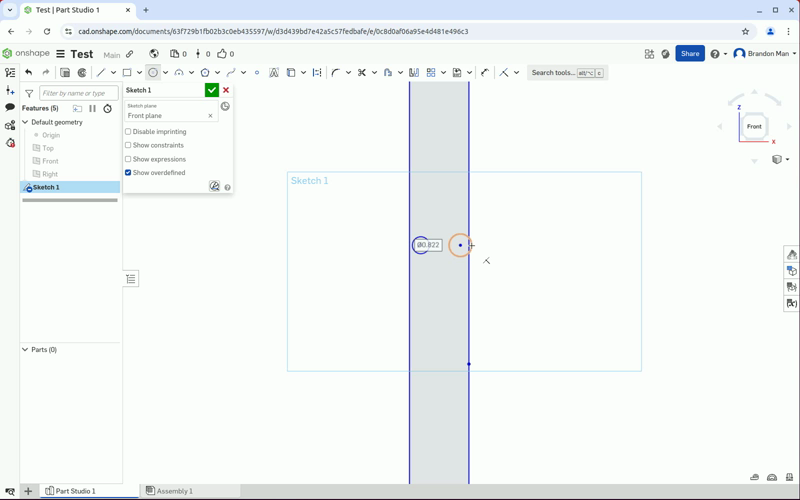
scroll(-6)
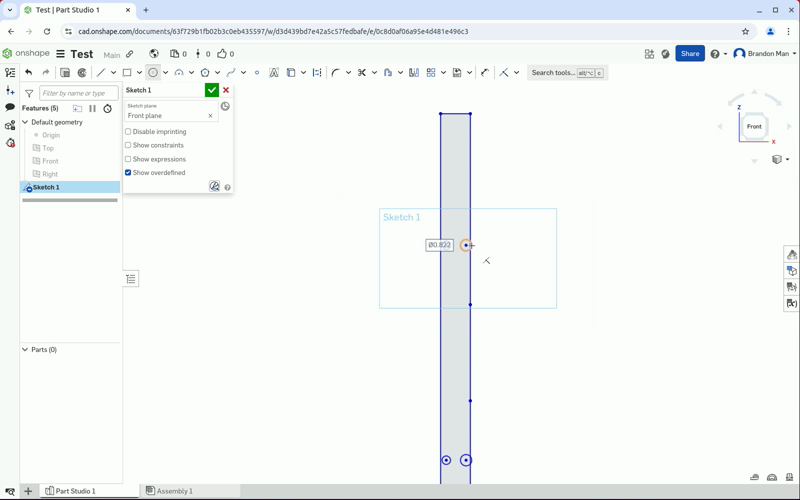
scroll(-6)
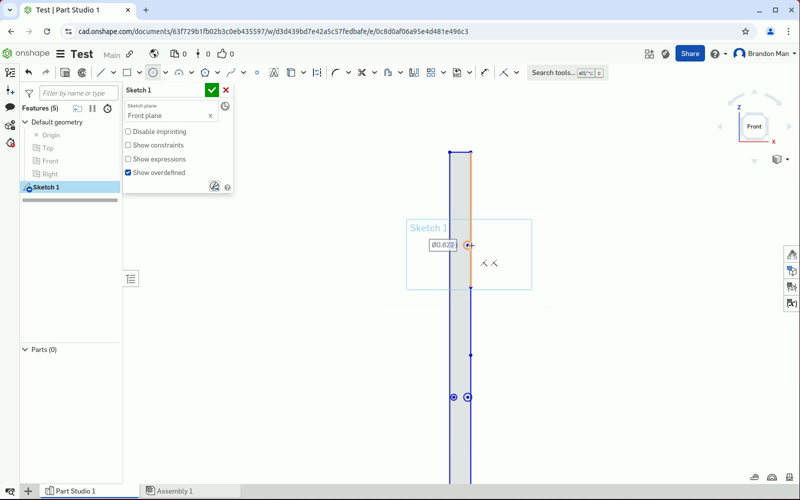
scroll(-6)
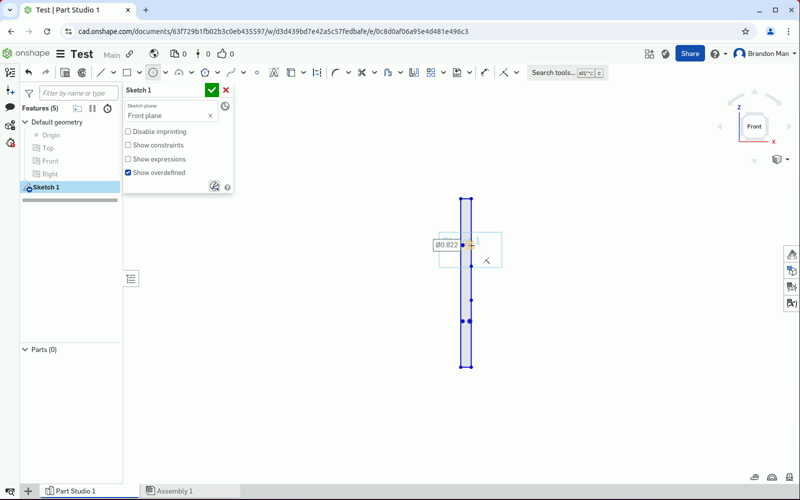
key(esc)
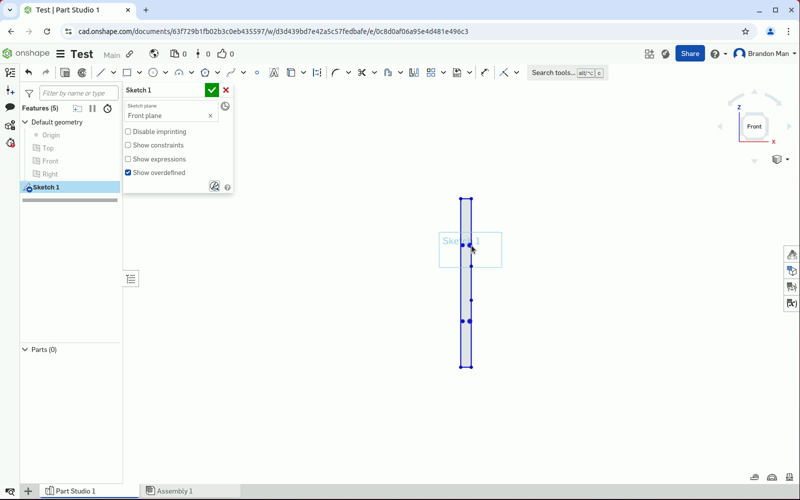
mouse_move(465, 355)
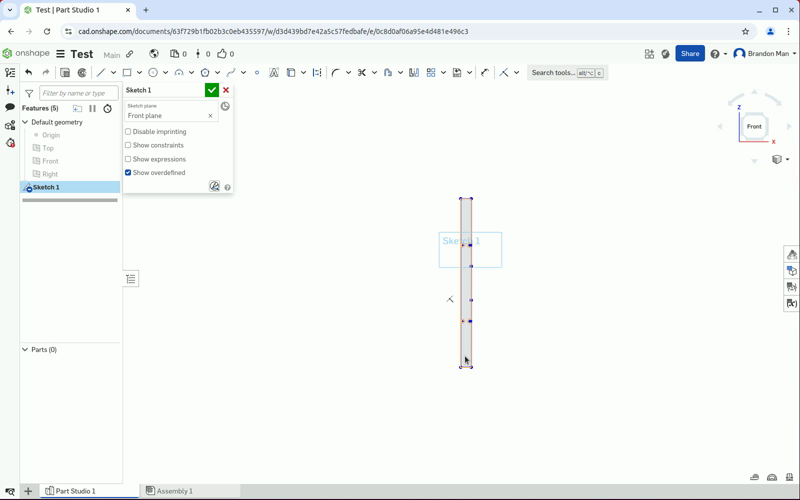
scroll(6)
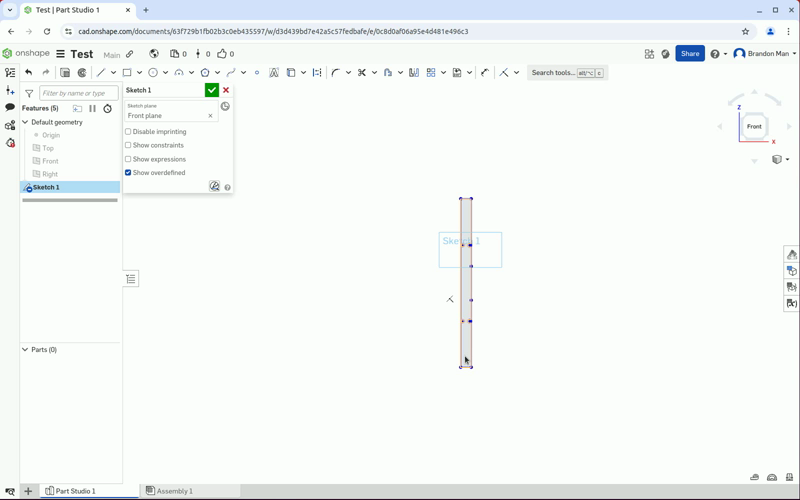
scroll(6)
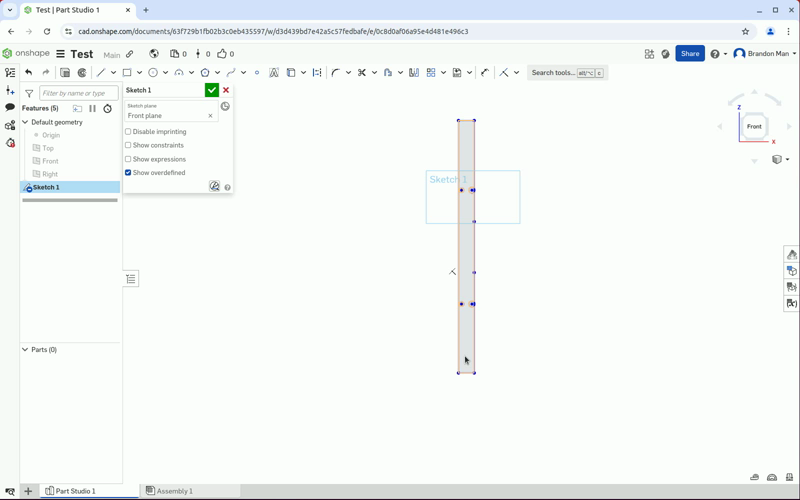
scroll(6)
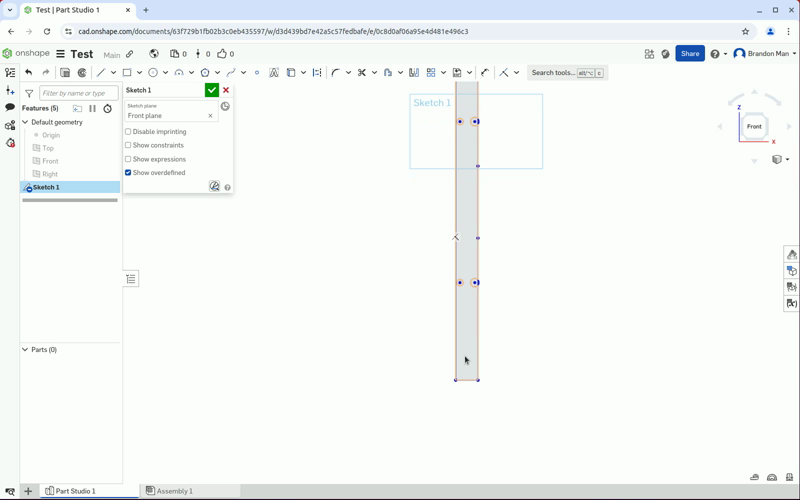
scroll(6)
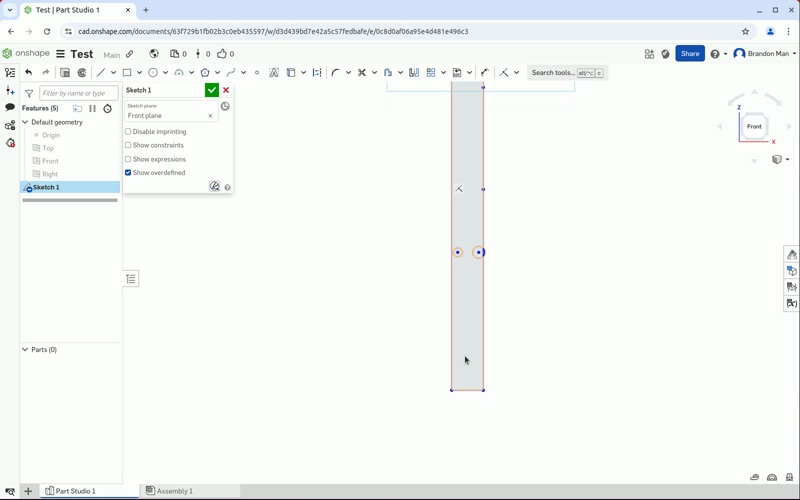
scroll(6)
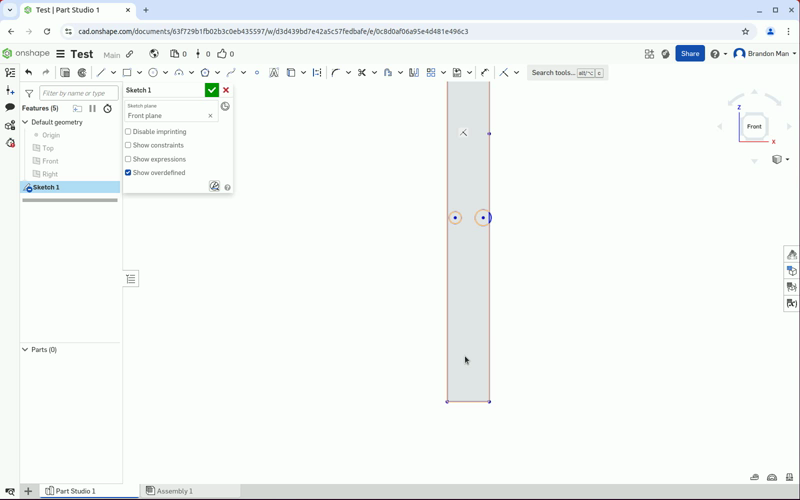
scroll(6)
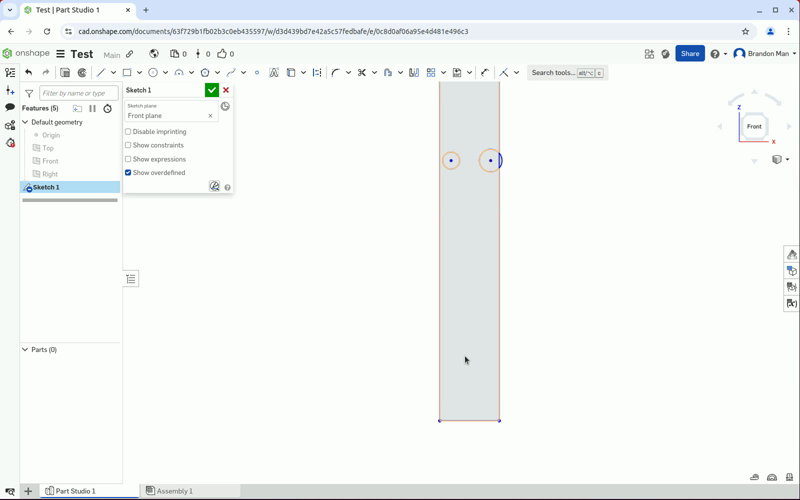
scroll(6)
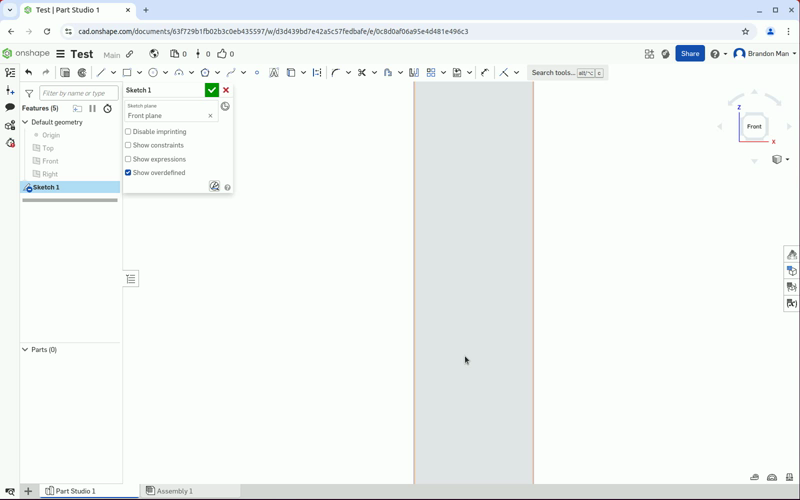
click(465, 355)
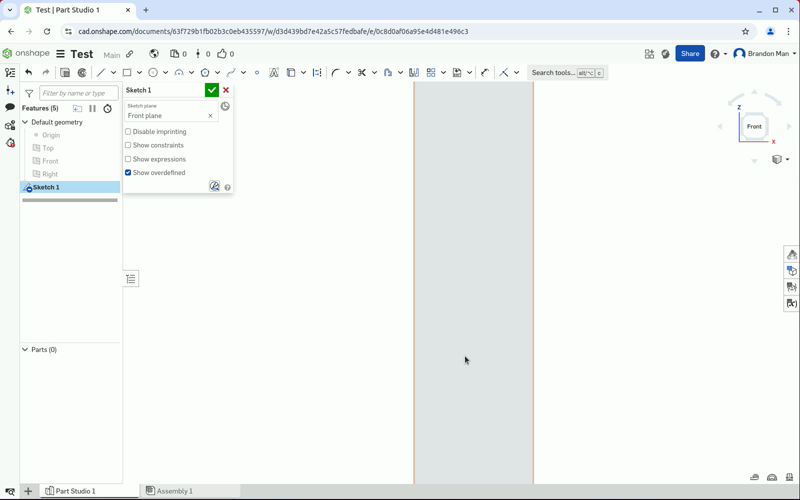
scroll(-6)
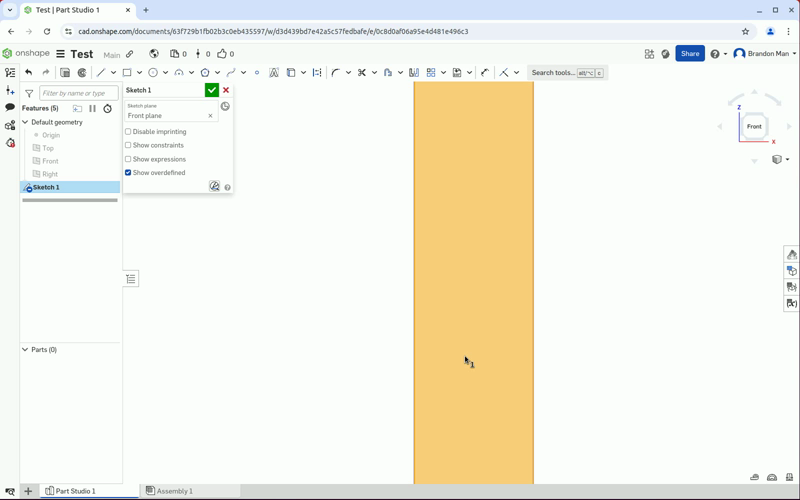
scroll(-6)
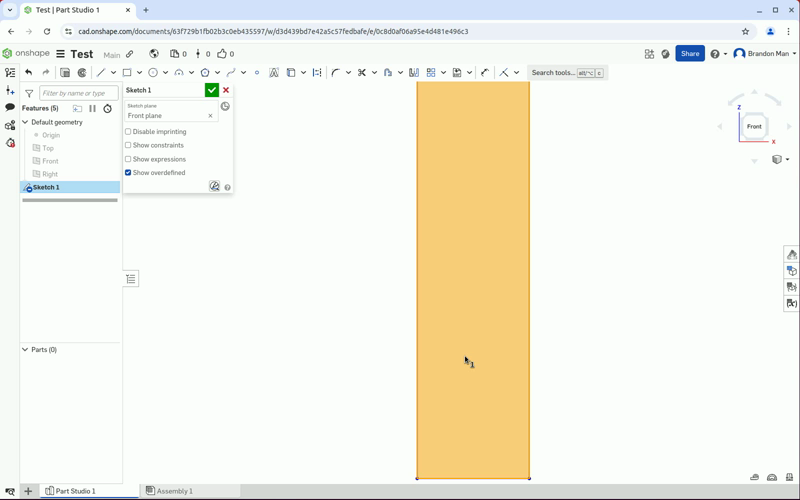
scroll(-6)
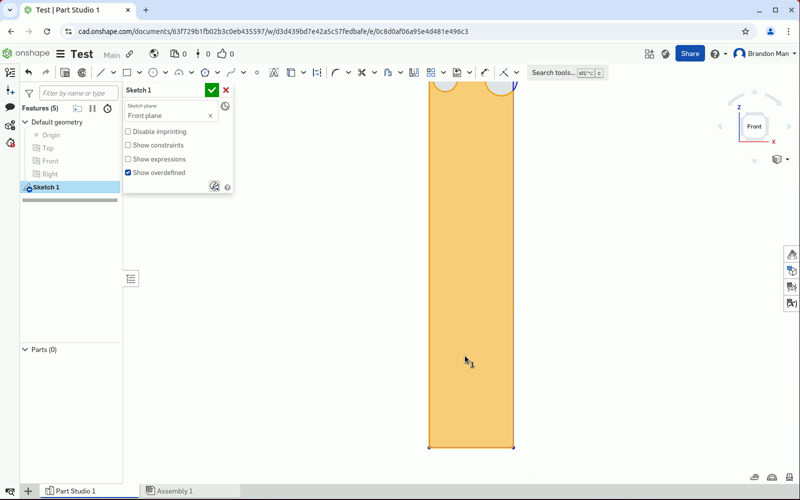
scroll(-6)
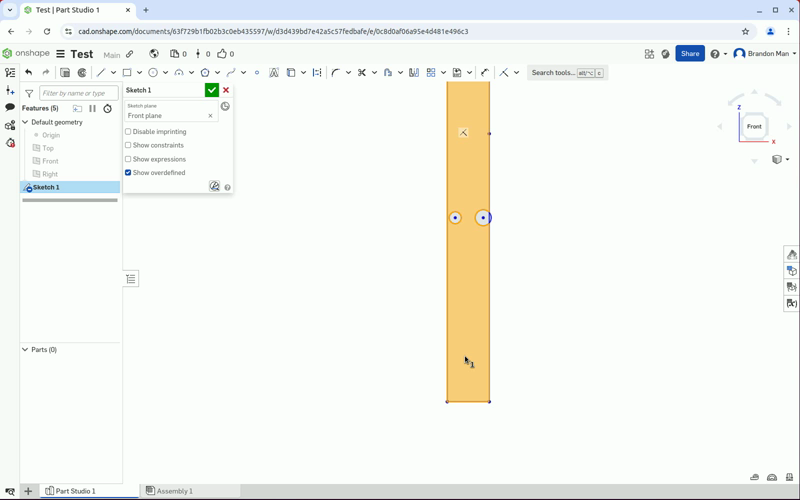
scroll(-6)
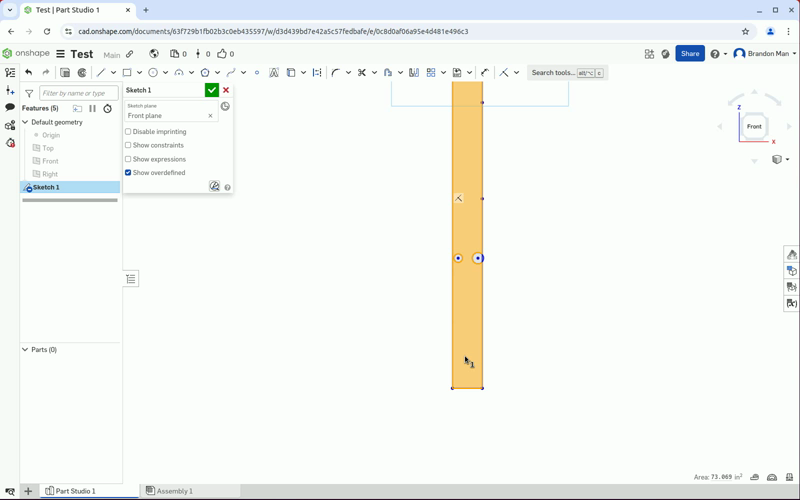
scroll(-6)
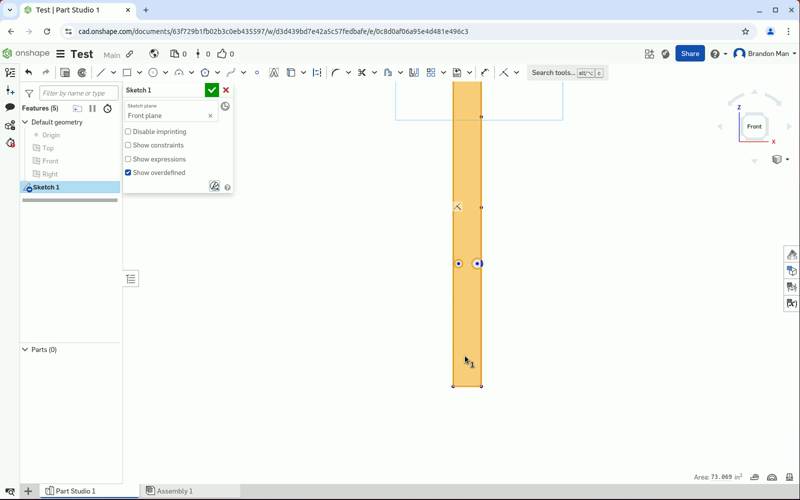
scroll(-6)
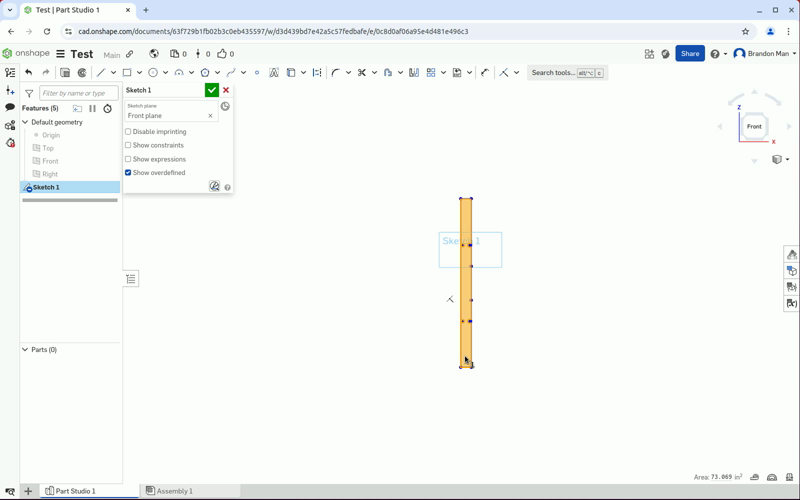
mouse_move(73, 352)
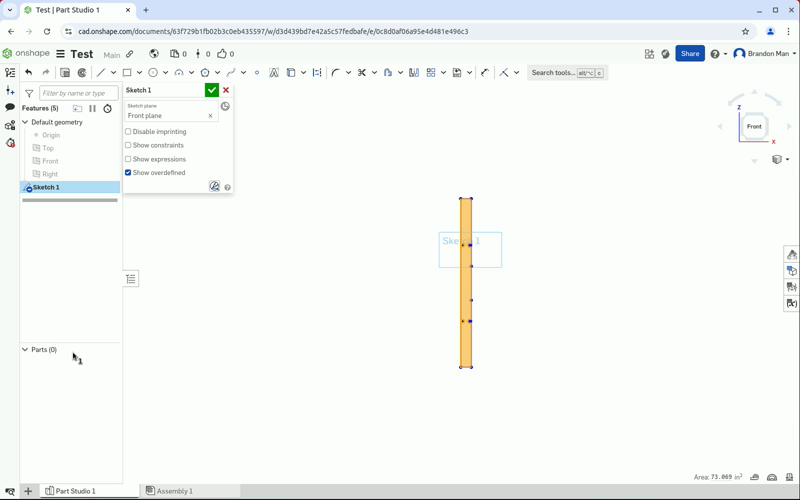
key(shift+y)
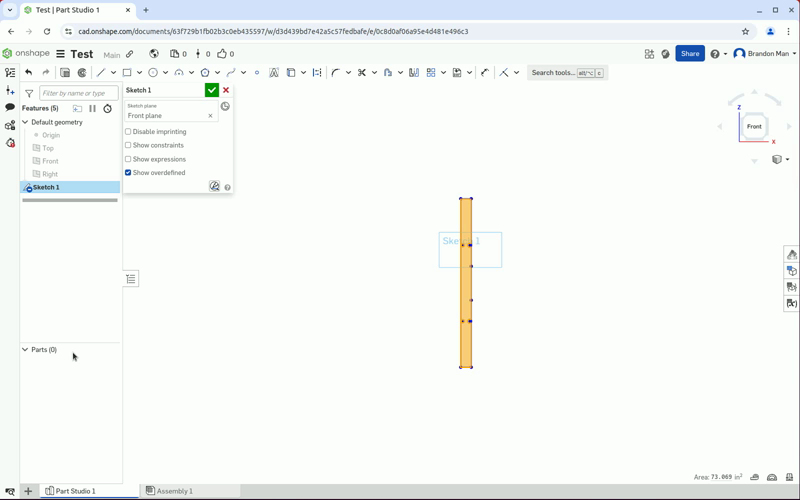
key(shift+e)
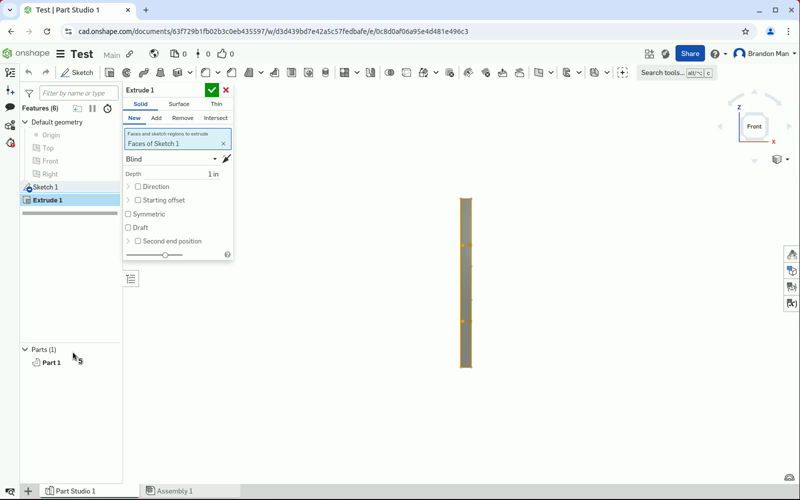
mouse_move(143, 106)
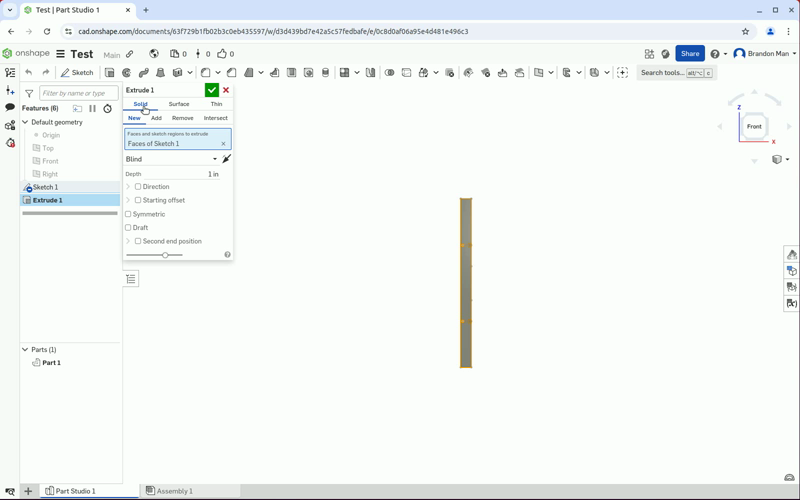
click(143, 106)
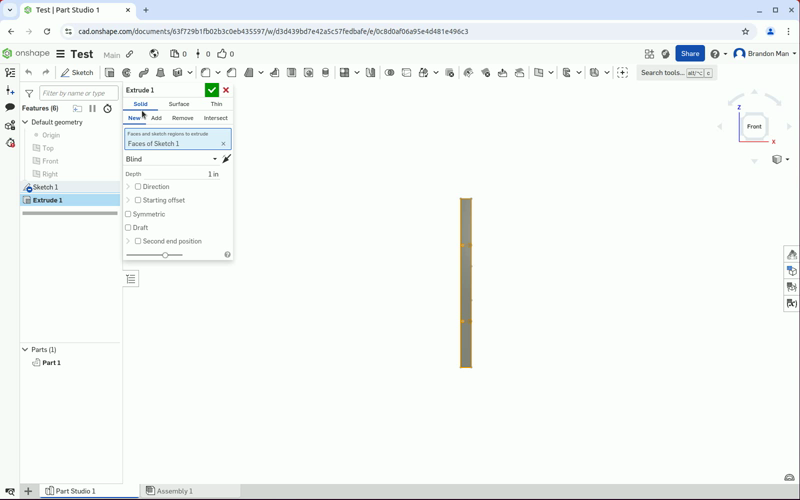
mouse_move(137, 120)
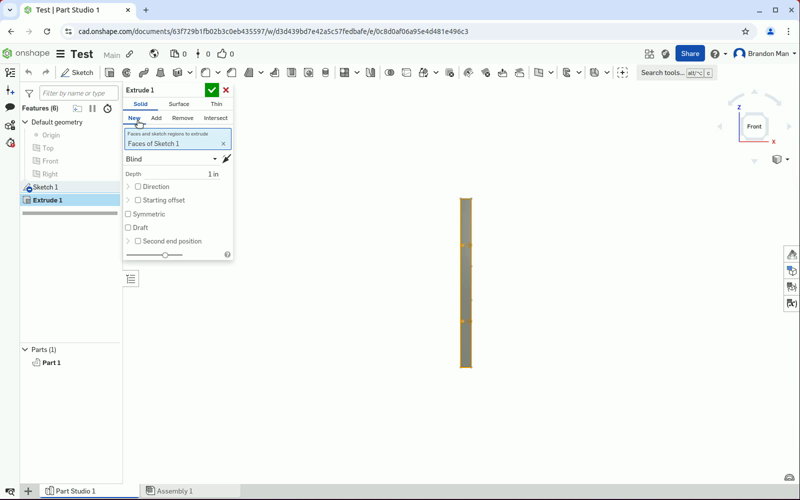
click(137, 120)
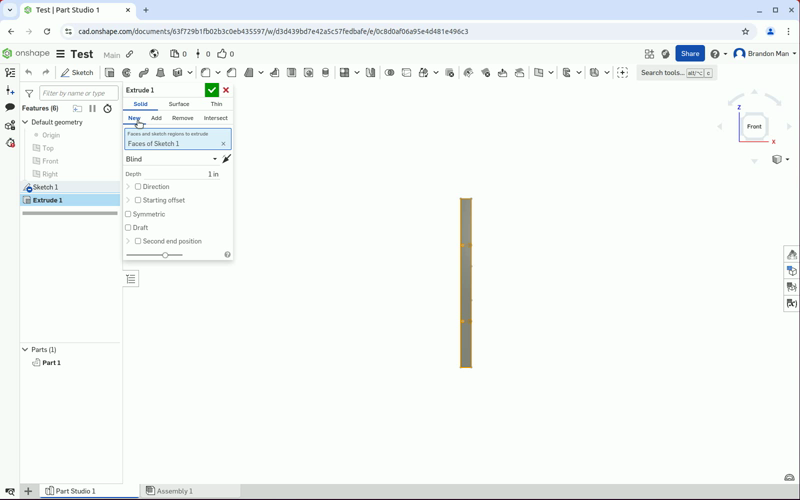
key(tab, 4)
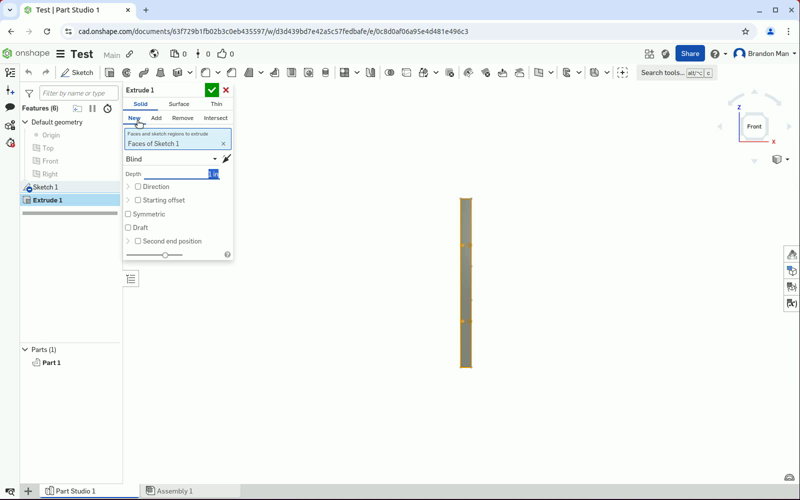
text(-0.482)
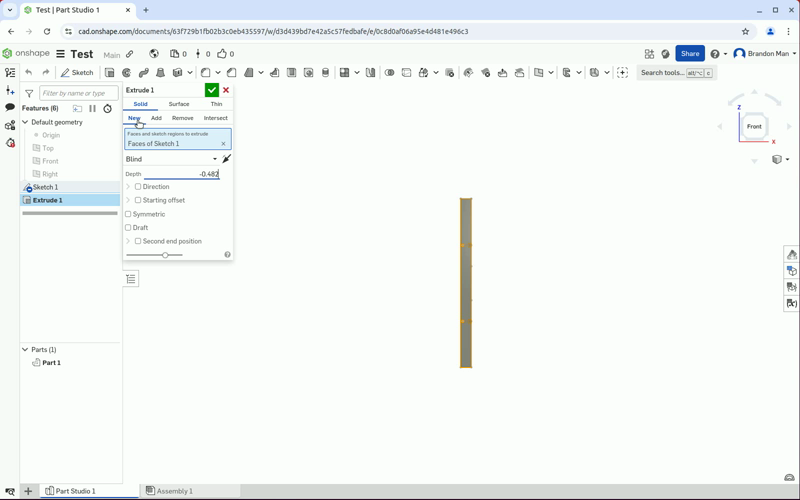
key(tab, 3)
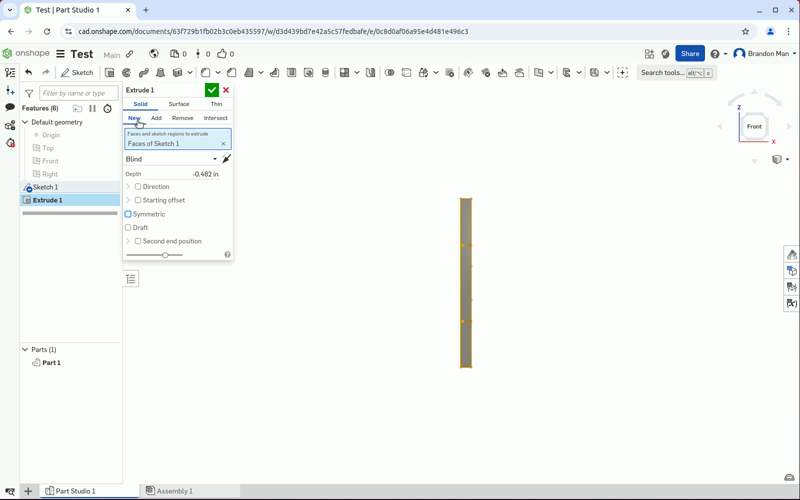
key(space)
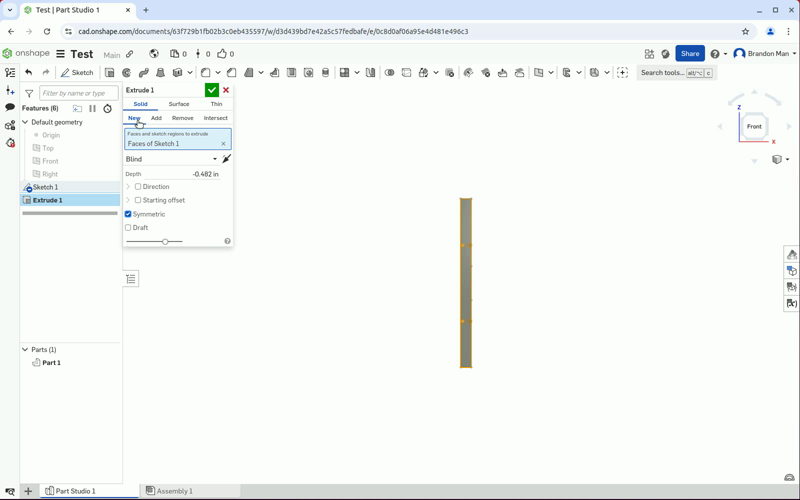
key(enter)
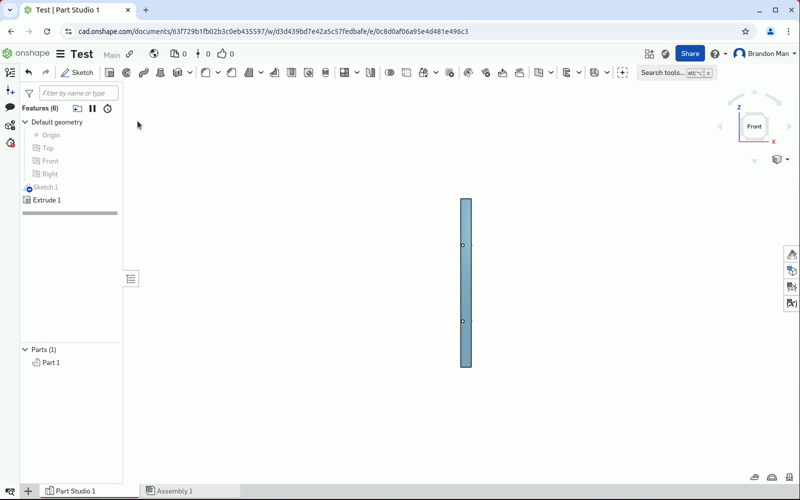
key(shift+h)
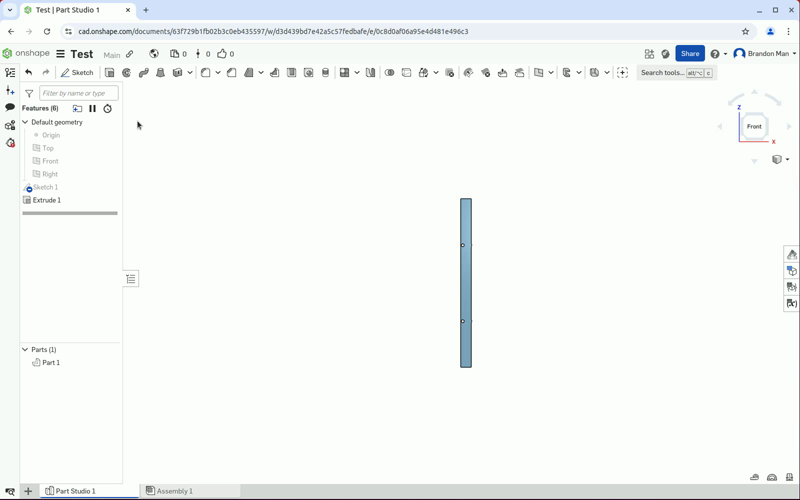
key(shift+h)
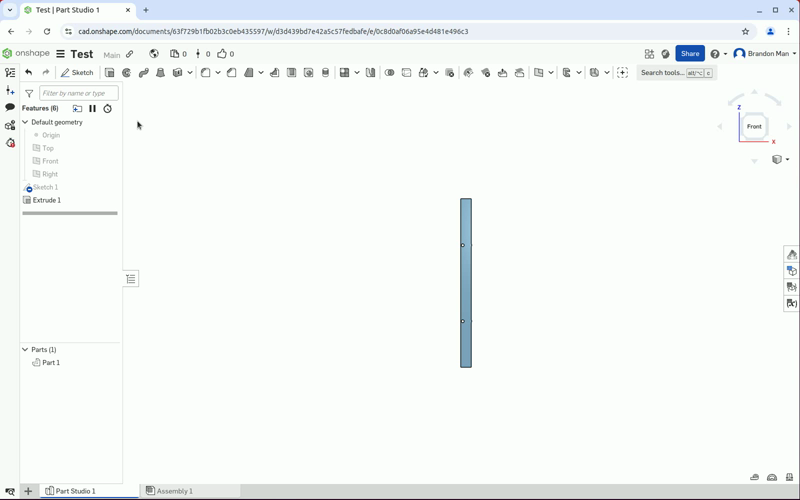
mouse_move(73, 189)
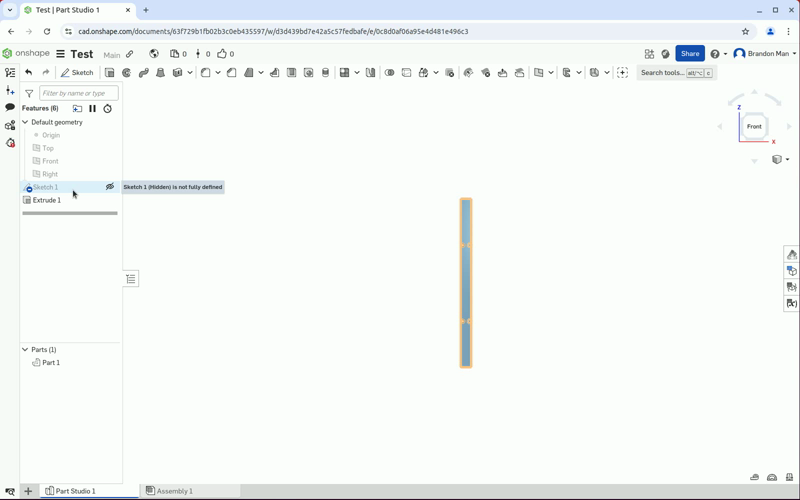
click(73, 189)
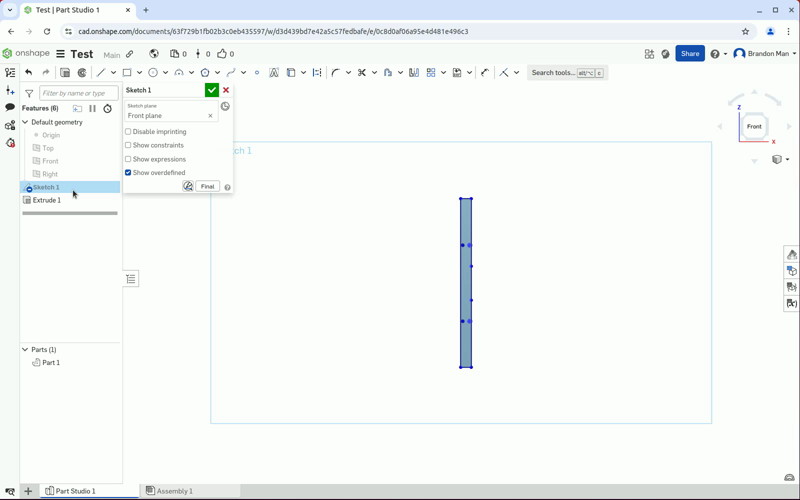
mouse_move(229, 92)
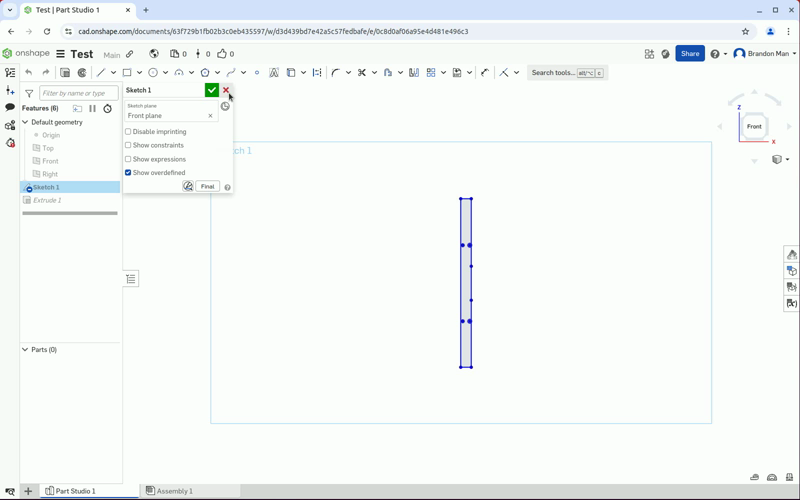
click(229, 92)
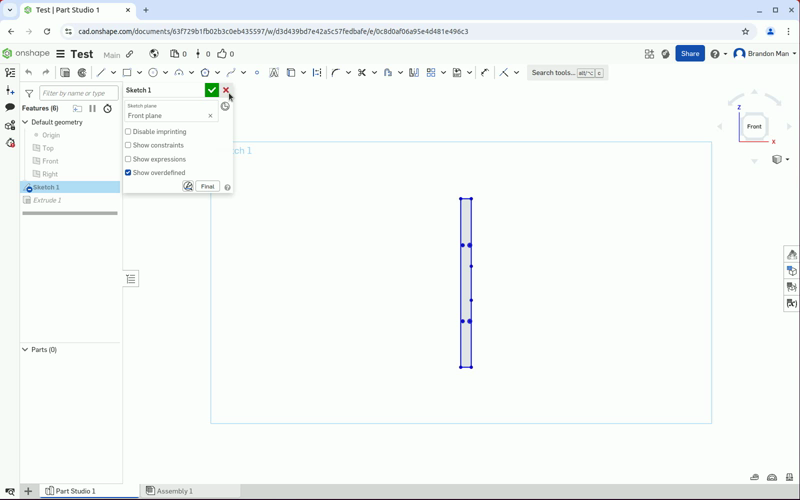
key(shift+s)
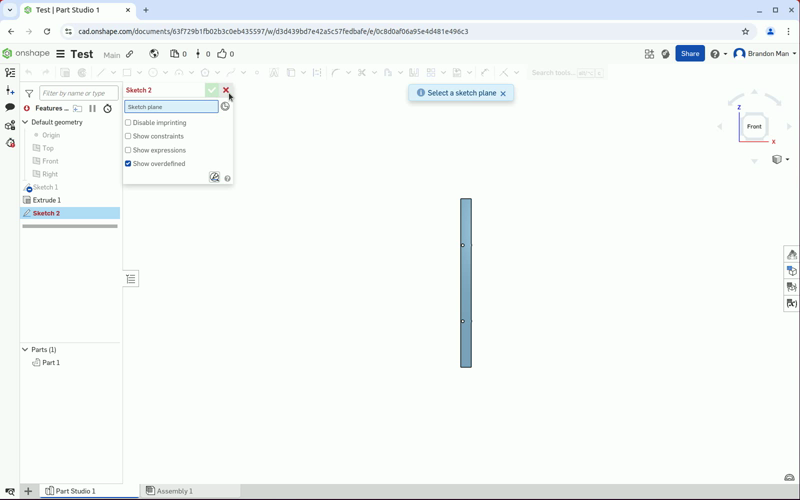
mouse_move(73, 163)
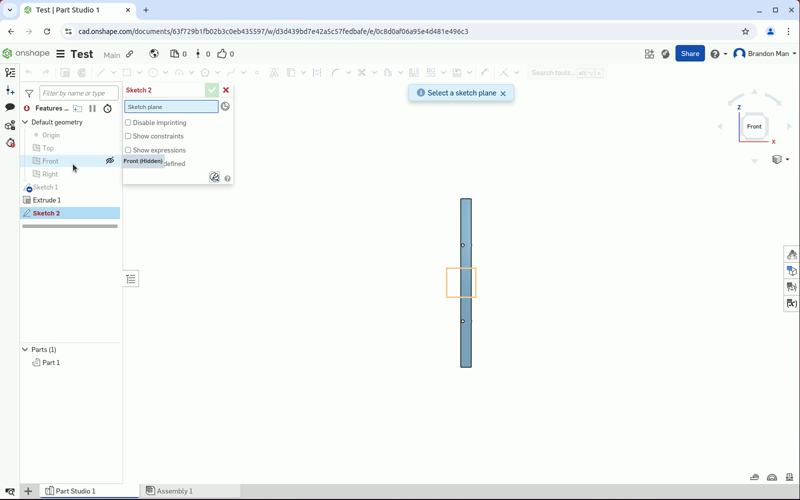
click(73, 163)
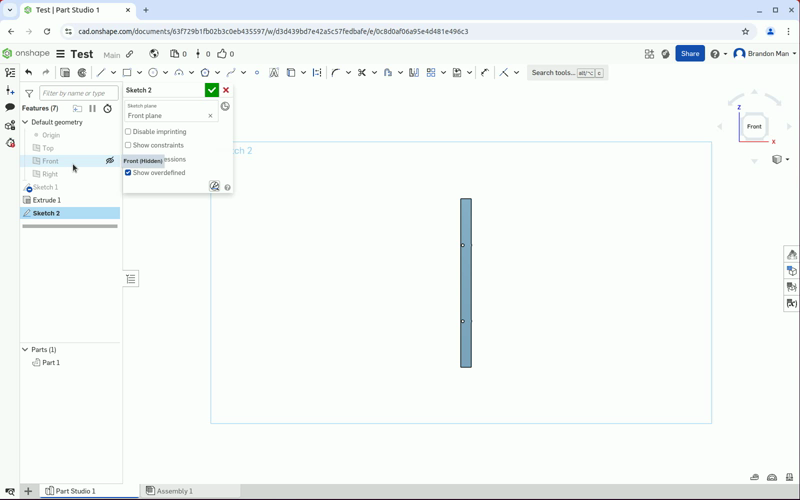
mouse_move(73, 352)
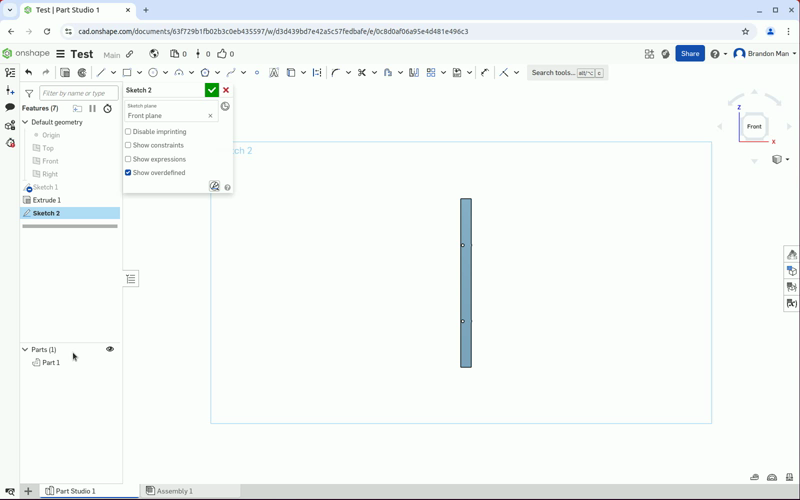
key(y)
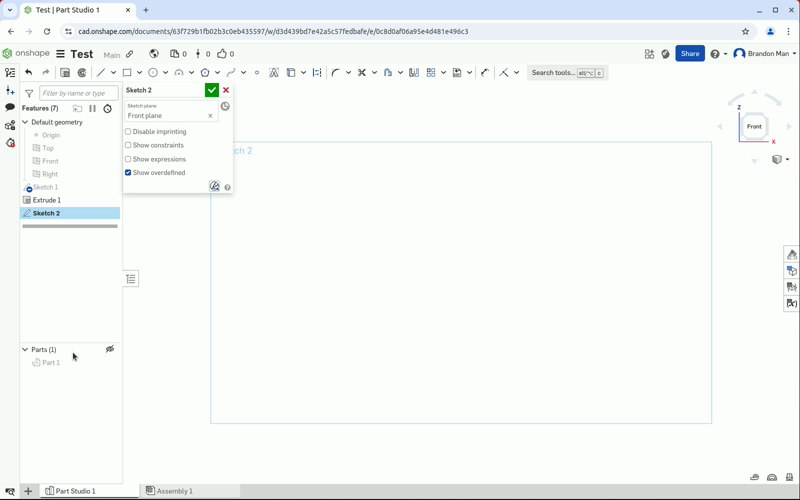
key(l)
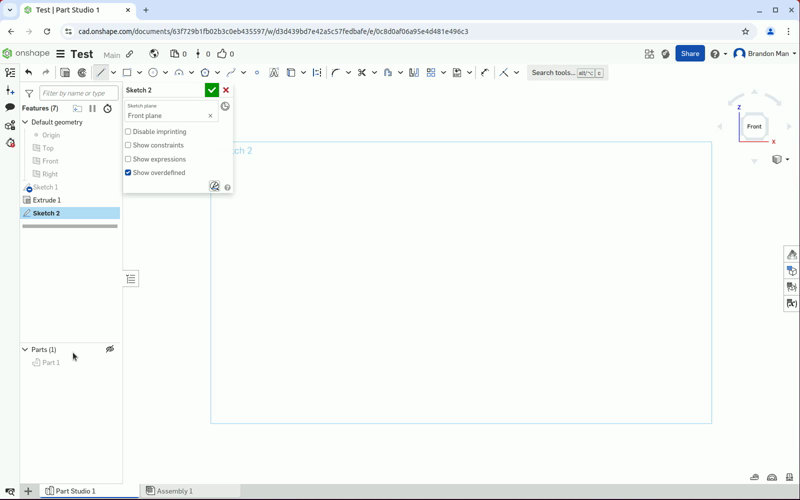
key_down(shift)
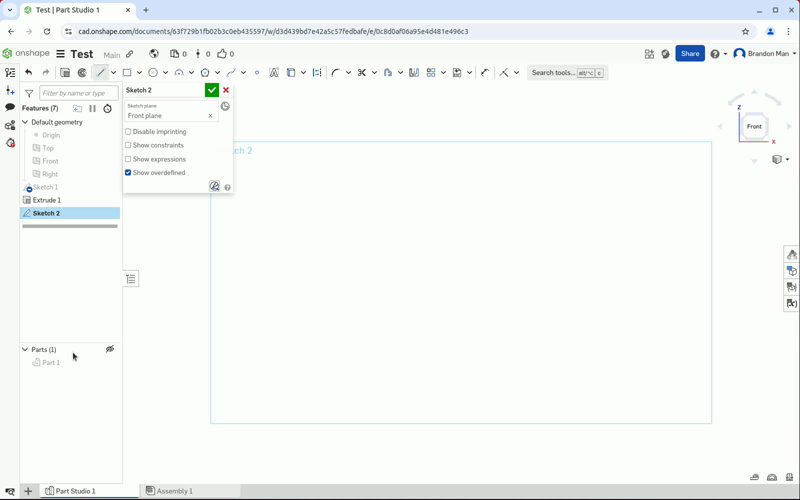
mouse_move(472, 299)
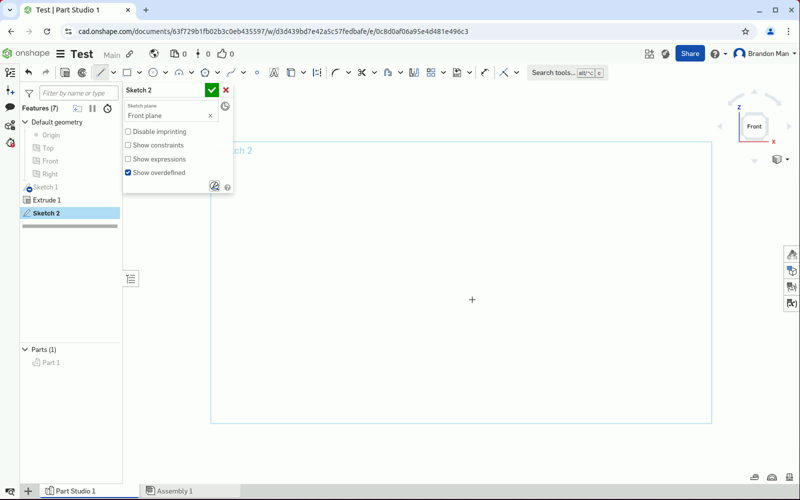
click(472, 299)
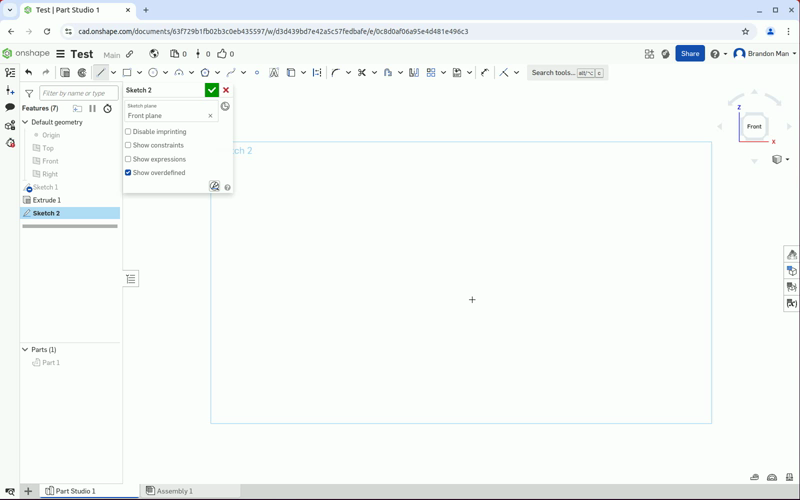
key_up(shift)
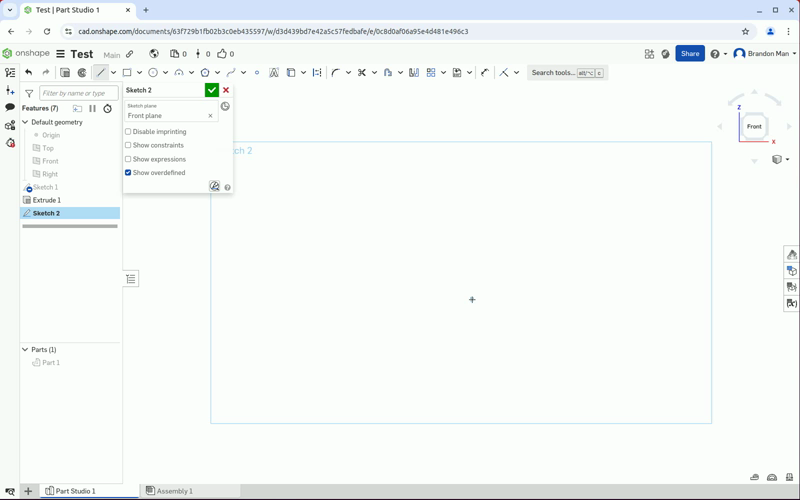
key_down(shift)
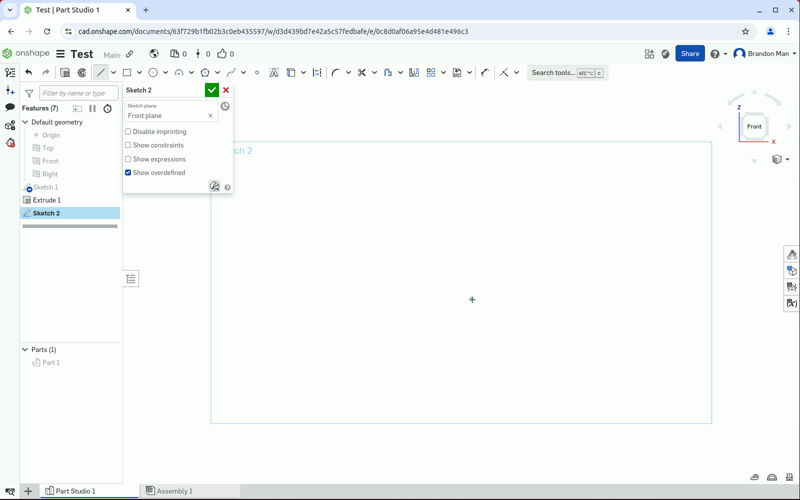
mouse_move(502, 299)
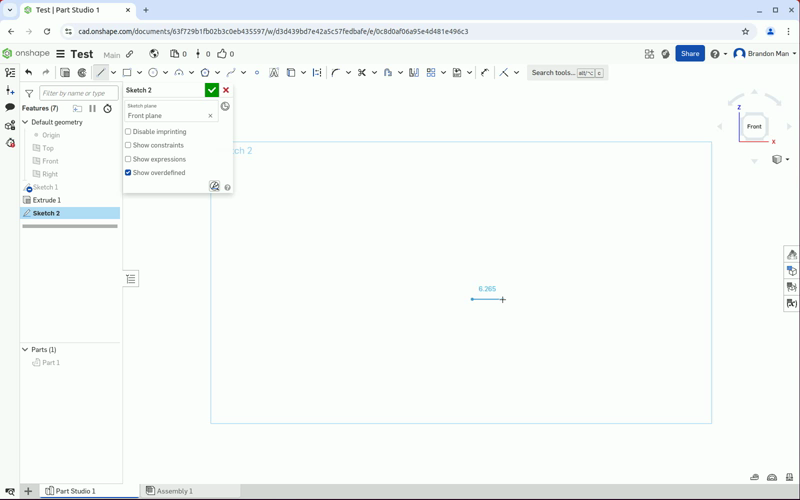
mouse_move(507, 299)
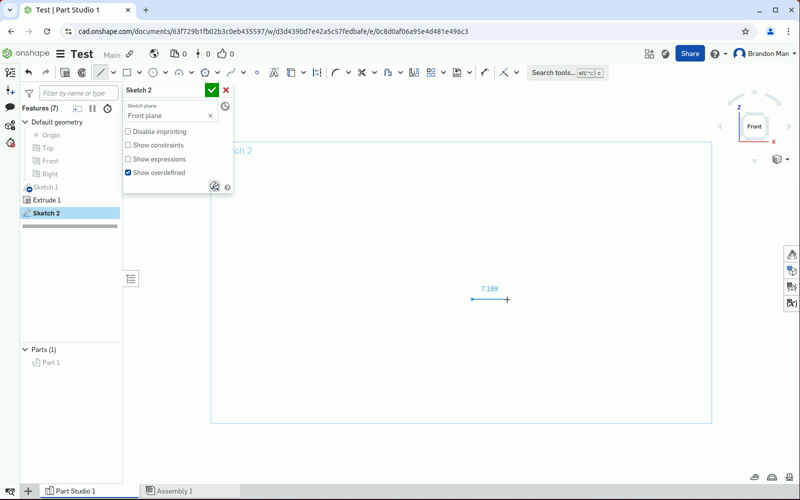
click(507, 299)
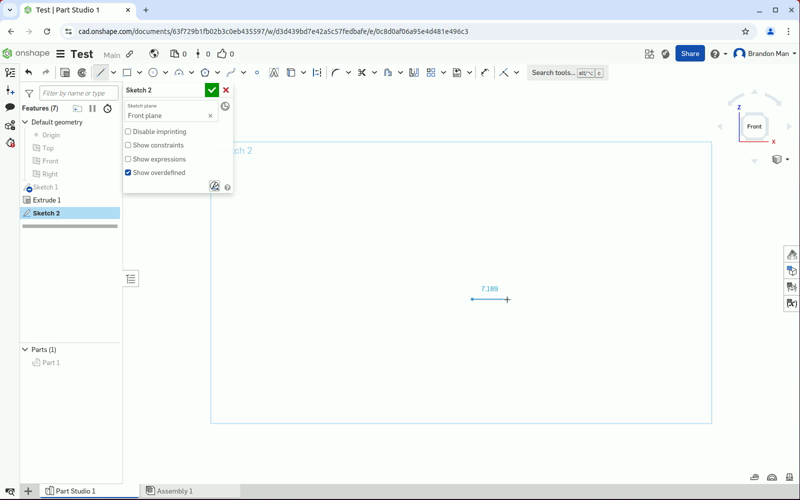
key_up(shift)
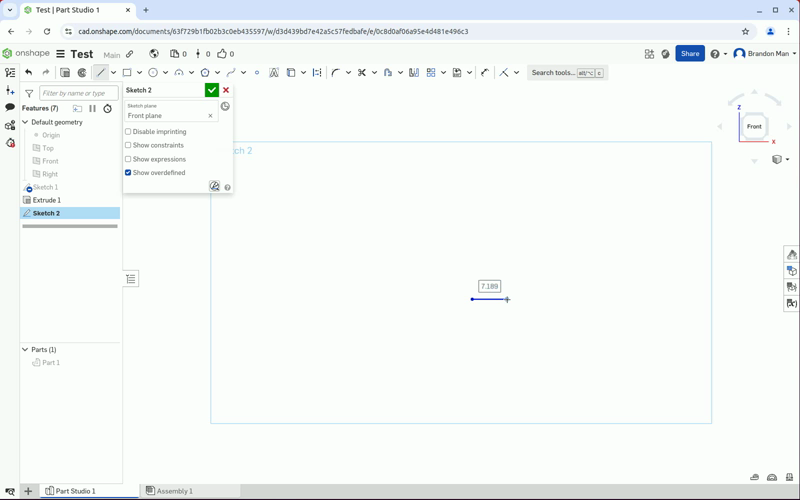
key_down(shift)
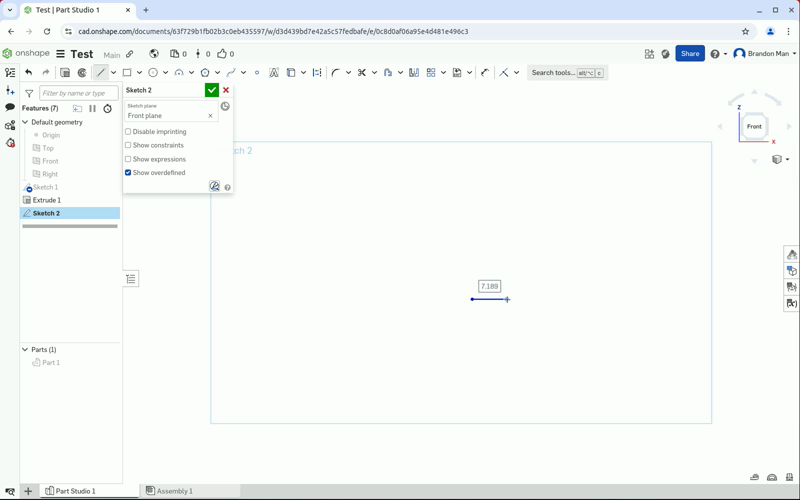
mouse_move(537, 299)
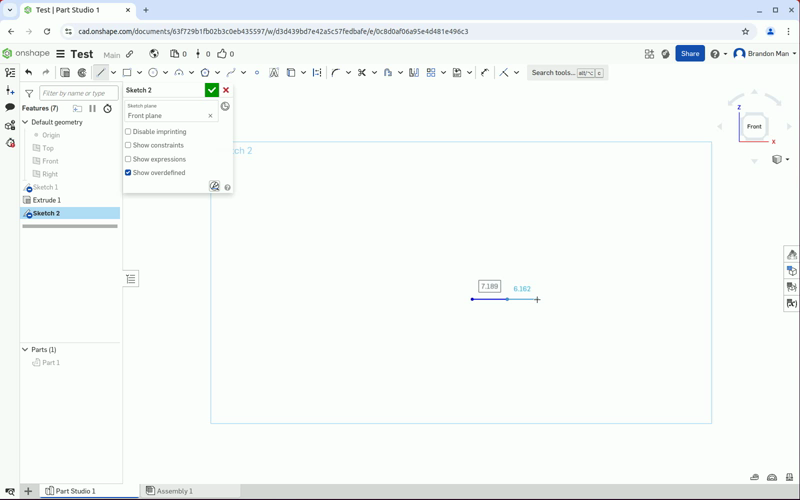
mouse_move(507, 264)
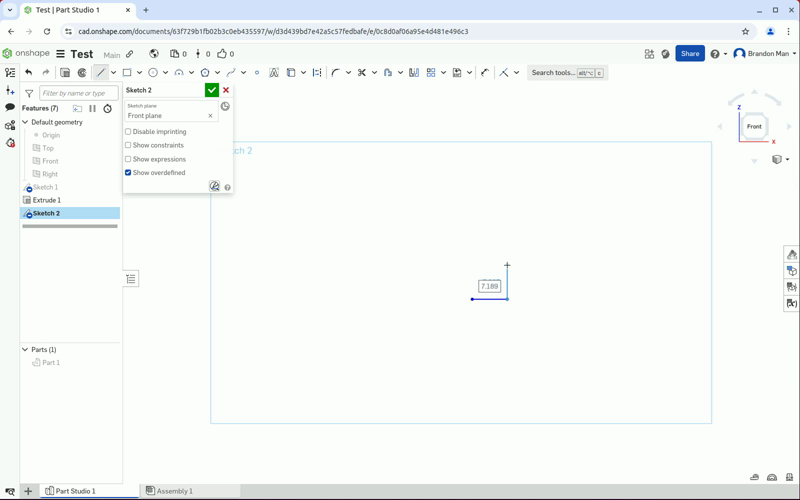
click(507, 264)
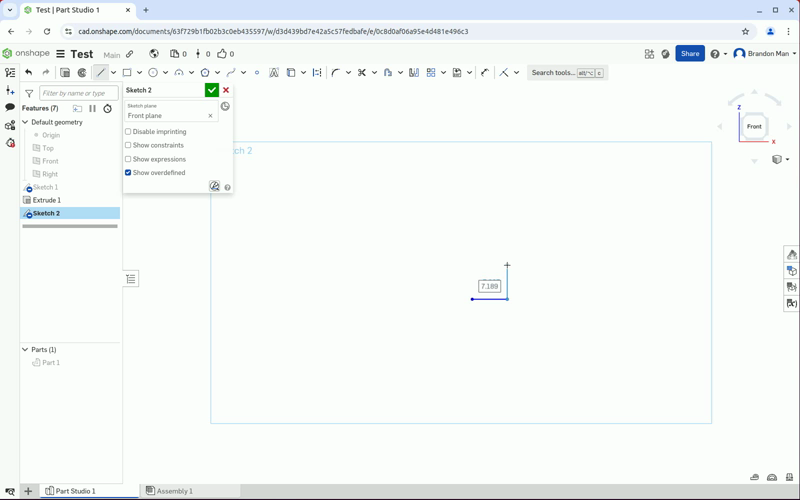
key_up(shift)
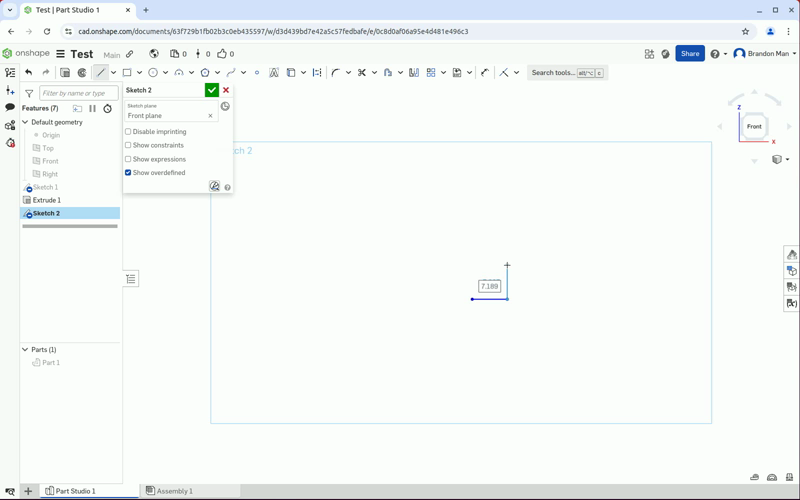
key_down(shift)
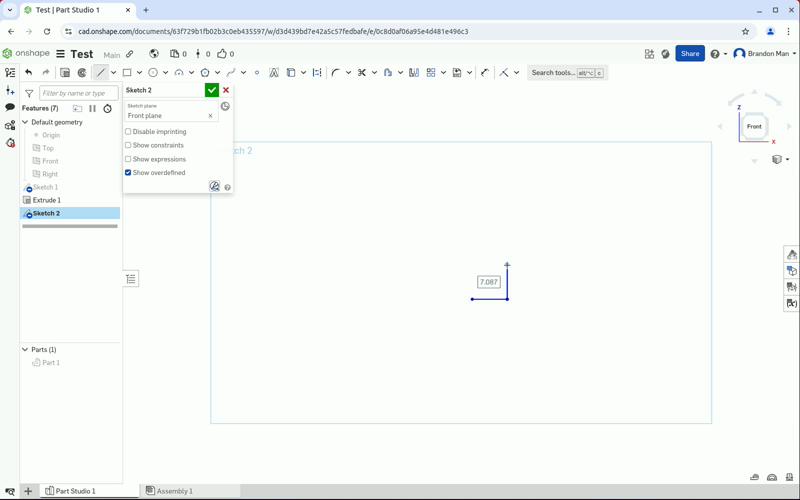
mouse_move(537, 264)
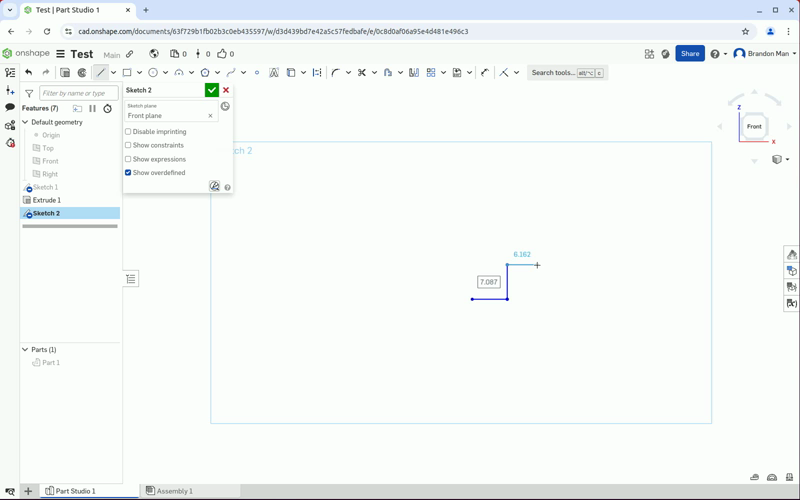
mouse_move(472, 264)
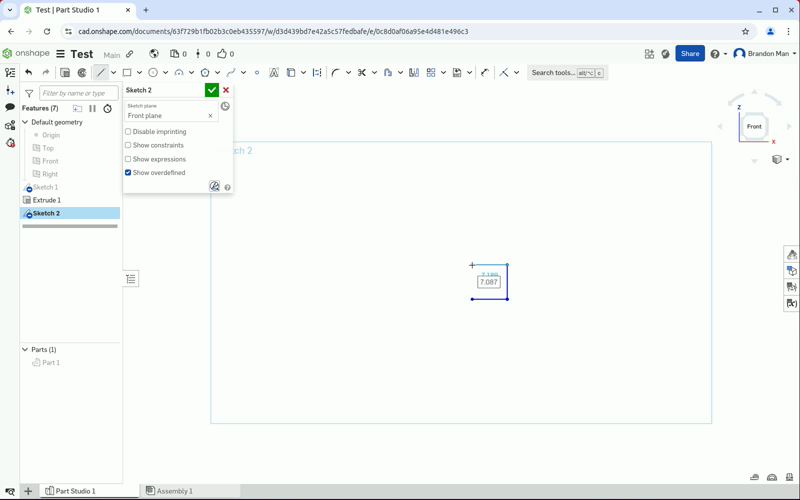
click(472, 264)
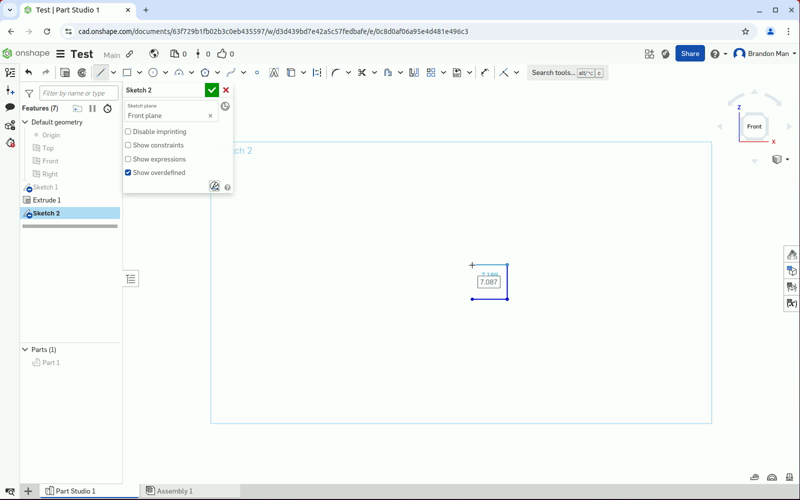
key_up(shift)
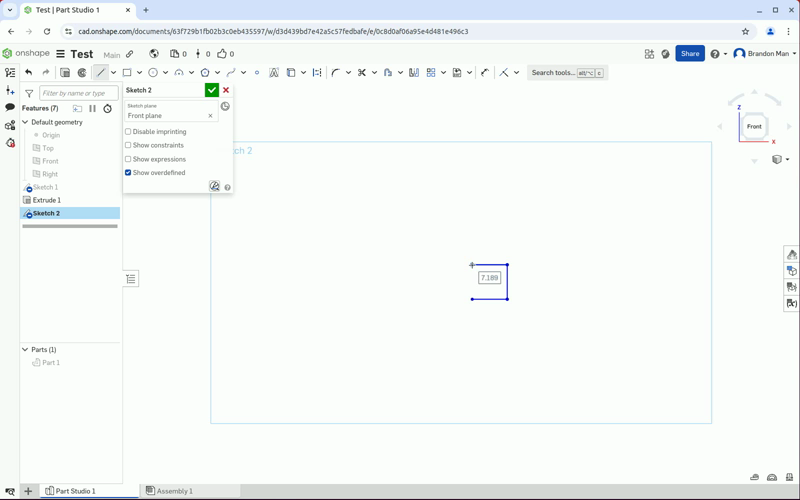
mouse_move(502, 264)
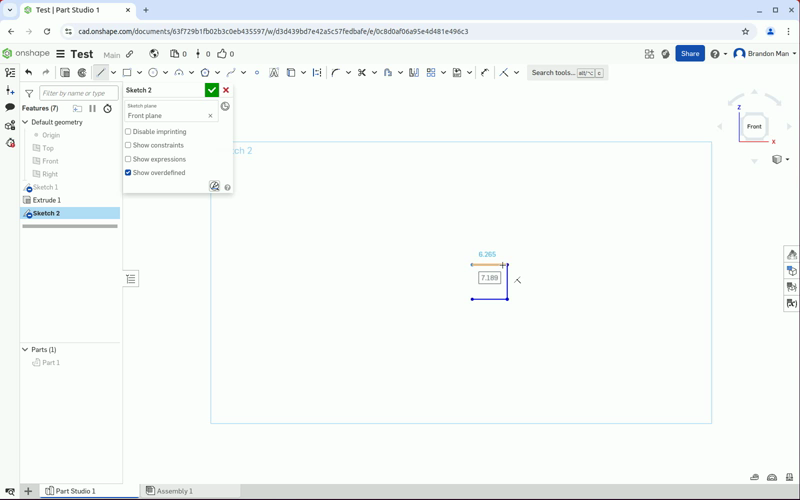
key_down(shift)
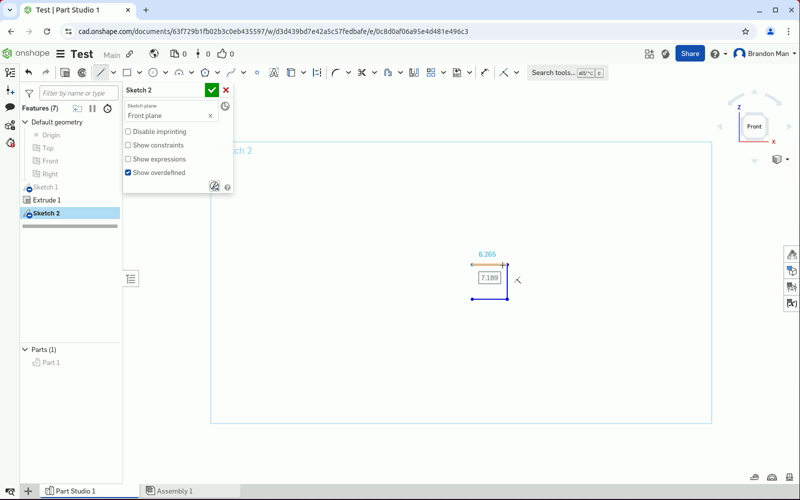
mouse_move(472, 299)
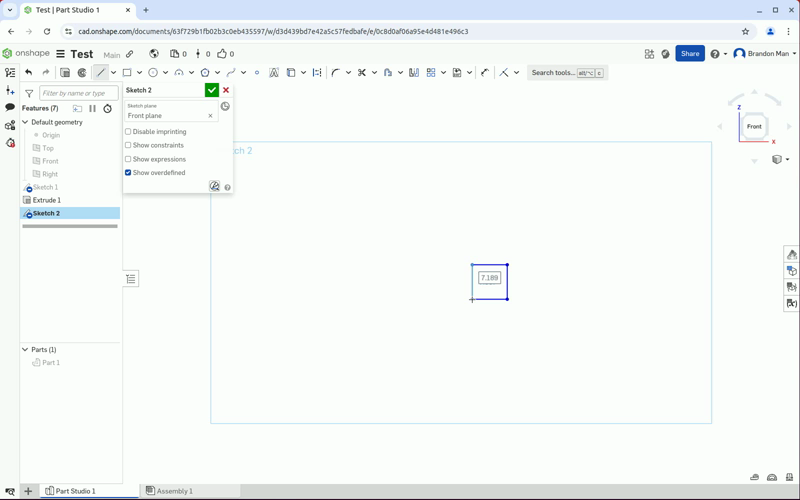
key_up(shift)
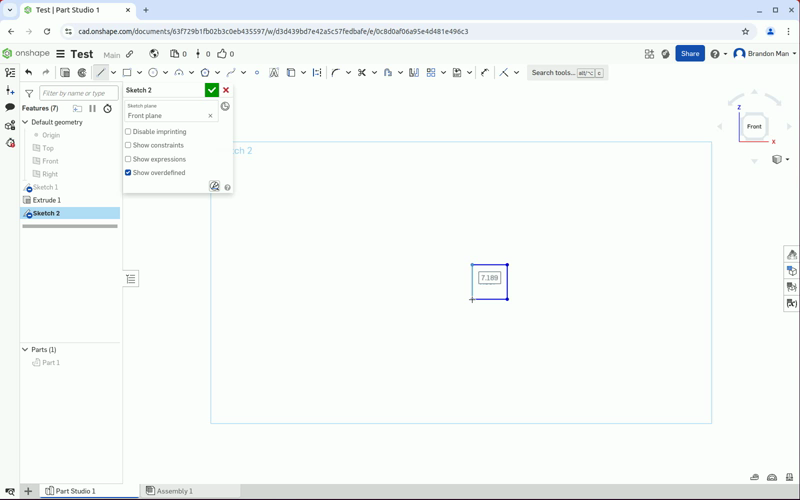
click(472, 299)
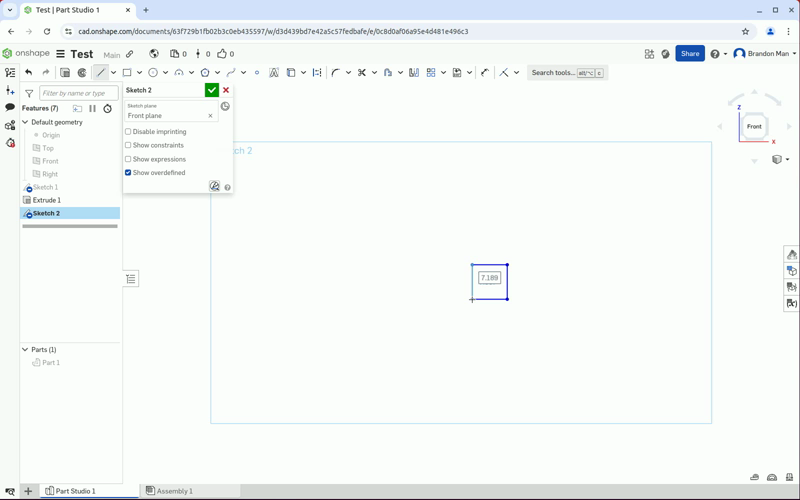
key(esc)
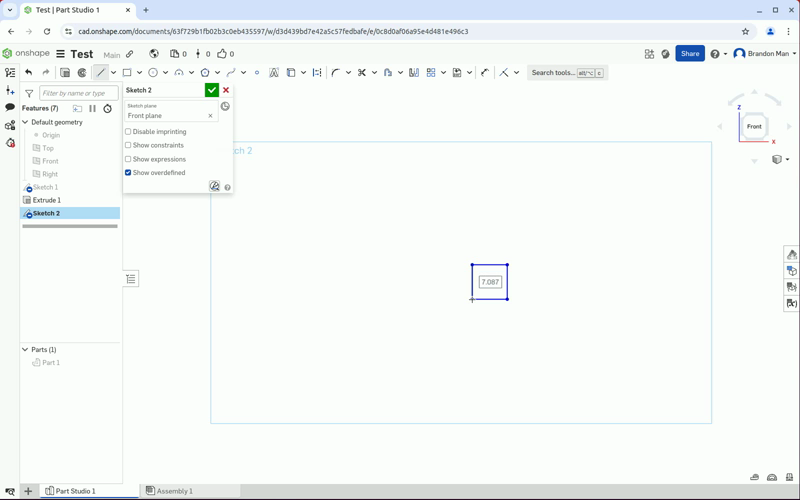
mouse_move(487, 291)
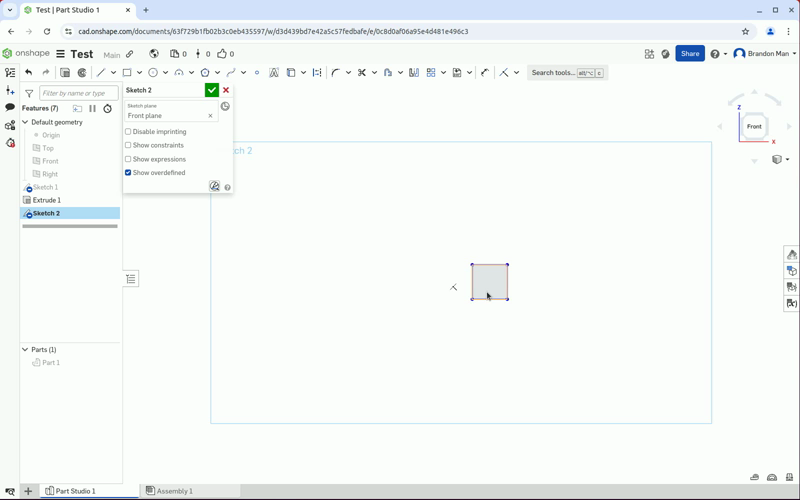
scroll(6)
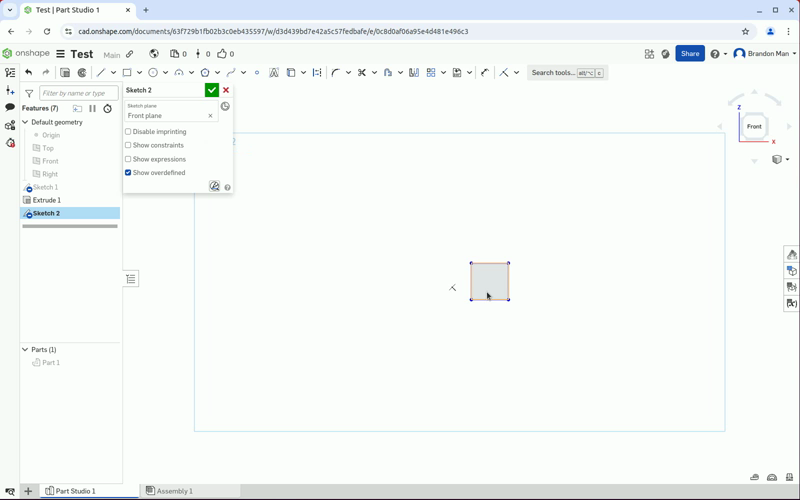
scroll(6)
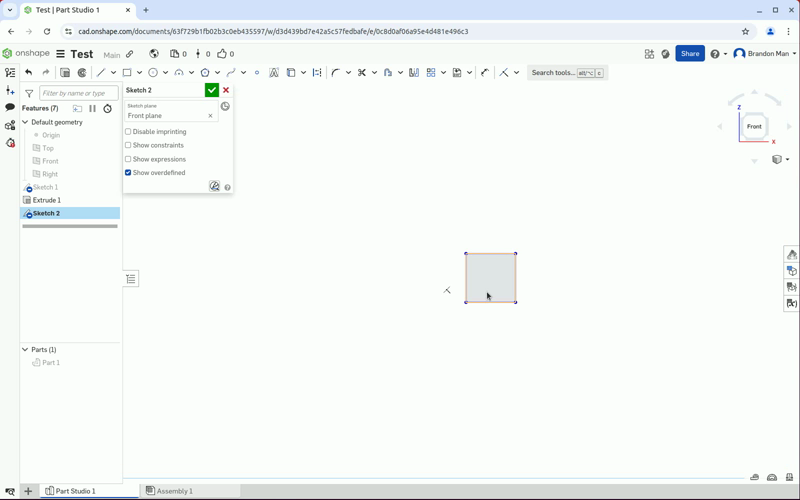
scroll(6)
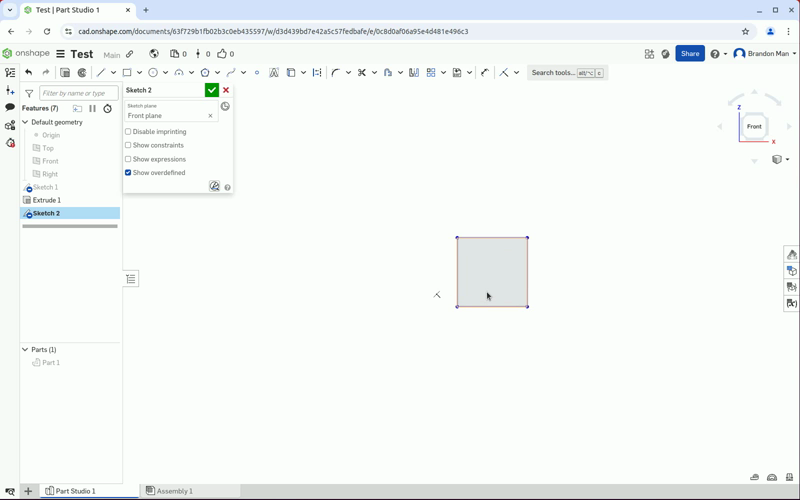
scroll(6)
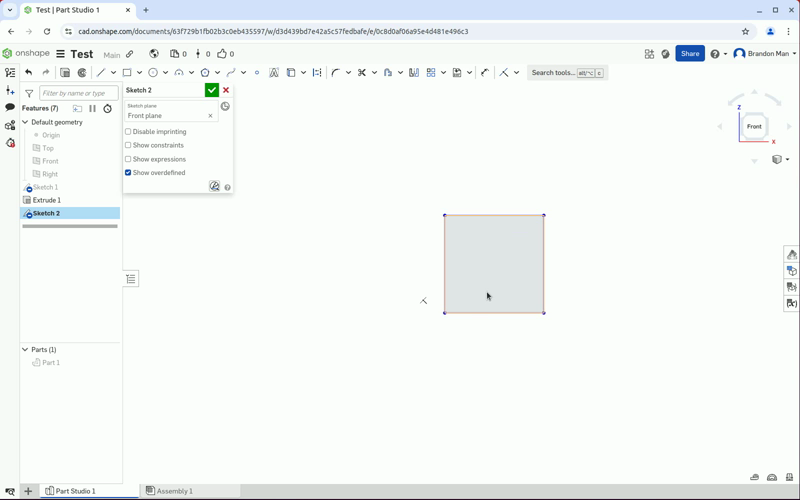
scroll(6)
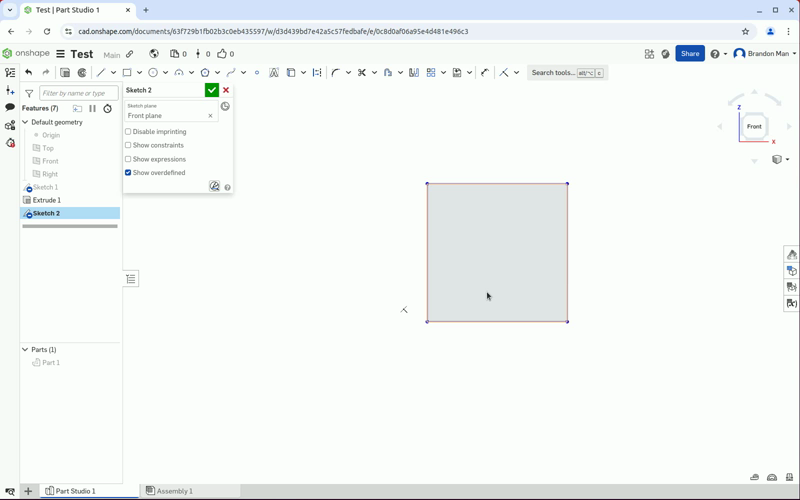
scroll(6)
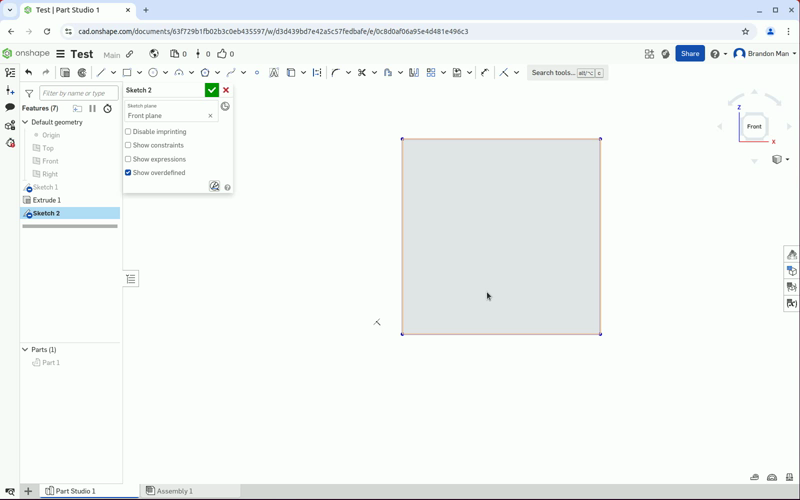
scroll(6)
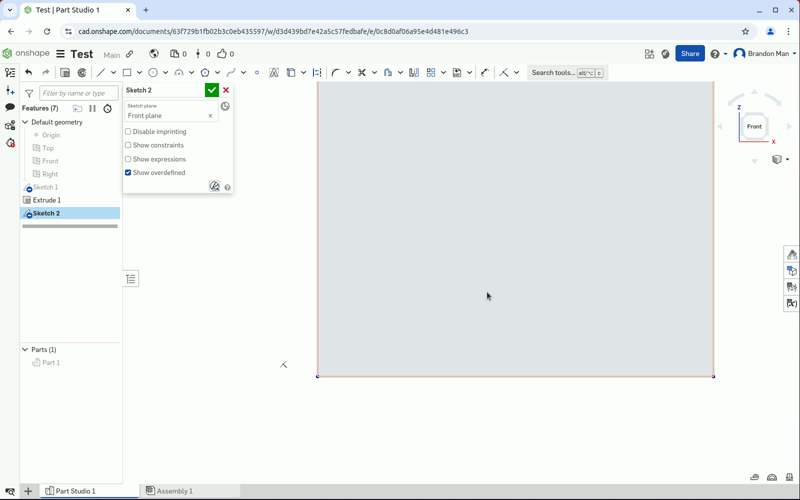
click(487, 291)
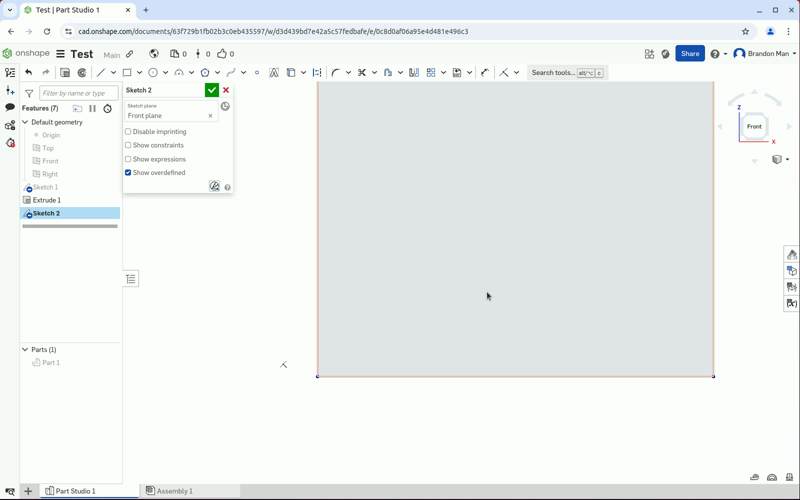
scroll(-6)
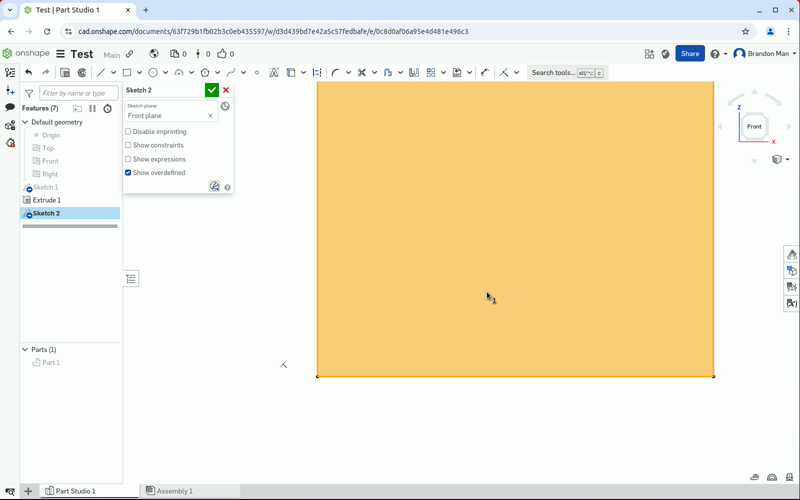
scroll(-6)
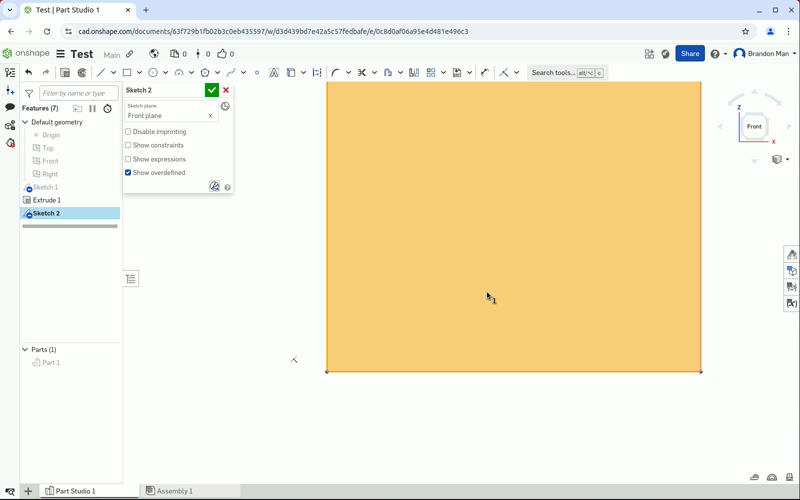
scroll(-6)
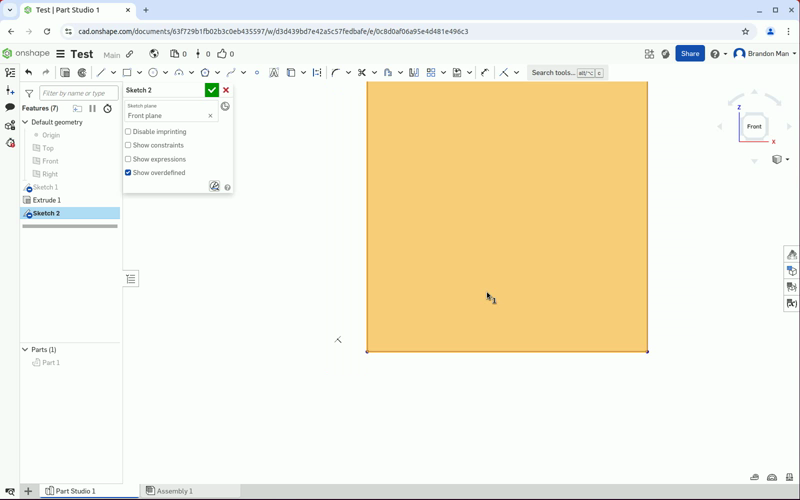
scroll(-6)
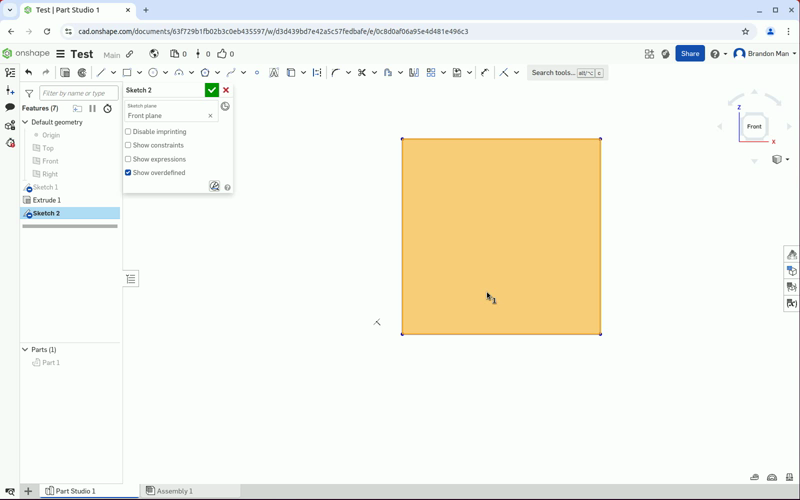
scroll(-6)
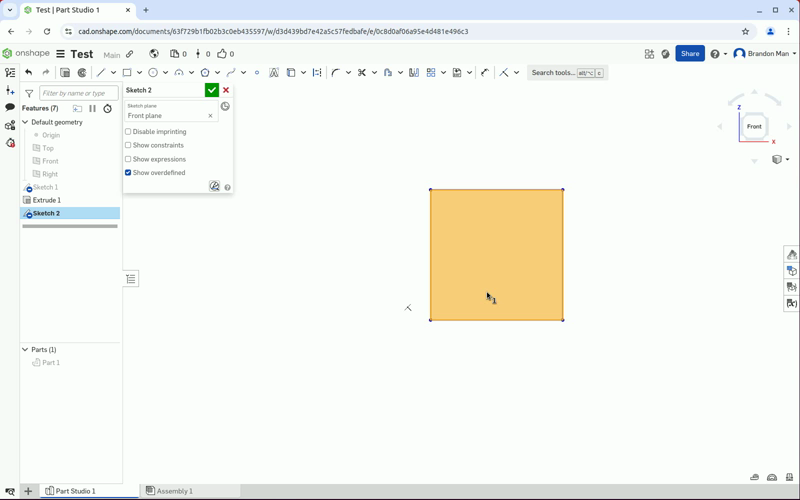
scroll(-6)
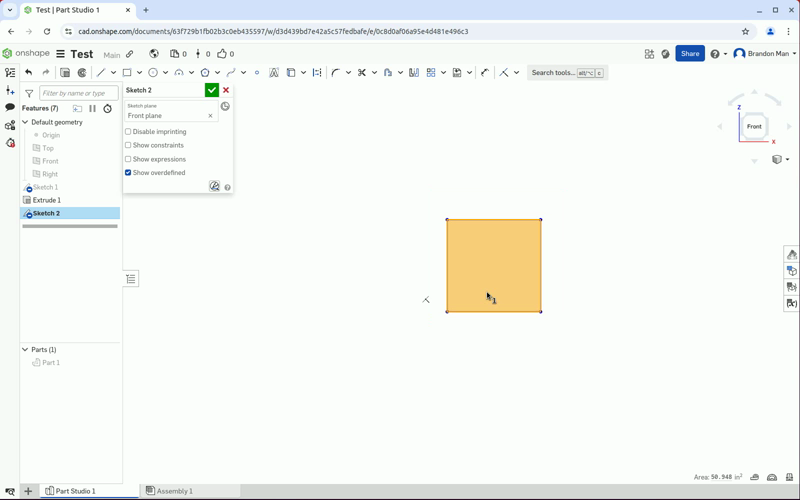
scroll(-6)
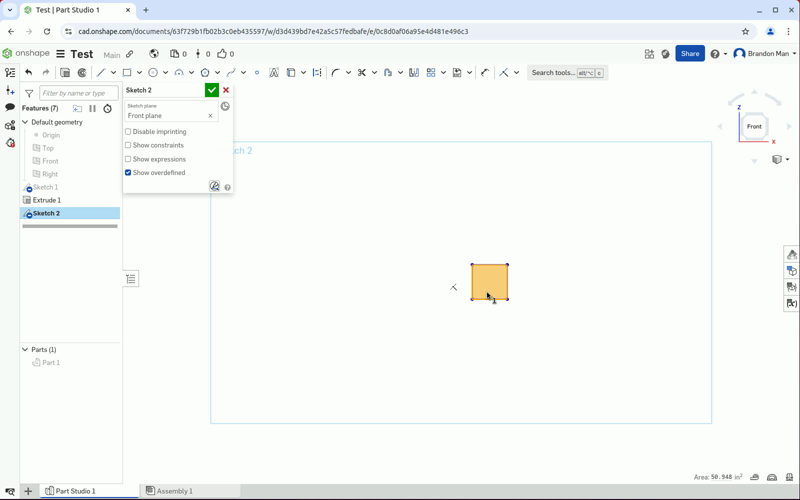
mouse_move(73, 352)
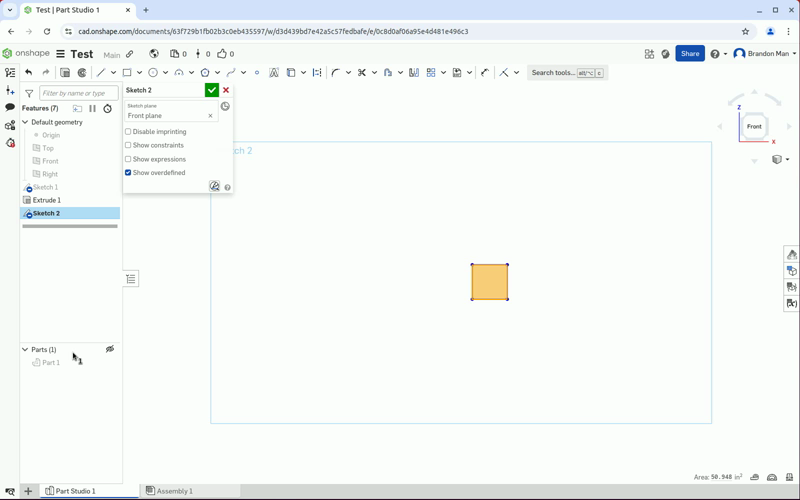
key(shift+y)
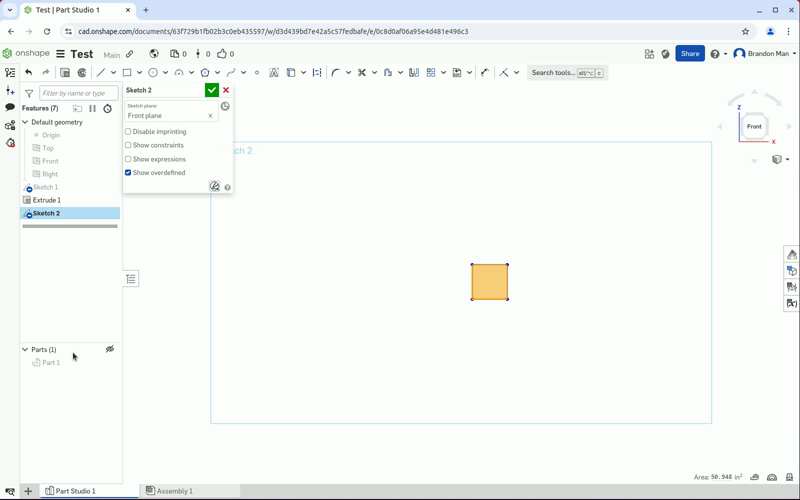
key(shift+e)
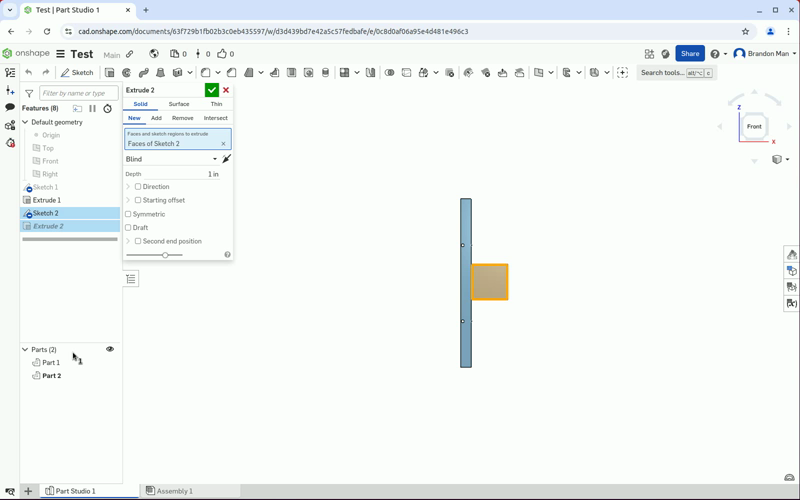
mouse_move(143, 106)
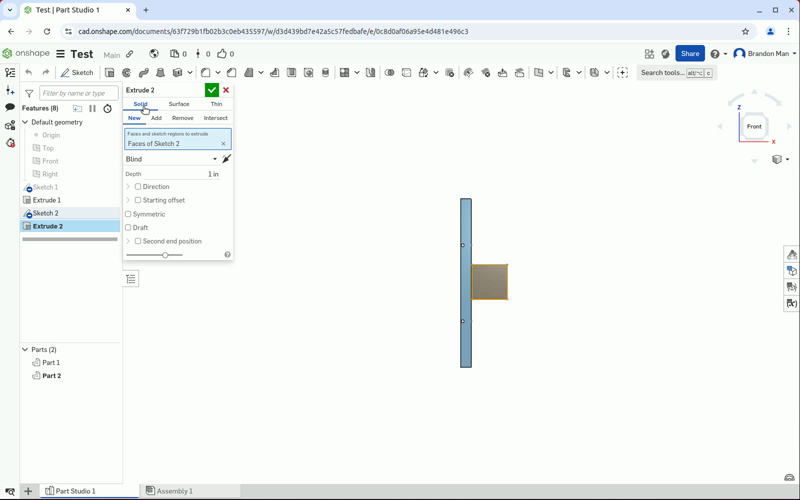
click(143, 106)
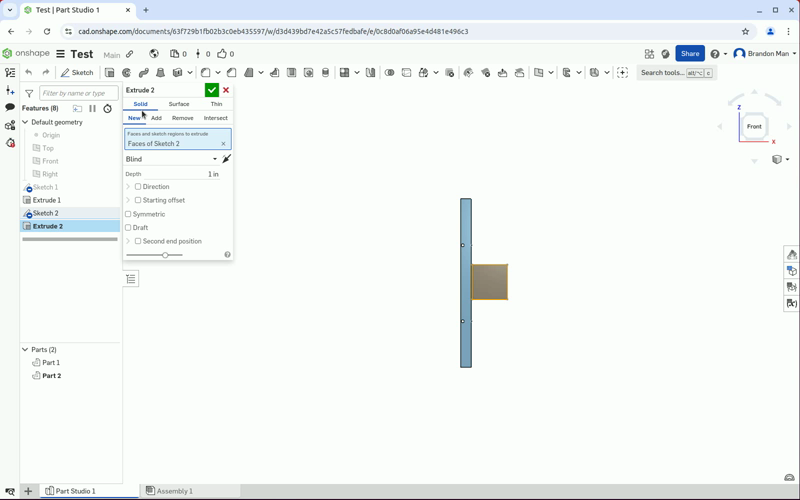
mouse_move(137, 120)
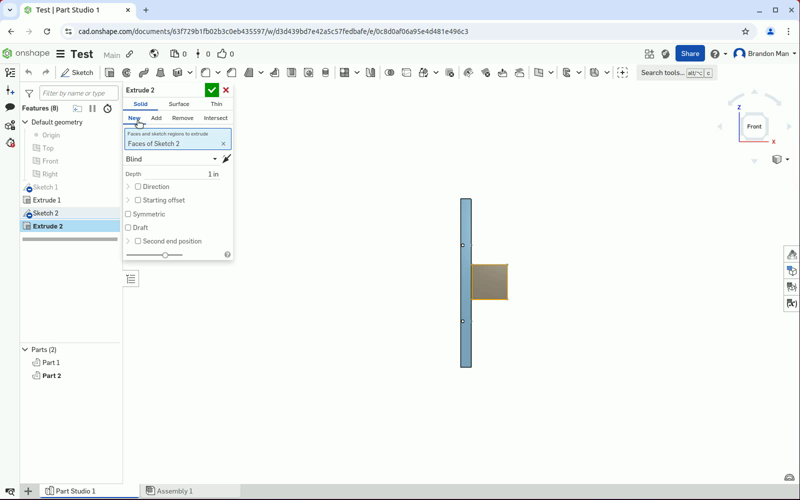
click(137, 120)
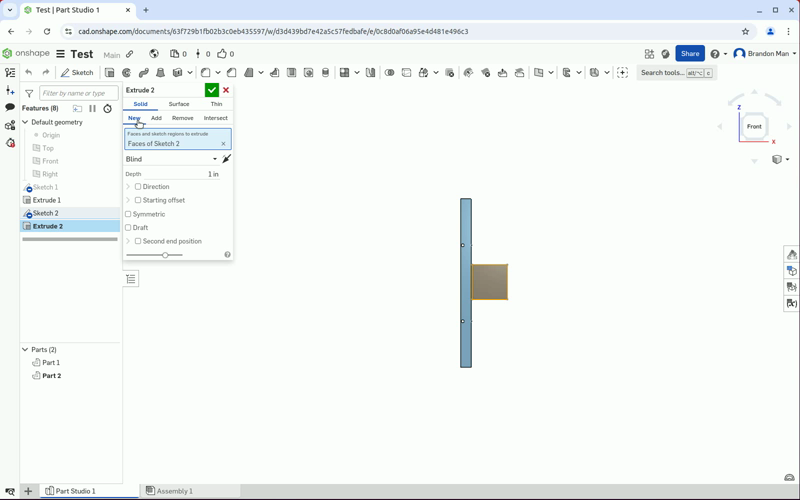
key(tab, 4)
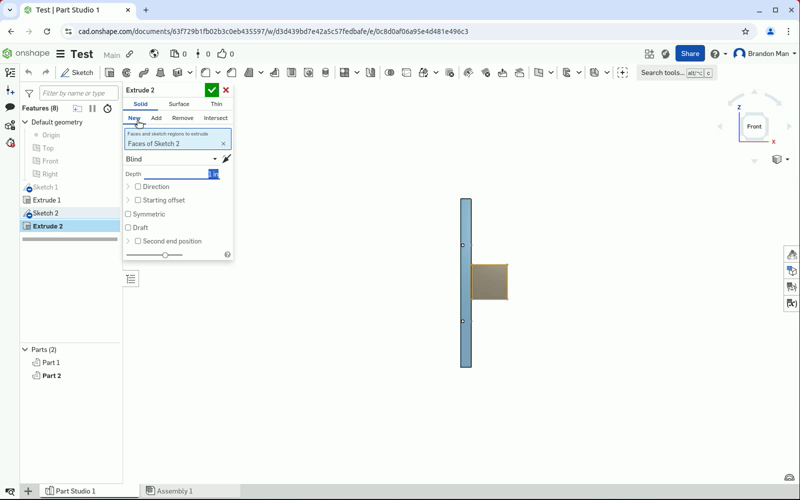
text(-0.482)
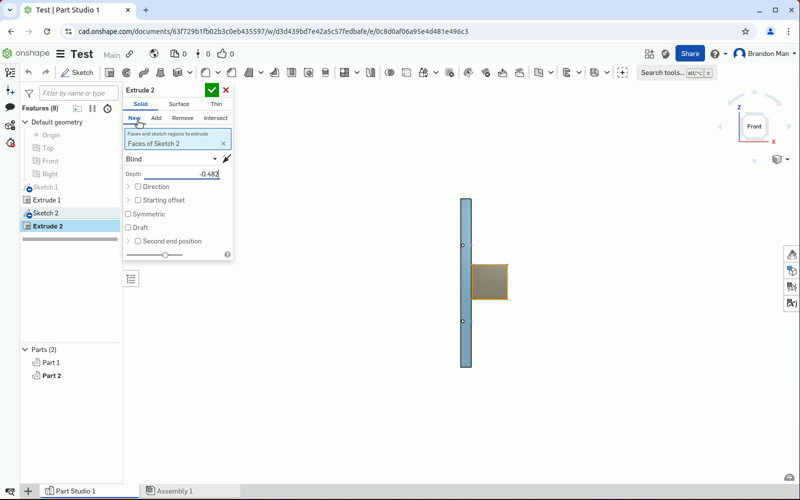
key(tab, 3)
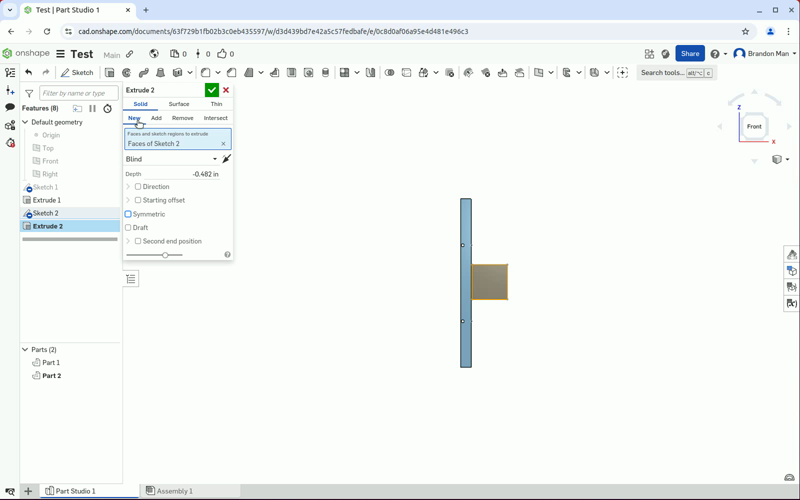
key(space)
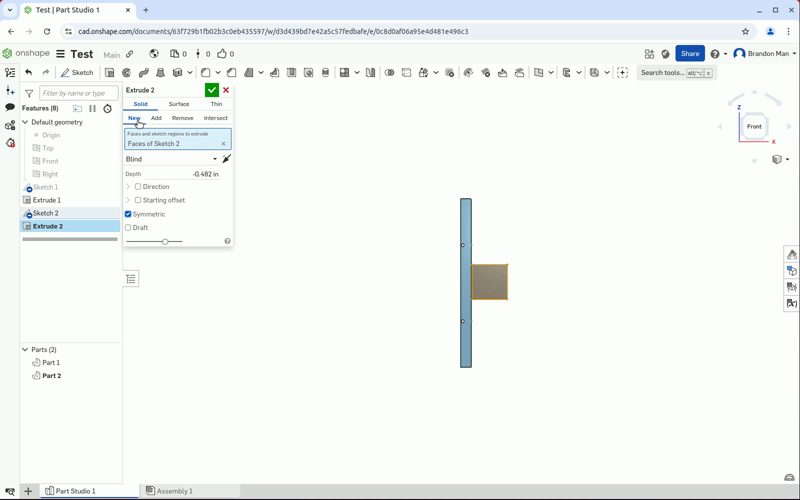
key(enter)
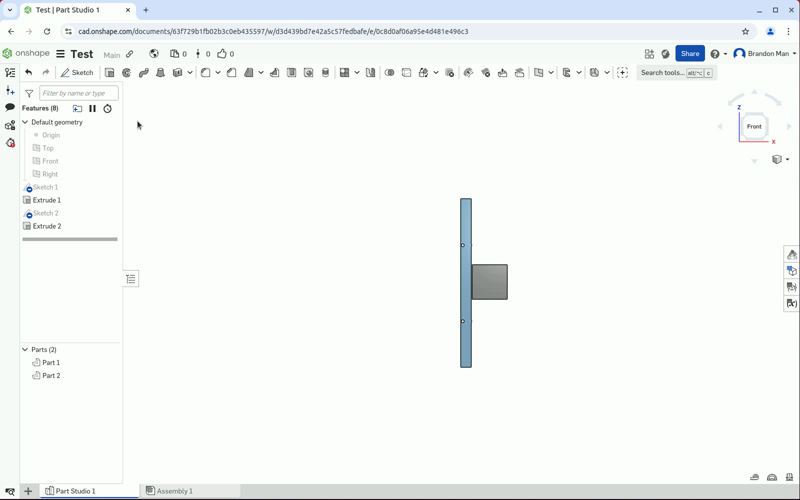
key(shift+h)
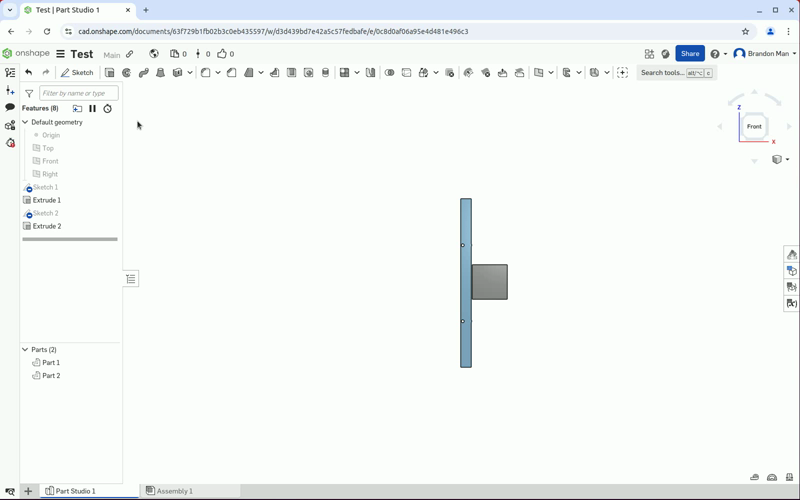
key(shift+h)
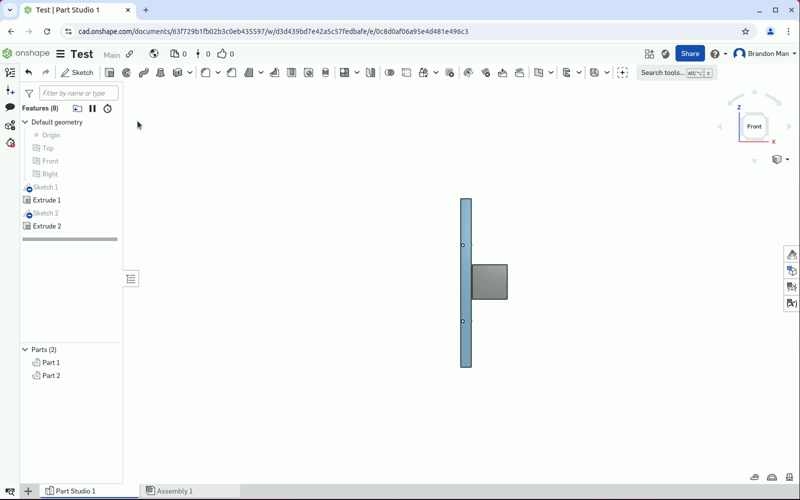
mouse_move(73, 189)
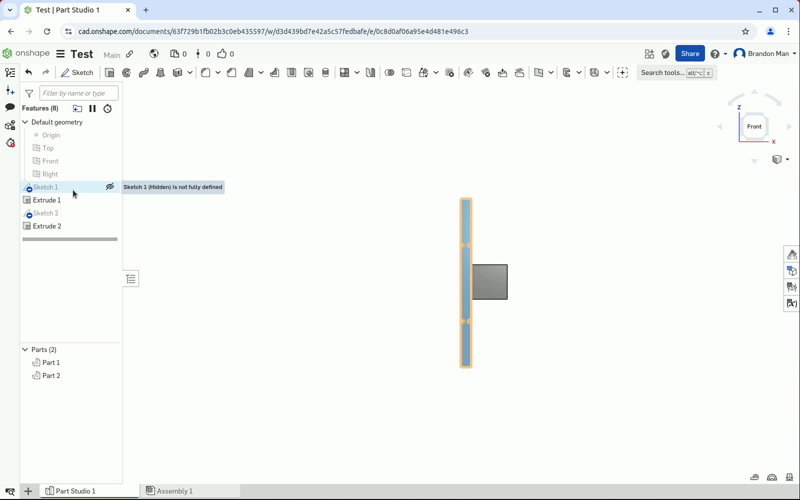
click(73, 189)
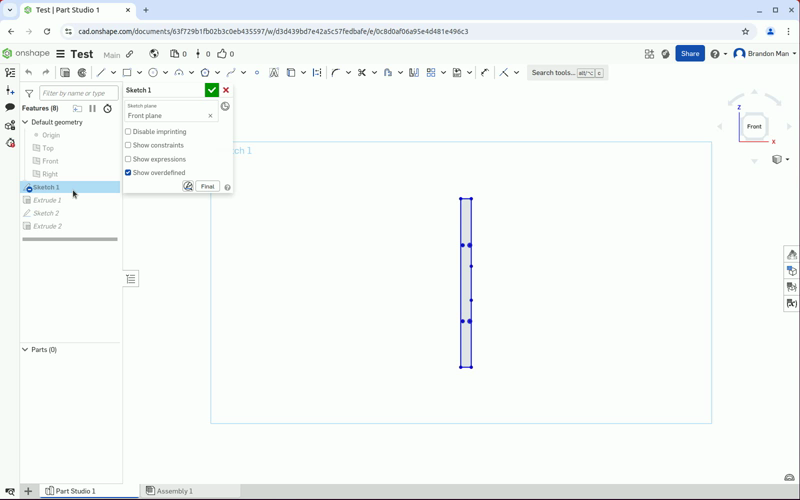
mouse_move(229, 92)
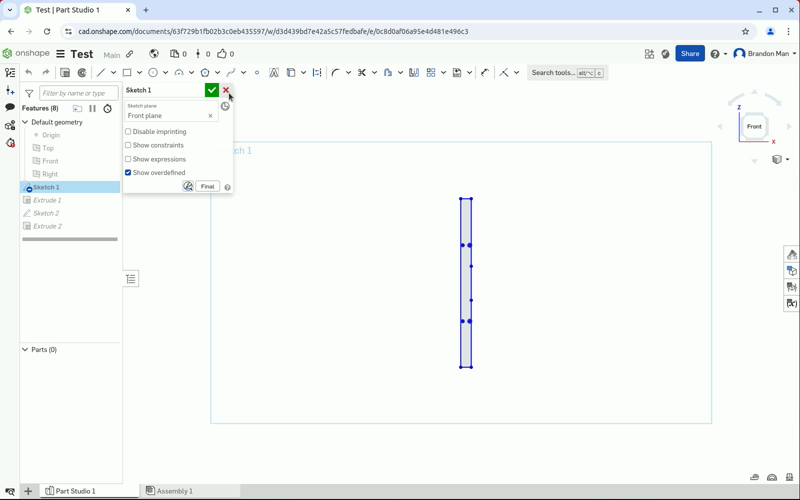
click(229, 92)
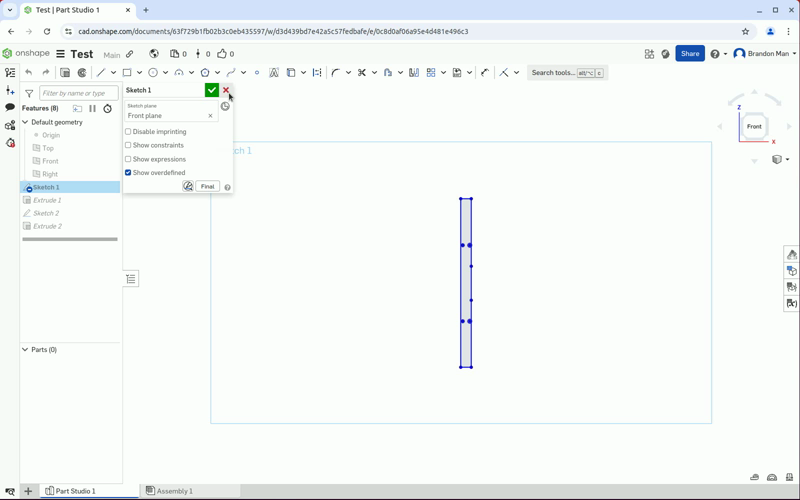
key(shift+s)
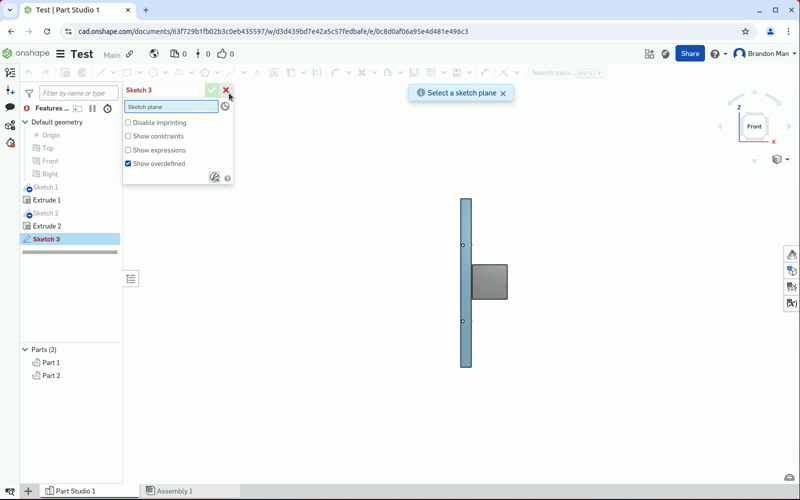
mouse_move(73, 163)
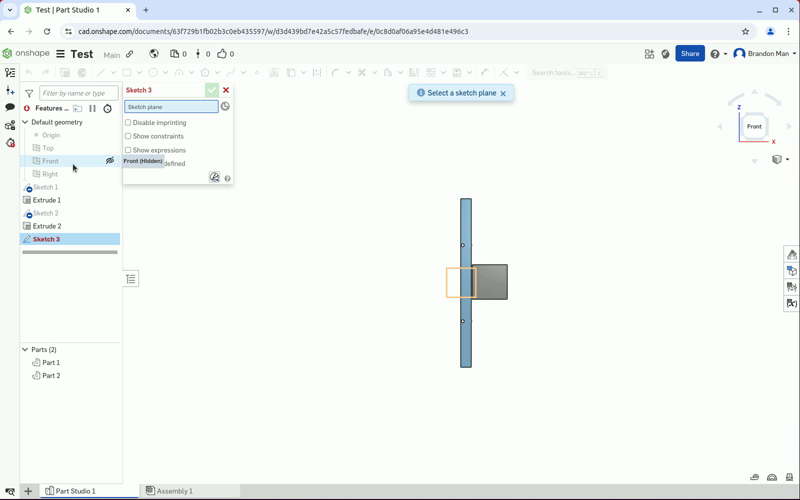
click(73, 163)
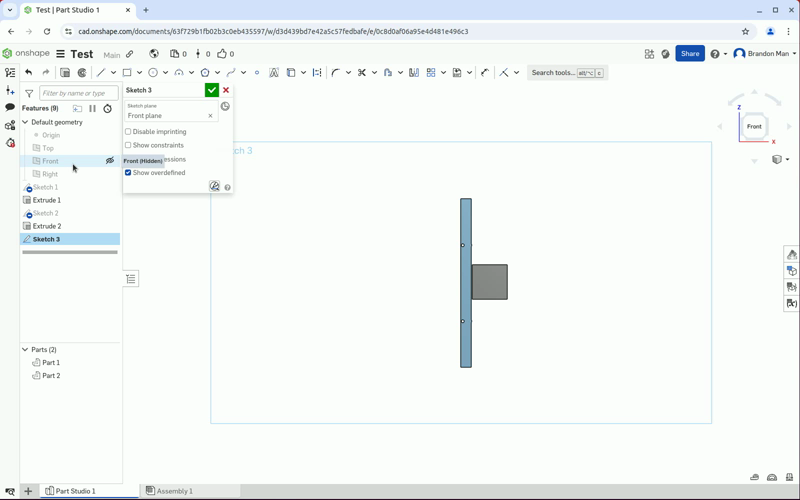
mouse_move(73, 352)
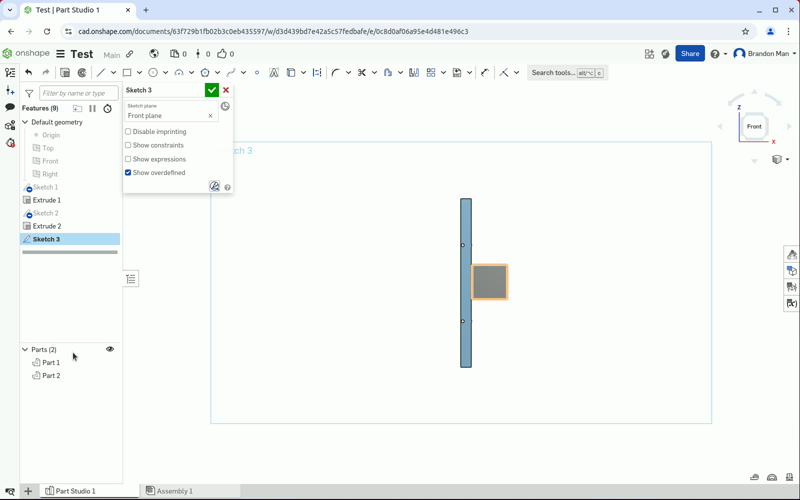
key(y)
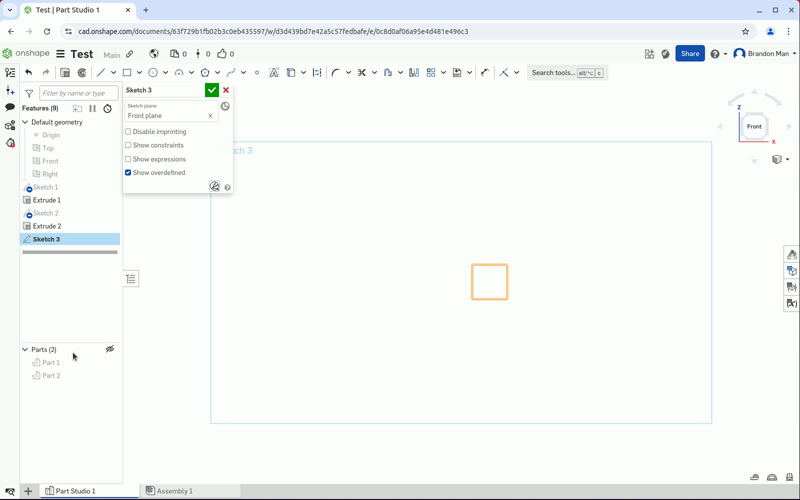
key(l)
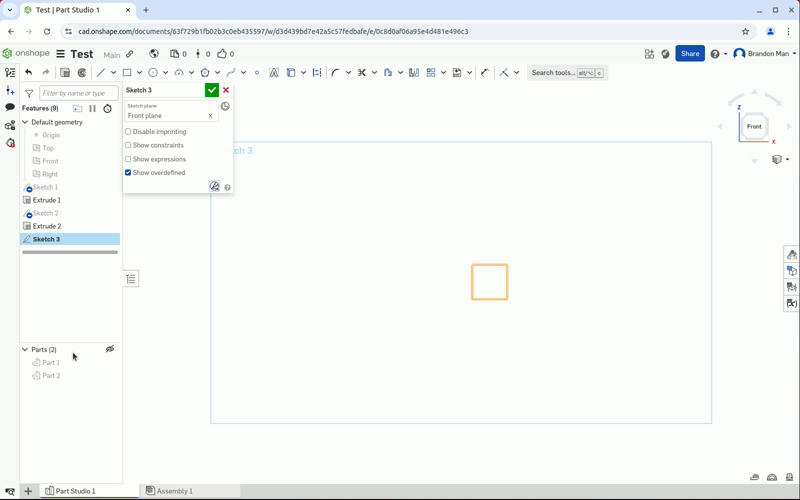
key_down(shift)
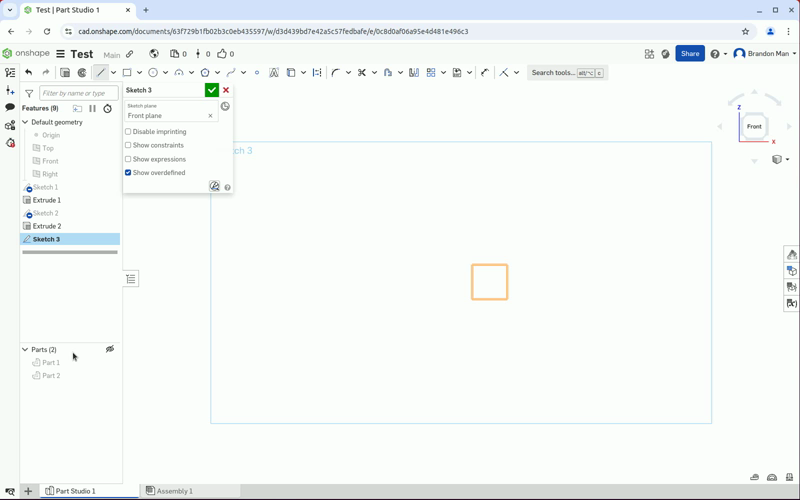
mouse_move(505, 299)
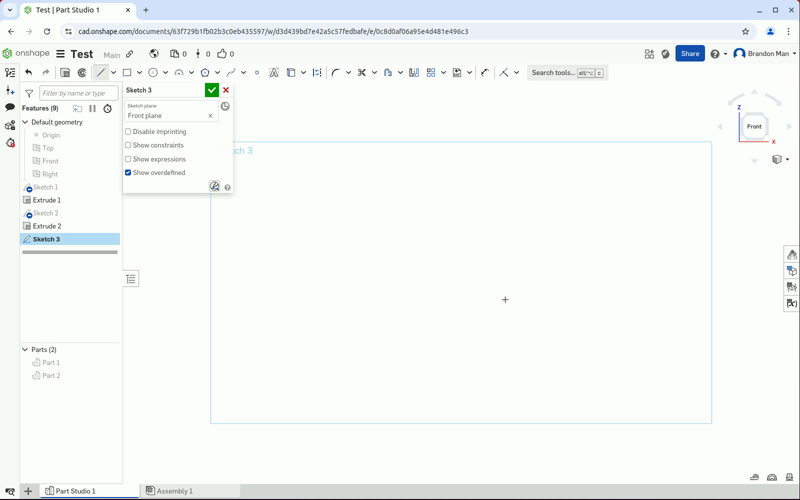
click(505, 299)
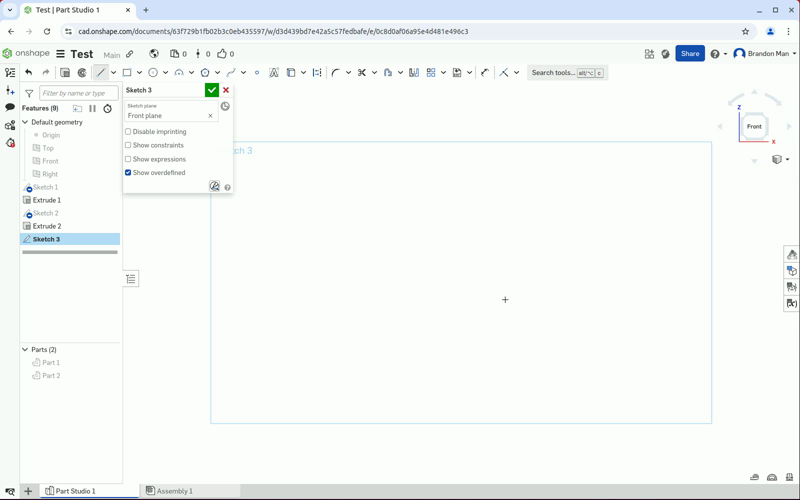
key_up(shift)
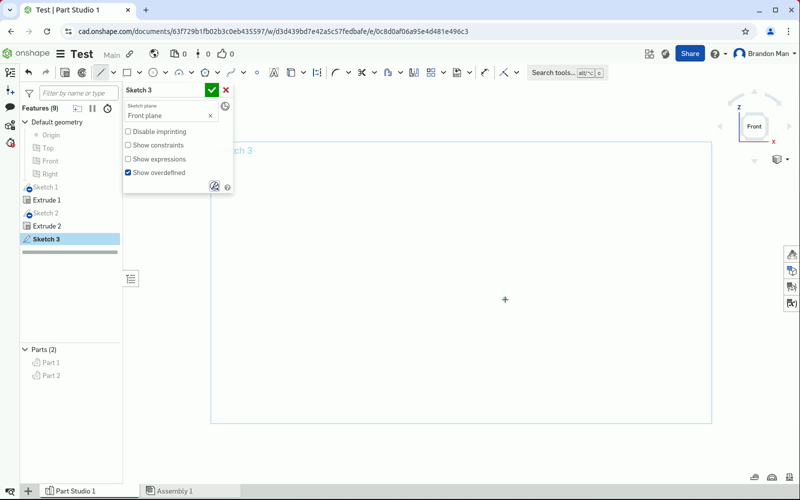
key_down(shift)
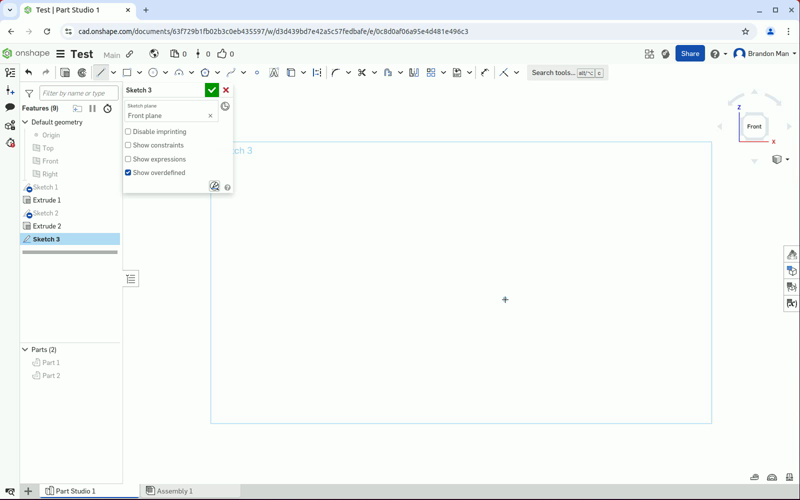
mouse_move(572, 366)
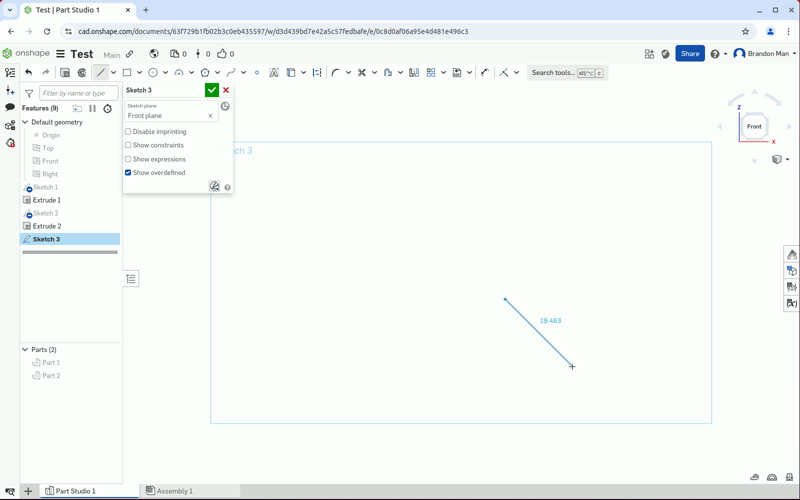
click(572, 366)
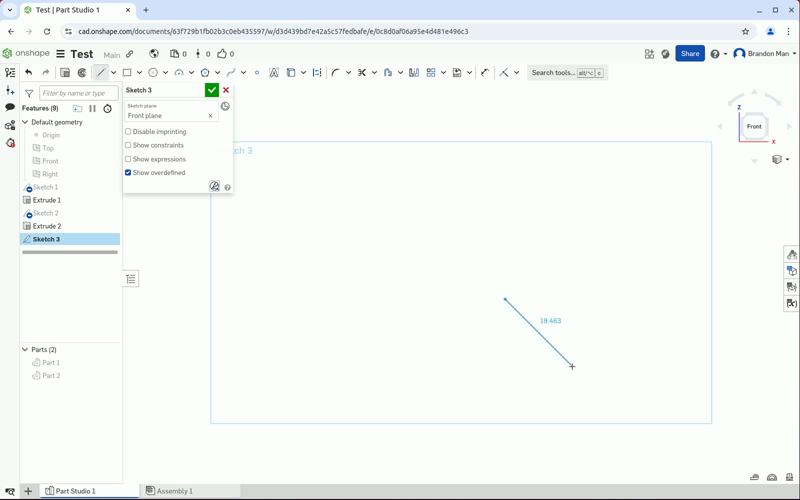
key_up(shift)
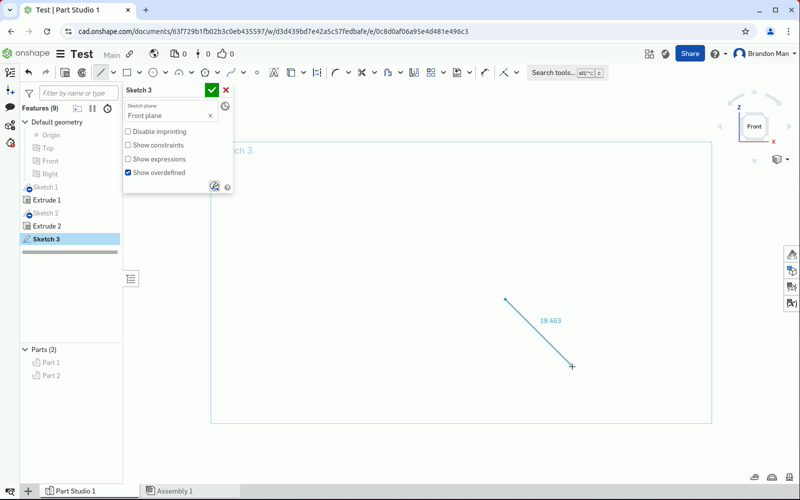
key_down(shift)
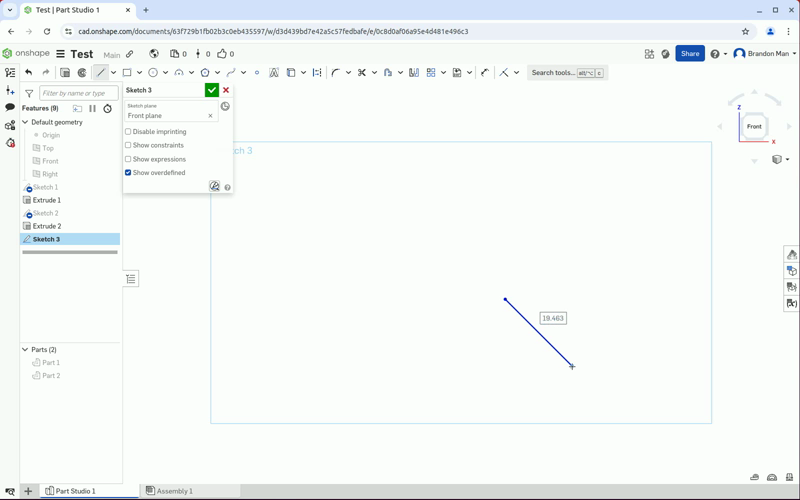
mouse_move(572, 198)
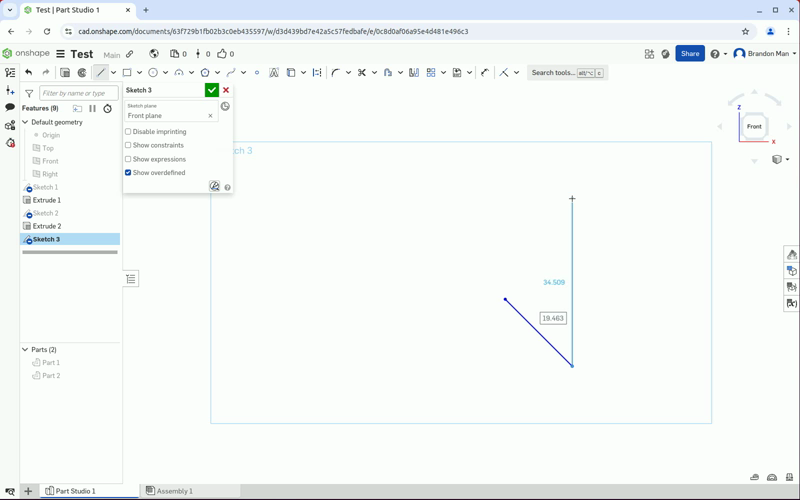
click(572, 198)
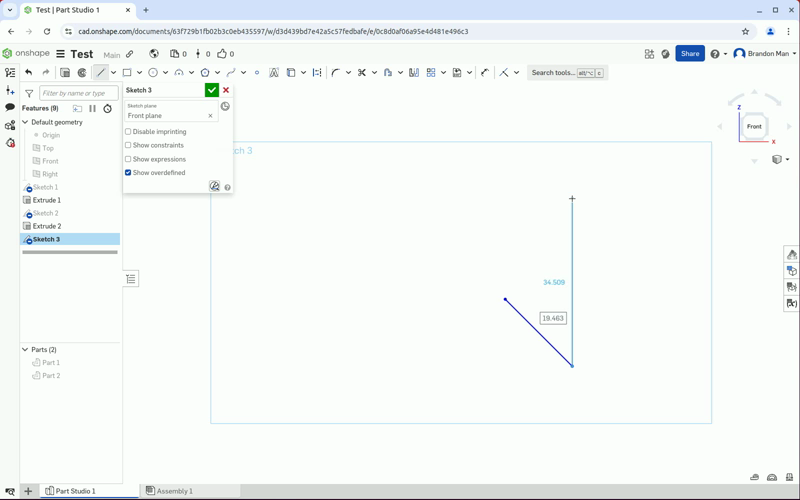
key_up(shift)
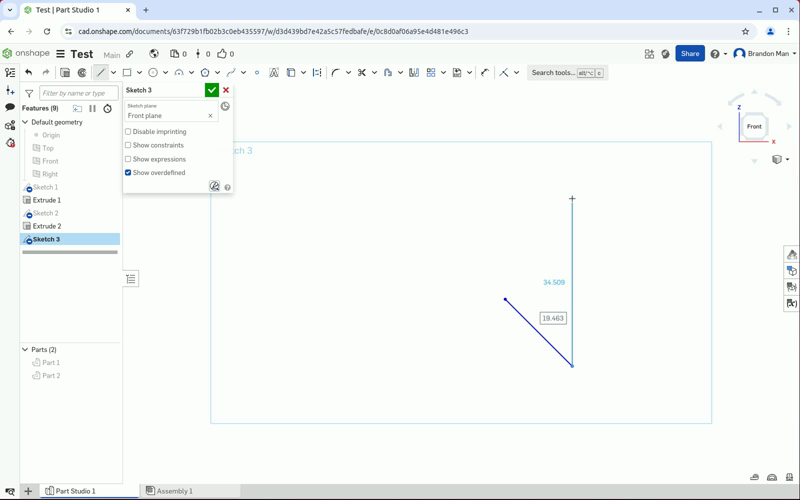
key_down(shift)
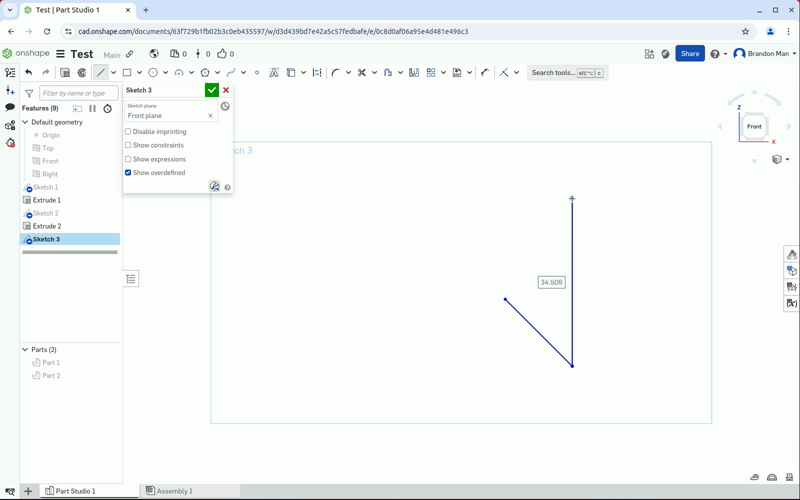
mouse_move(505, 265)
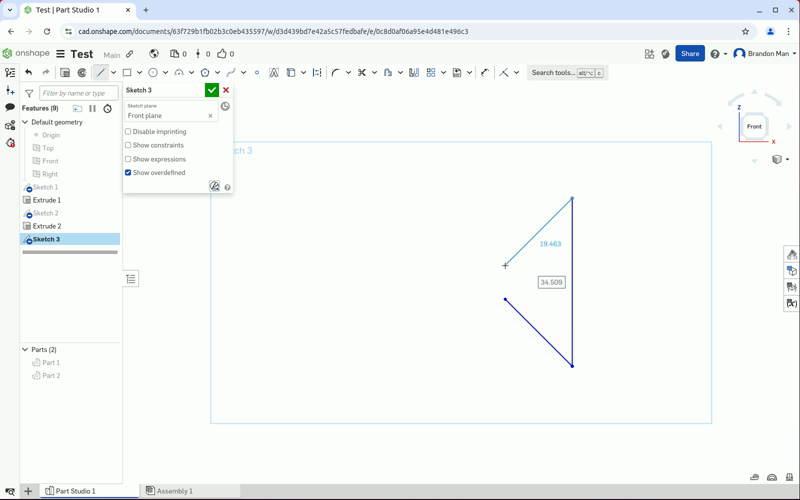
click(505, 265)
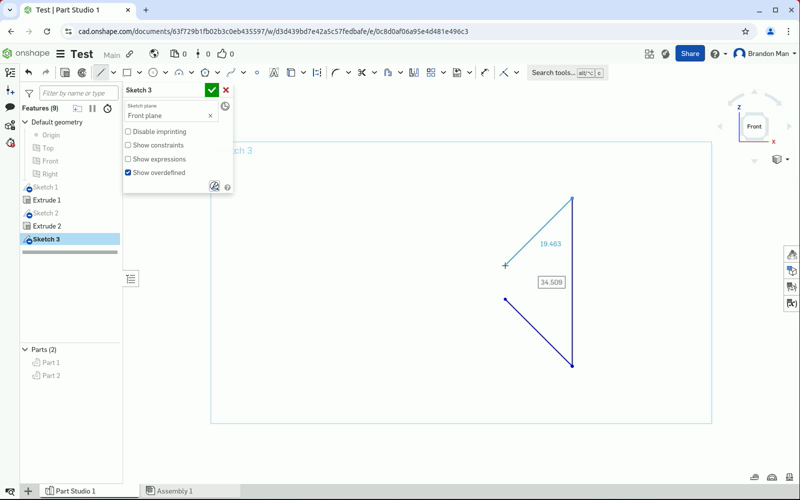
key_up(shift)
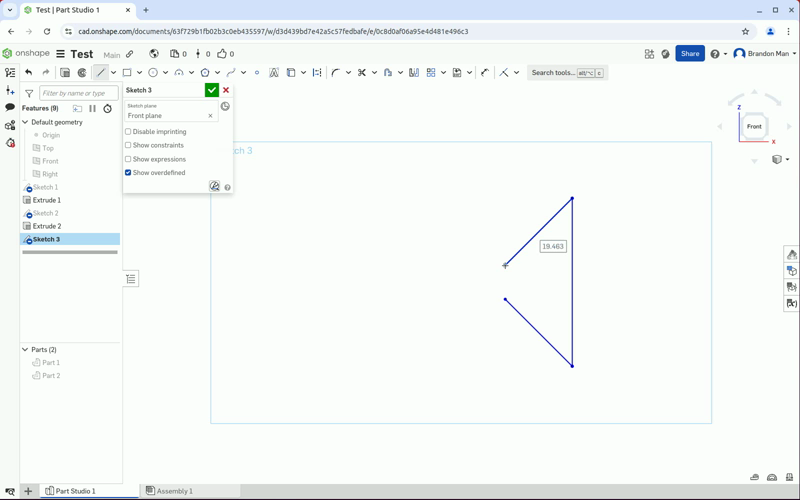
mouse_move(535, 265)
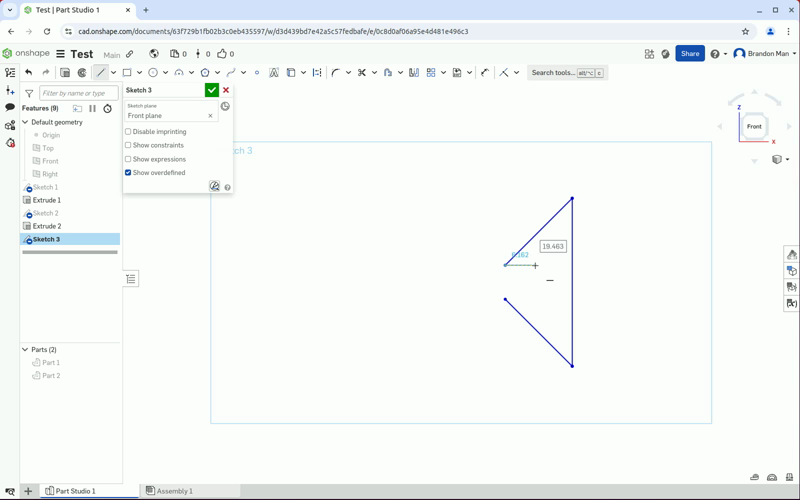
key_down(shift)
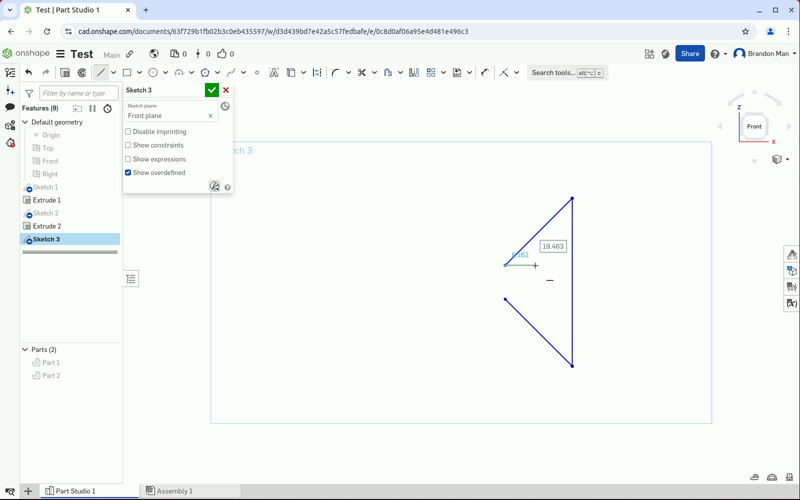
mouse_move(505, 299)
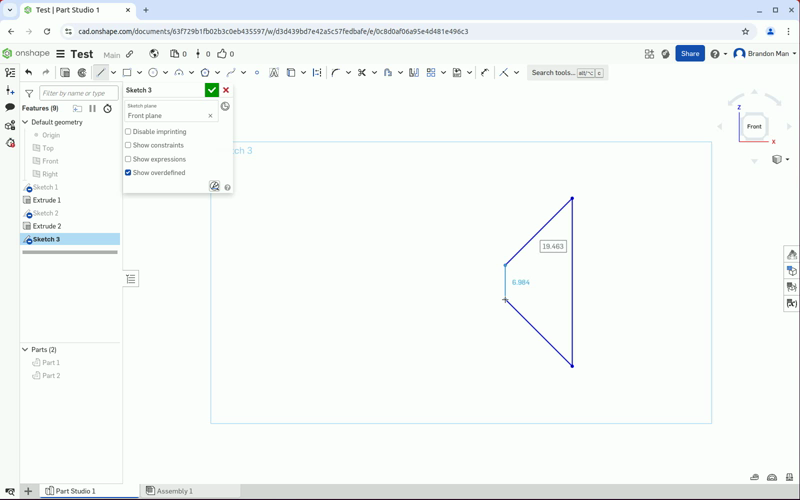
key_up(shift)
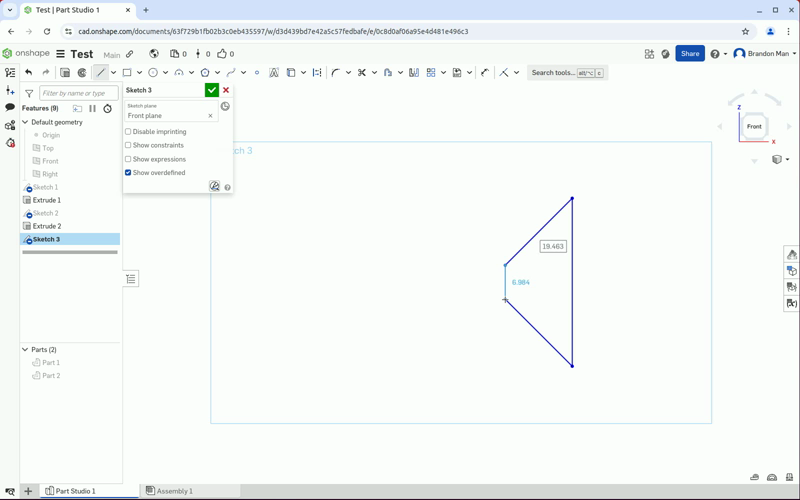
click(505, 299)
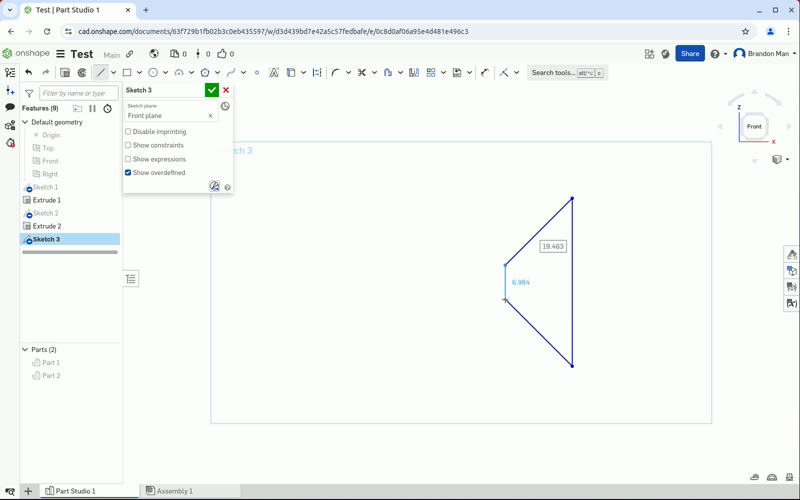
key(esc)
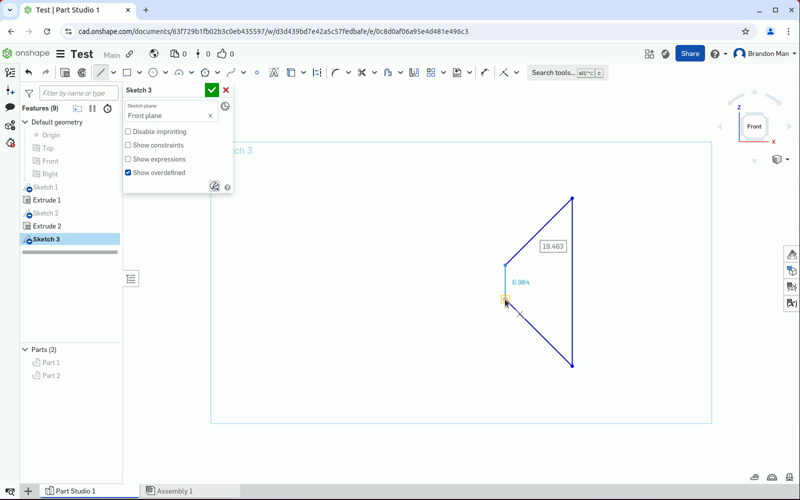
mouse_move(556, 308)
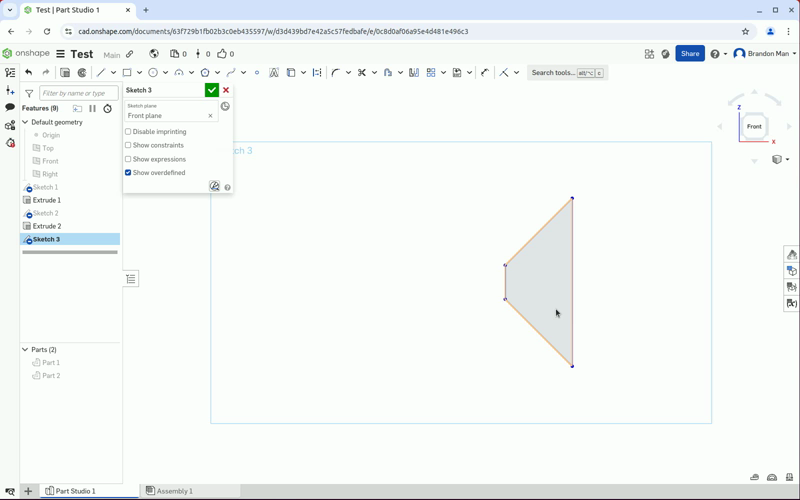
click(556, 308)
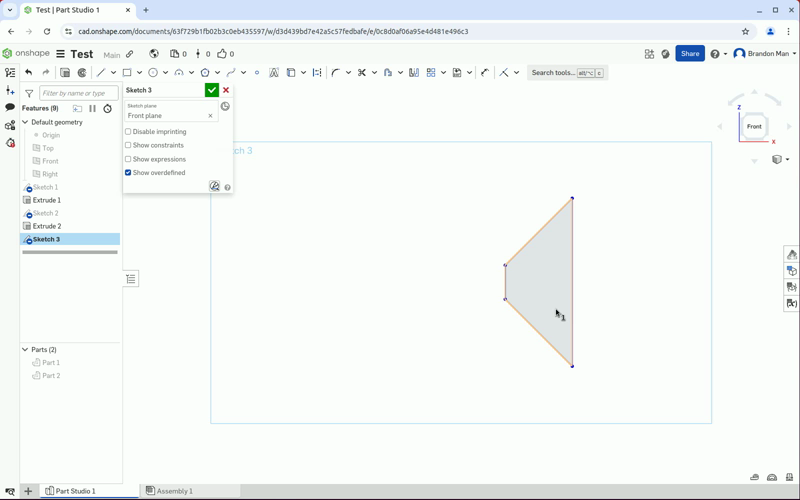
mouse_move(73, 352)
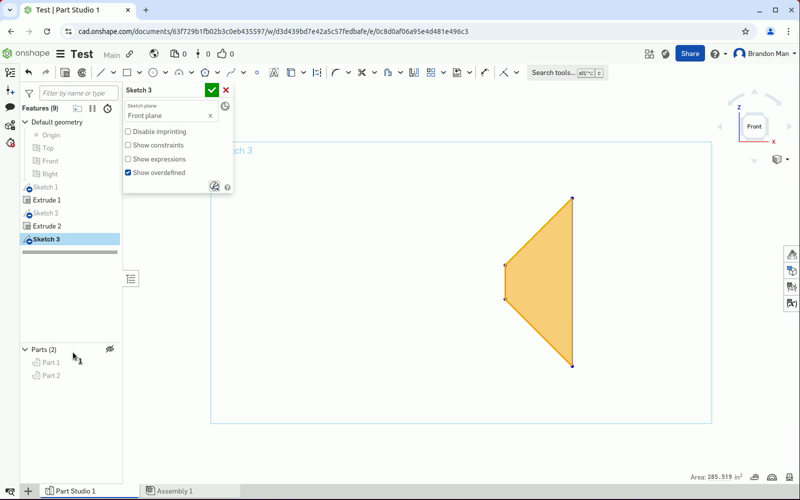
key(shift+y)
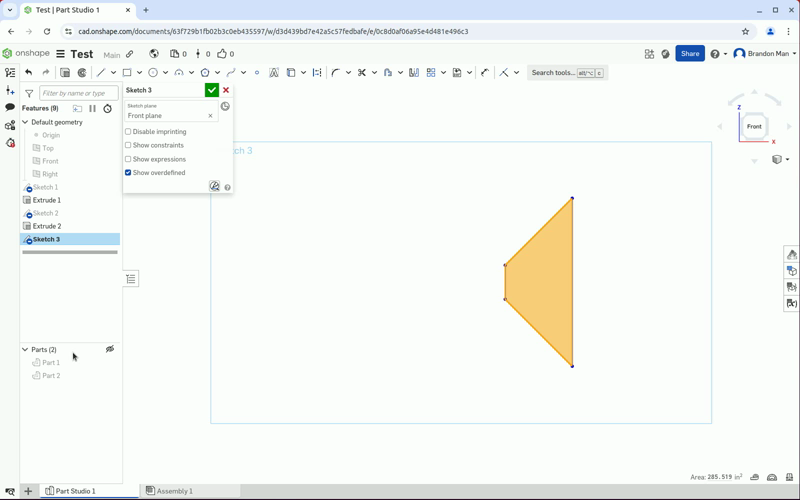
key(shift+e)
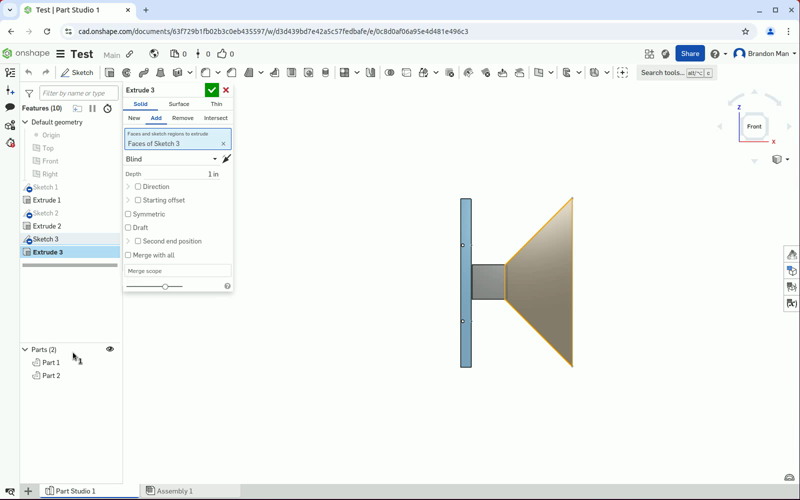
mouse_move(143, 106)
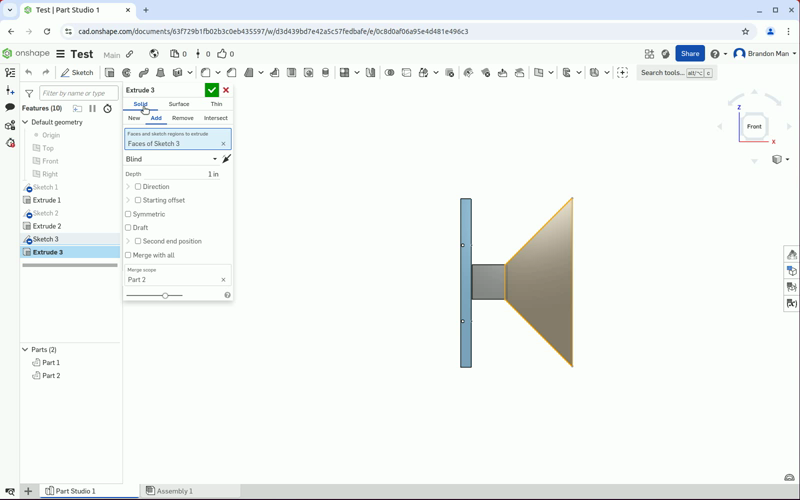
click(143, 106)
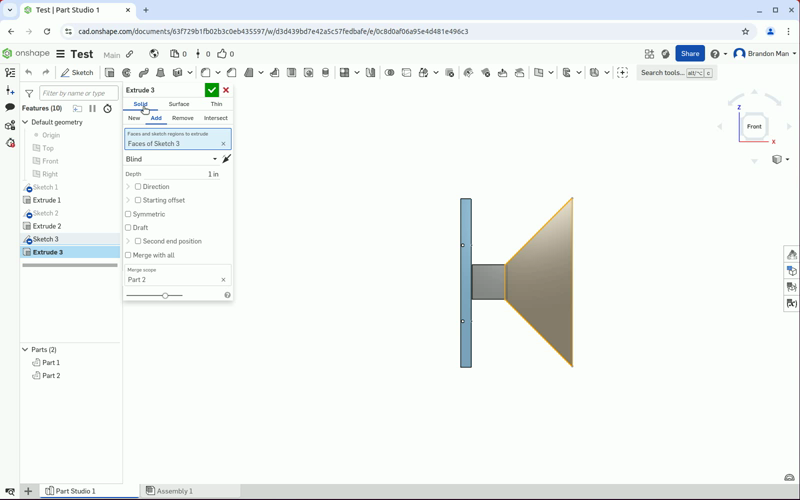
mouse_move(137, 120)
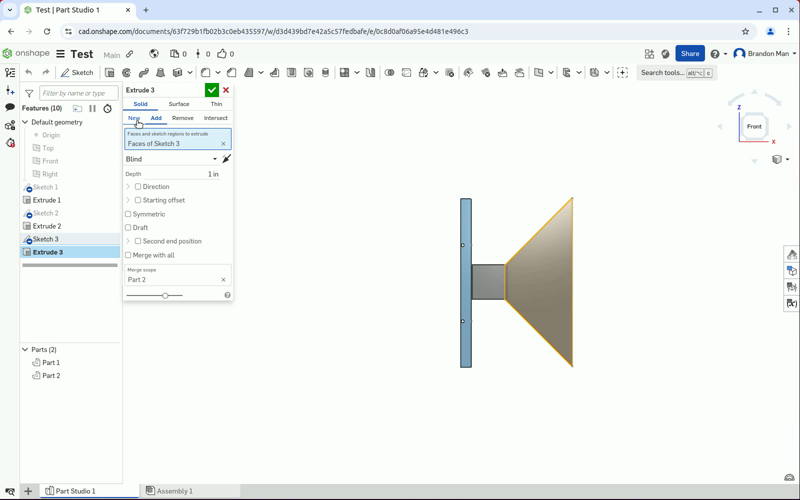
click(137, 120)
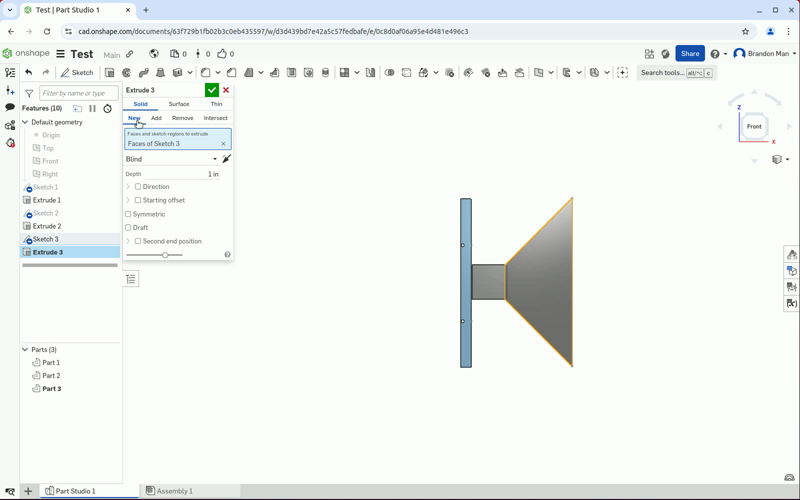
key(tab, 4)
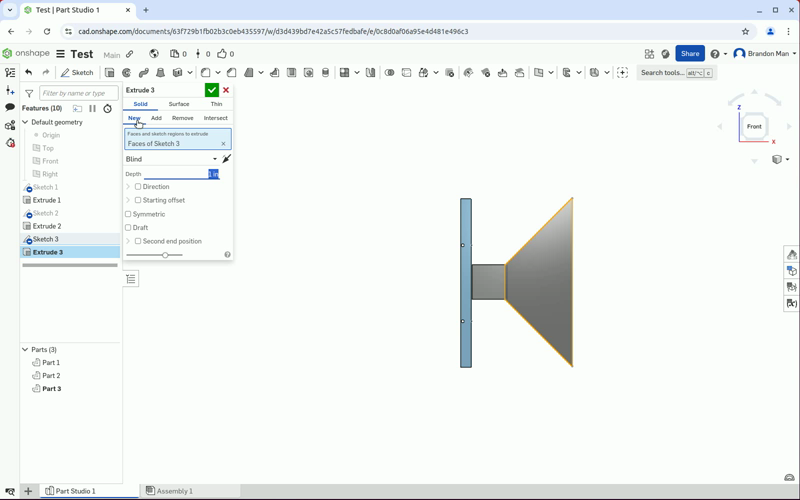
text(-0.482)
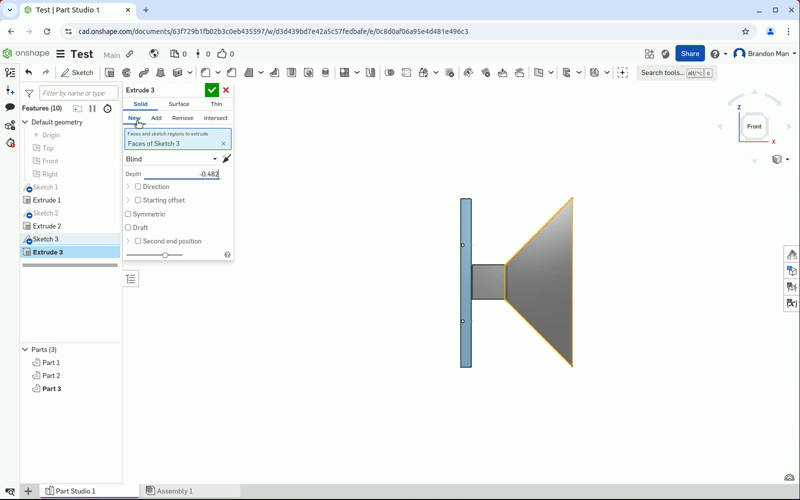
key(tab, 3)
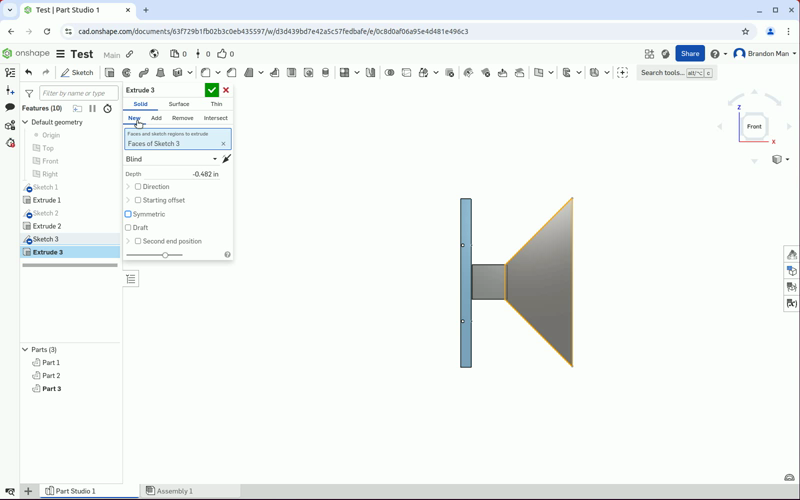
key(space)
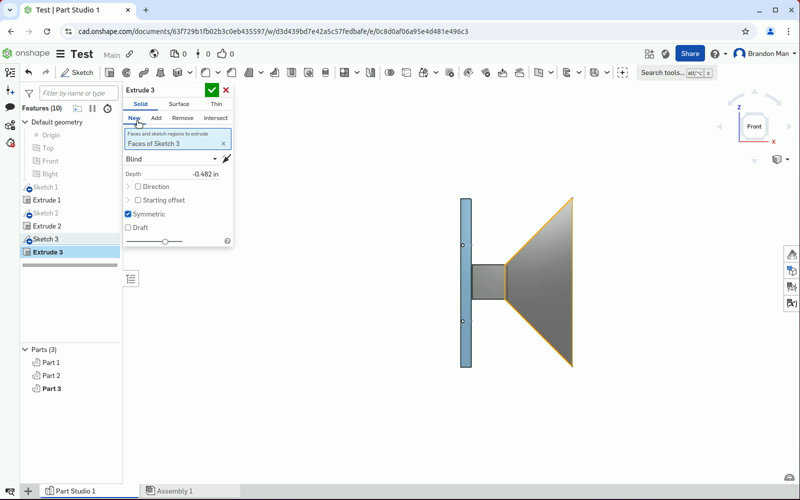
key(enter)
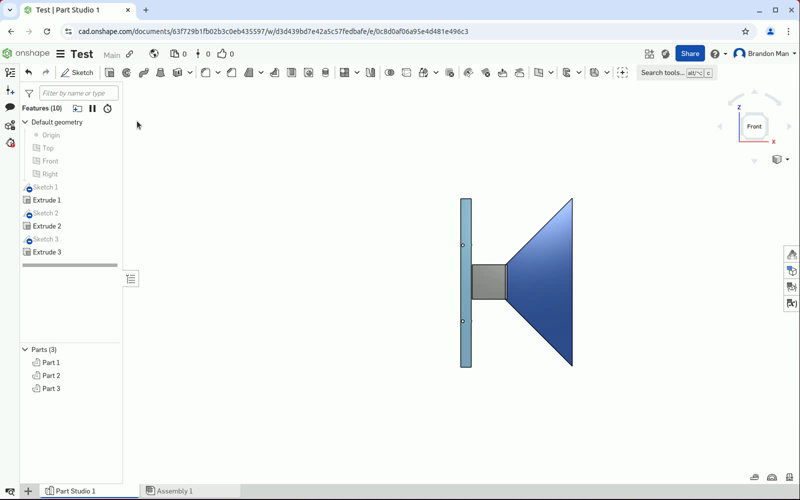
key(shift+h)
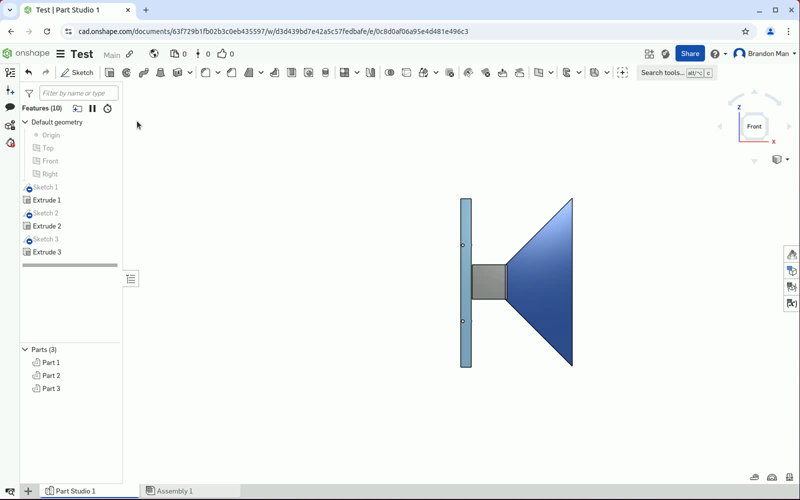
key(shift+h)
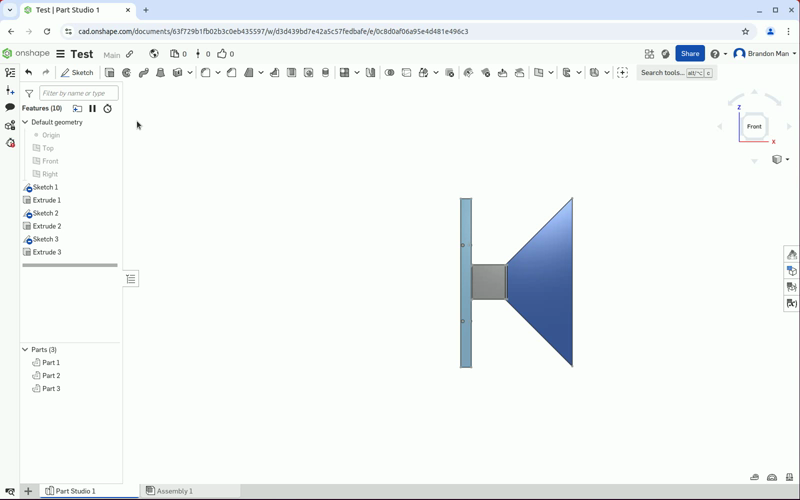
key(shift+7)
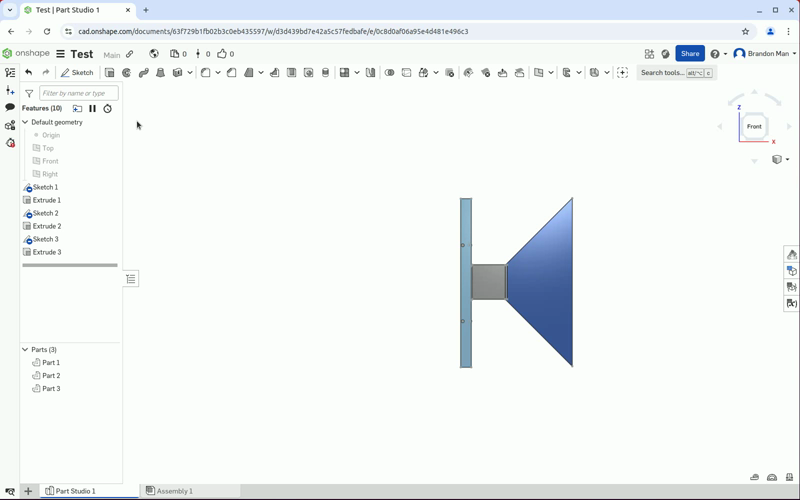
key(left, 2)
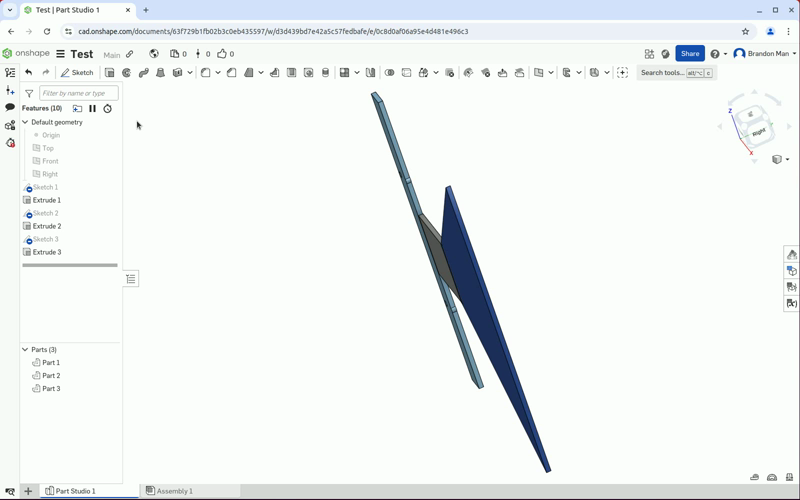
key(down, 2)
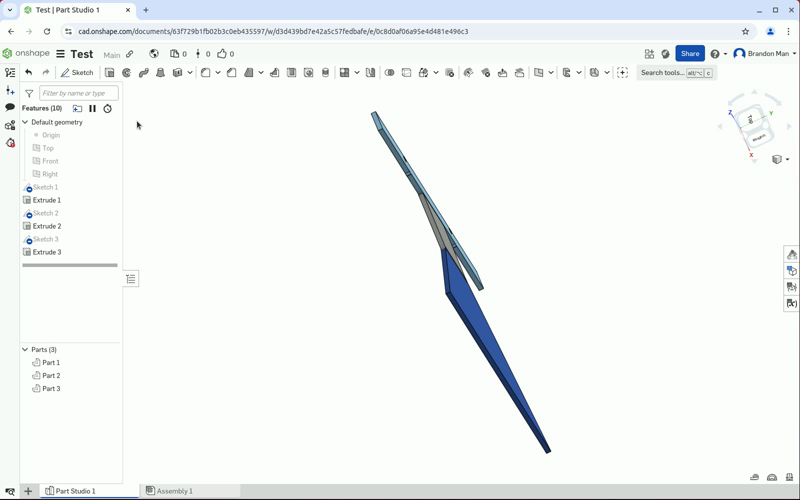
key(up, 2)
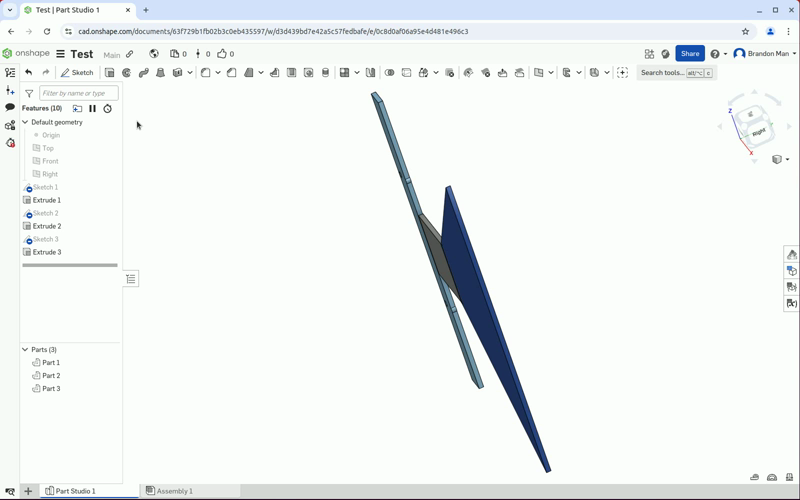
key(right, 2)
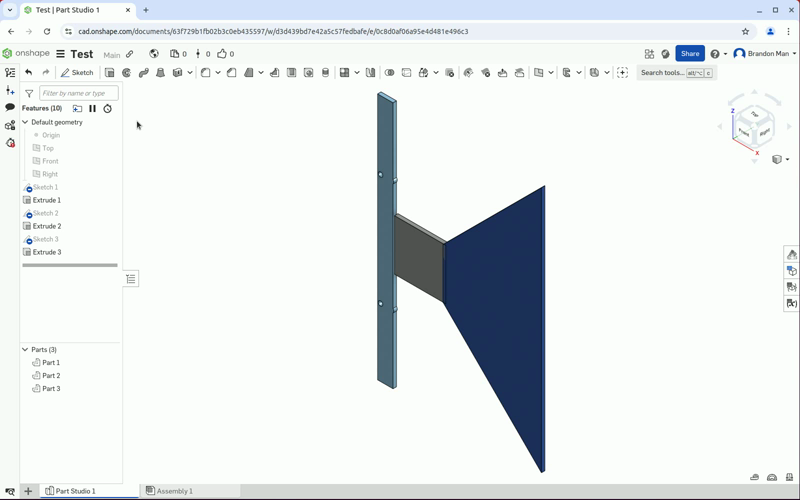
mouse_move(73, 189)
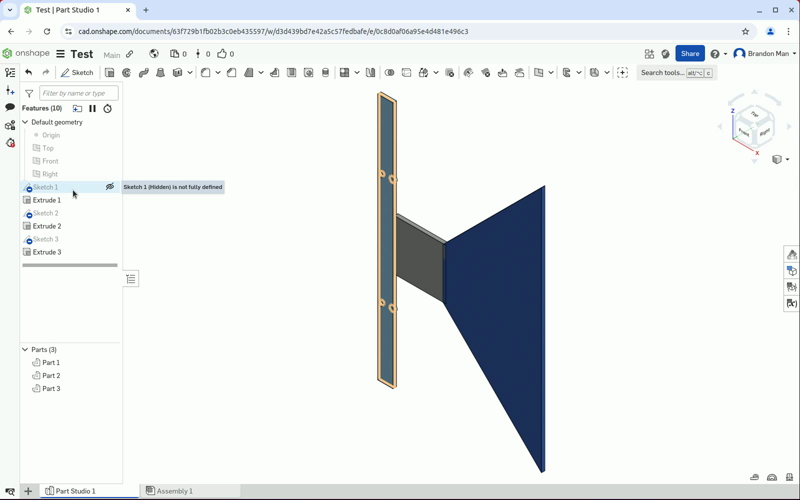
click(73, 189)